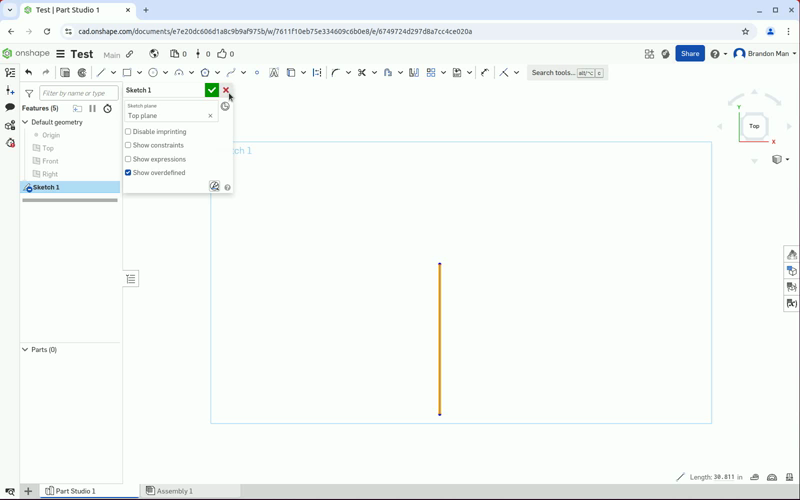
key(shift+h)
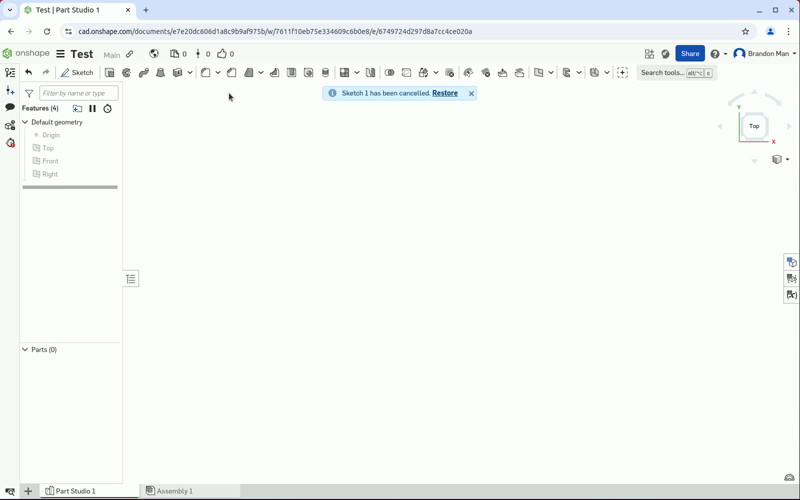
mouse_move(73, 352)
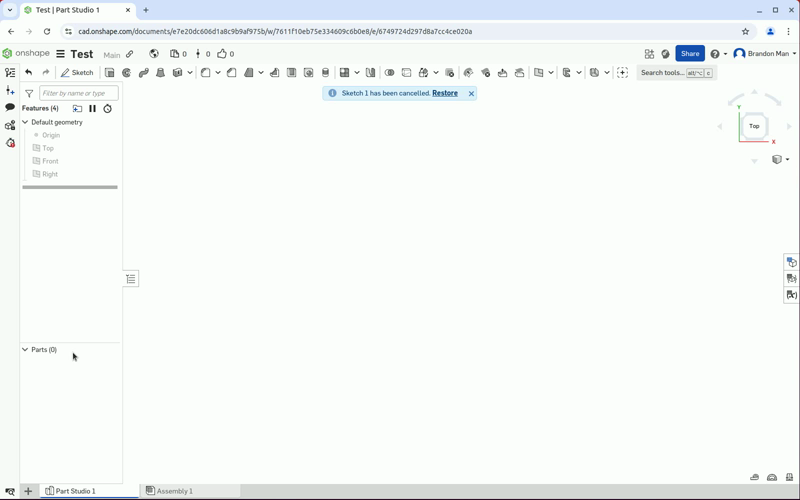
key(y)
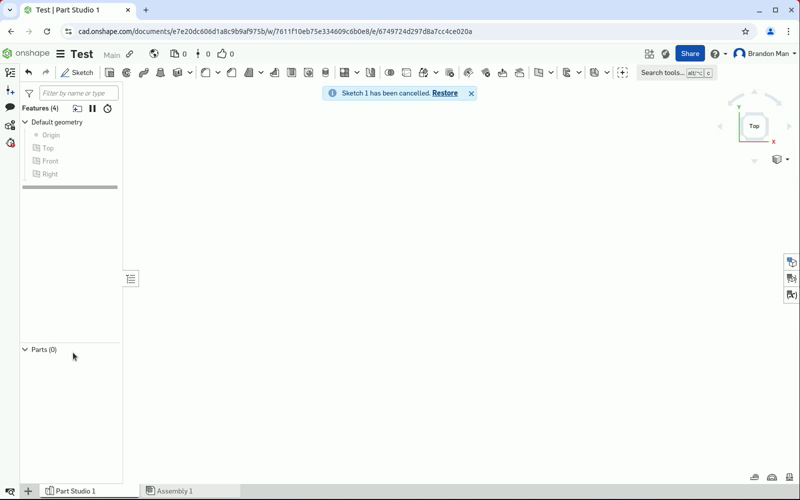
key(shift+p)
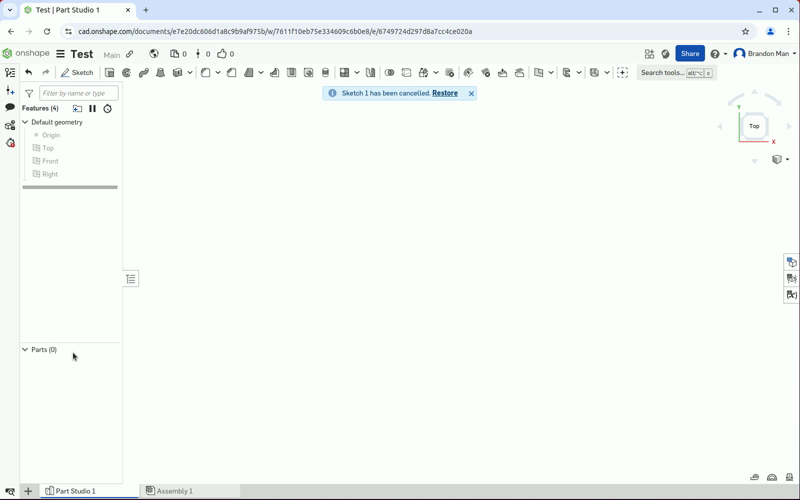
key(space)
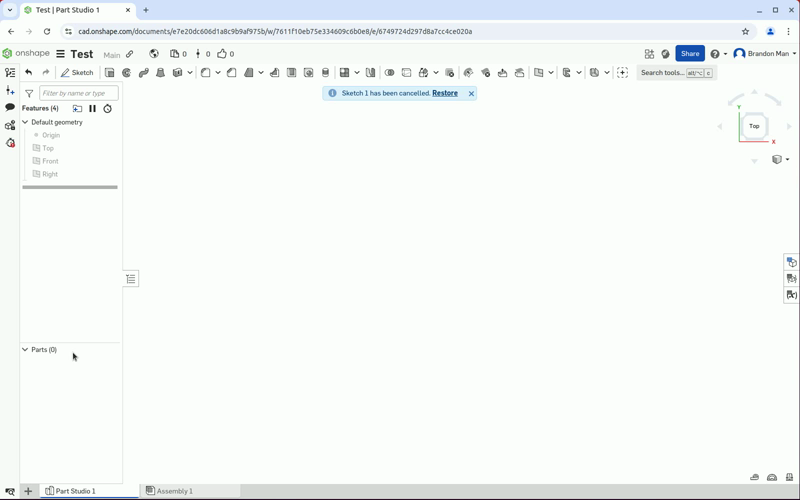
key_down(shift)
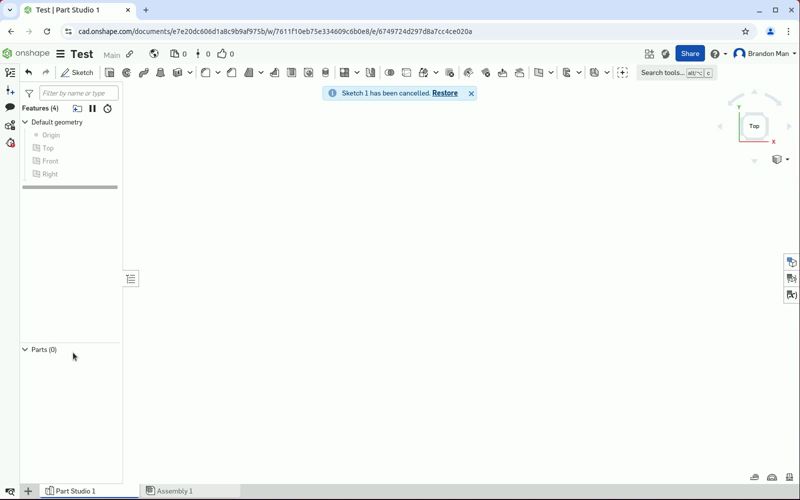
key(up)
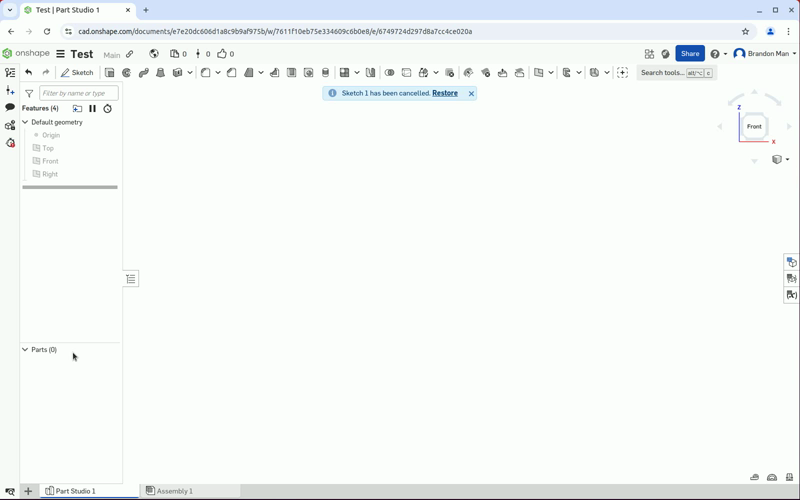
key_up(shift)
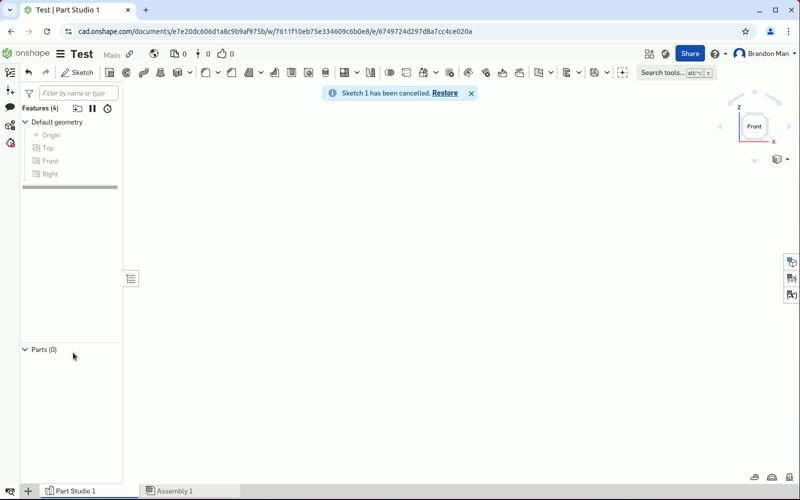
mouse_move(73, 352)
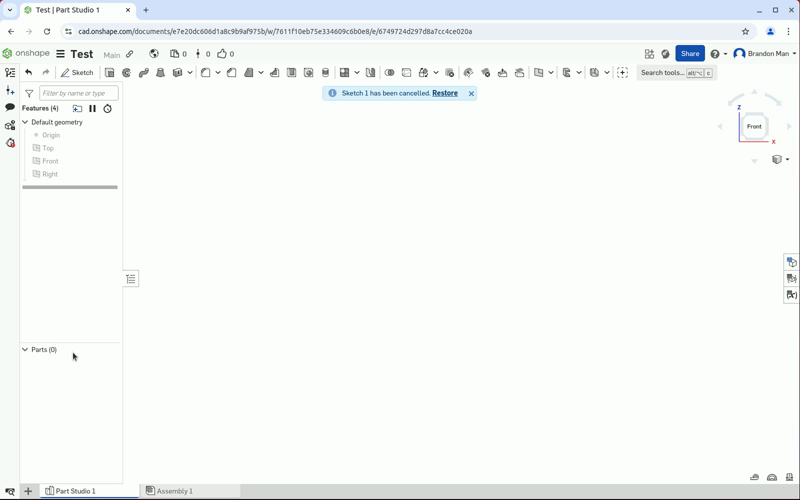
key(shift+y)
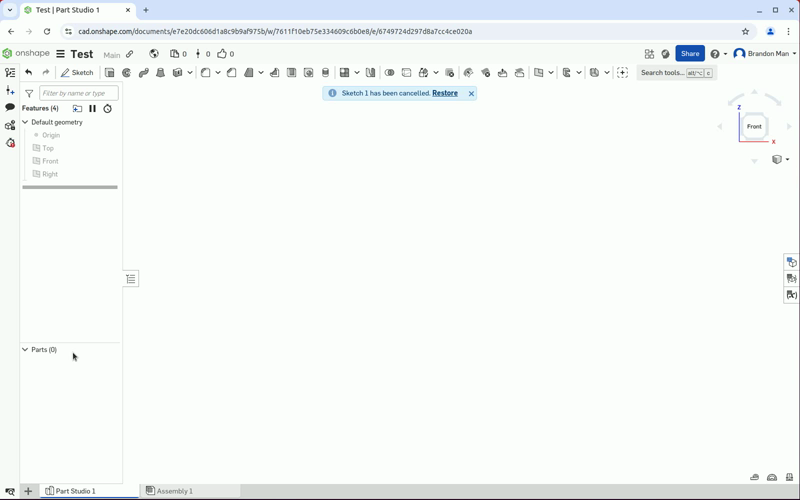
key(shift+s)
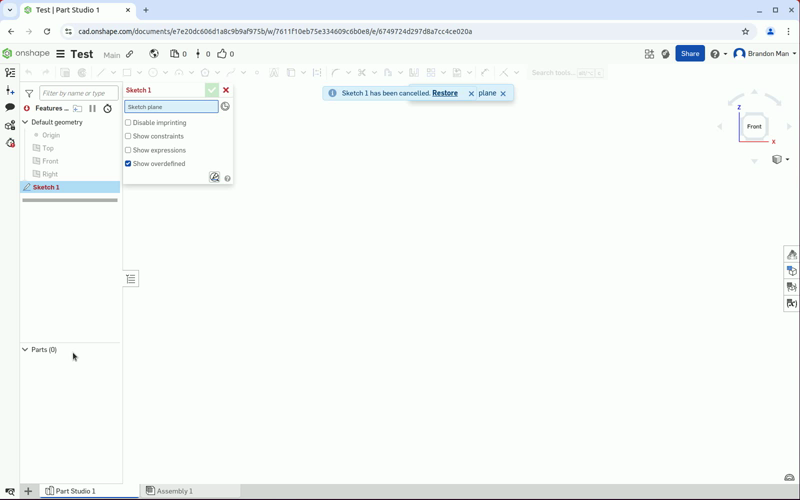
mouse_move(73, 163)
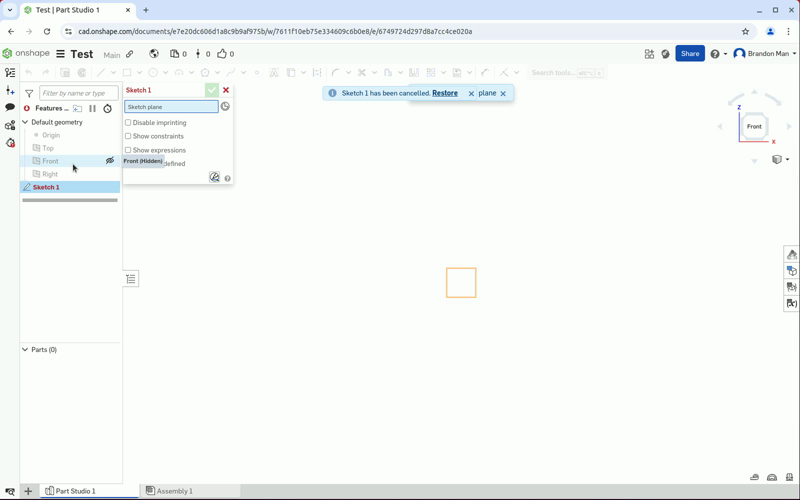
click(73, 163)
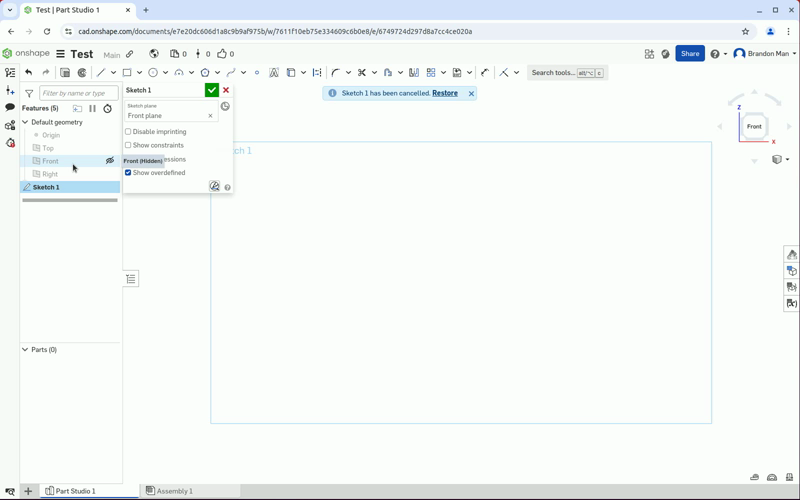
mouse_move(73, 352)
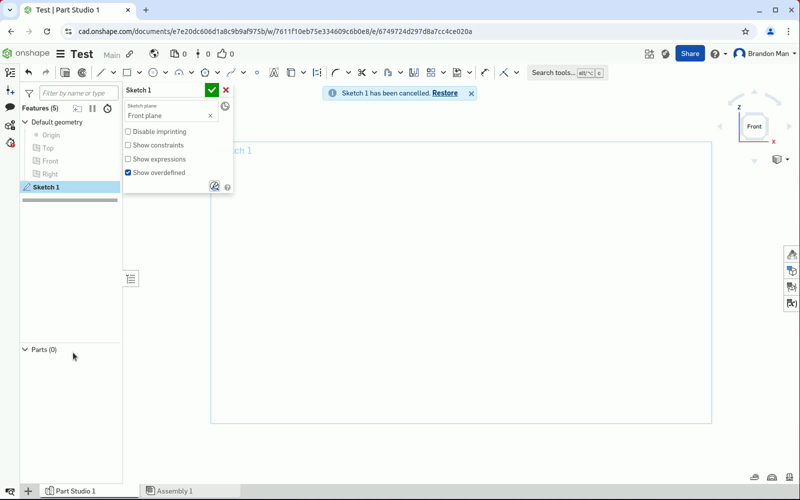
key(y)
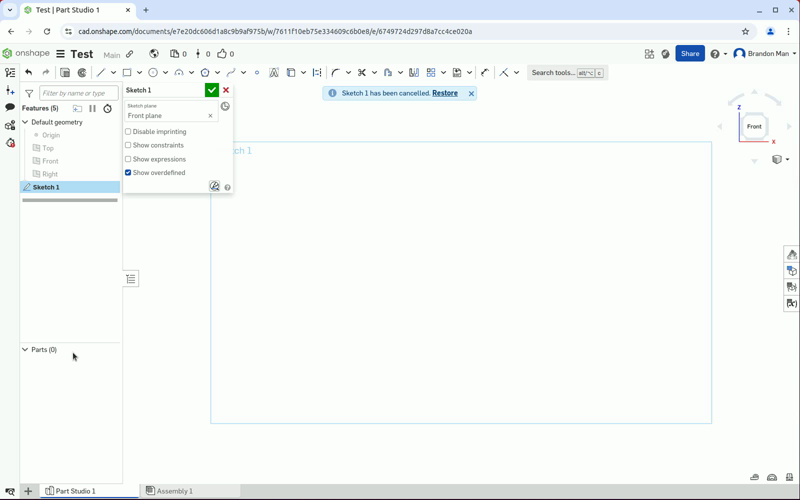
key(l)
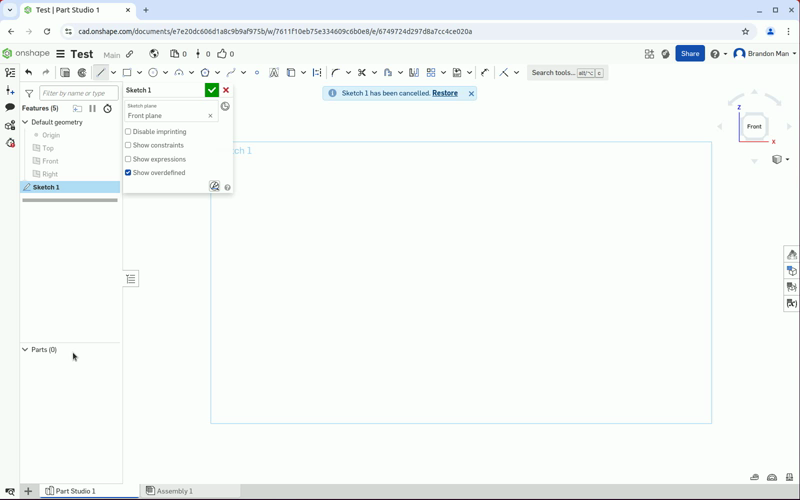
key_down(shift)
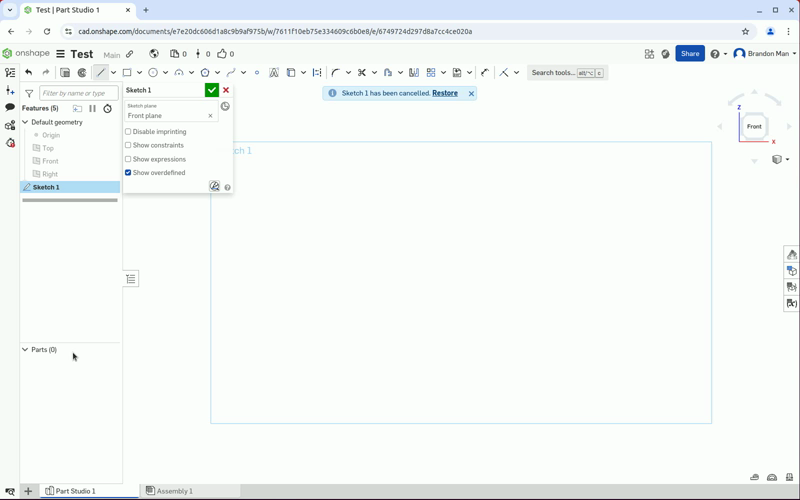
mouse_move(460, 282)
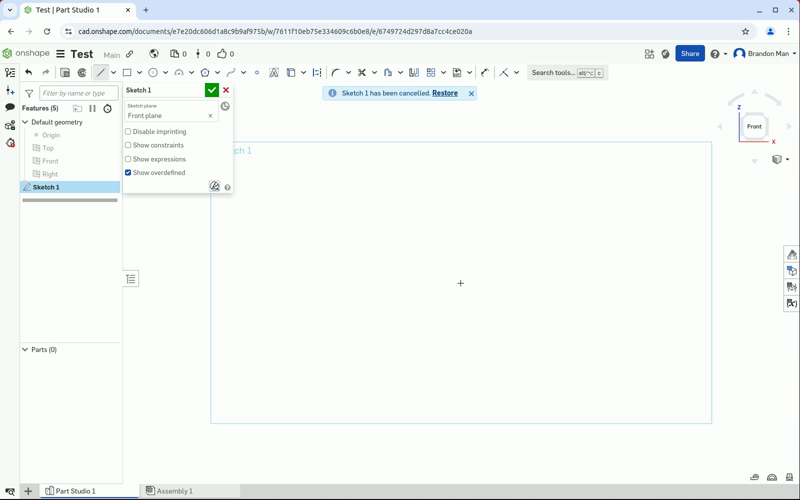
click(460, 282)
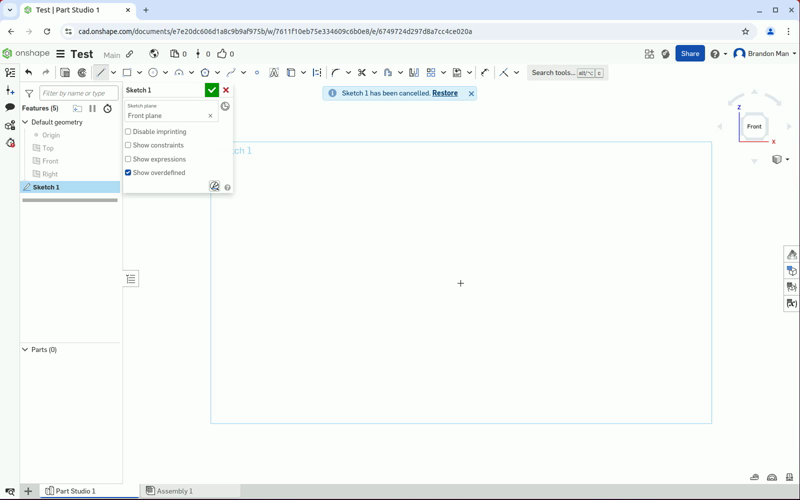
key_up(shift)
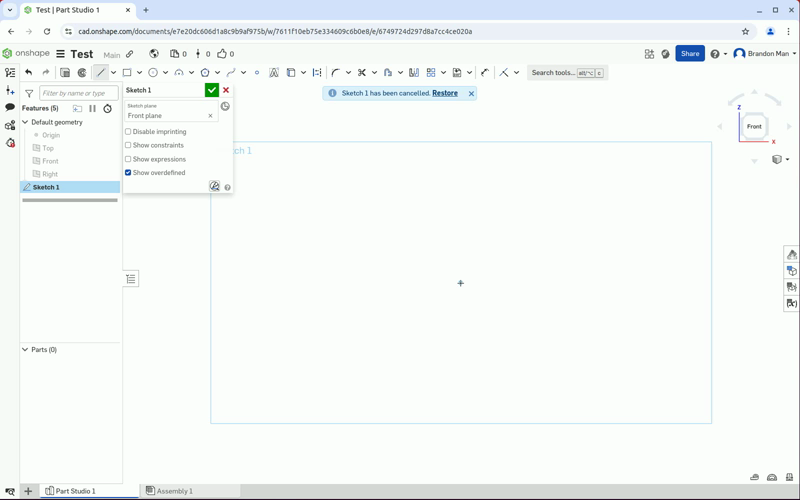
key_down(shift)
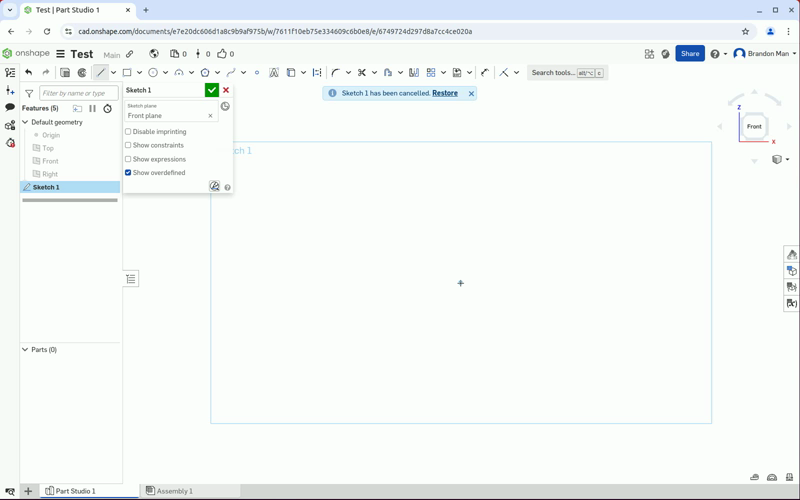
mouse_move(566, 282)
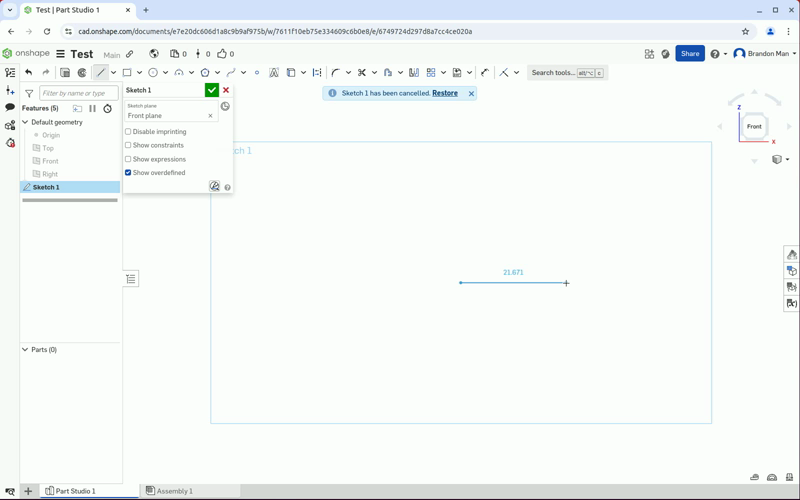
click(566, 282)
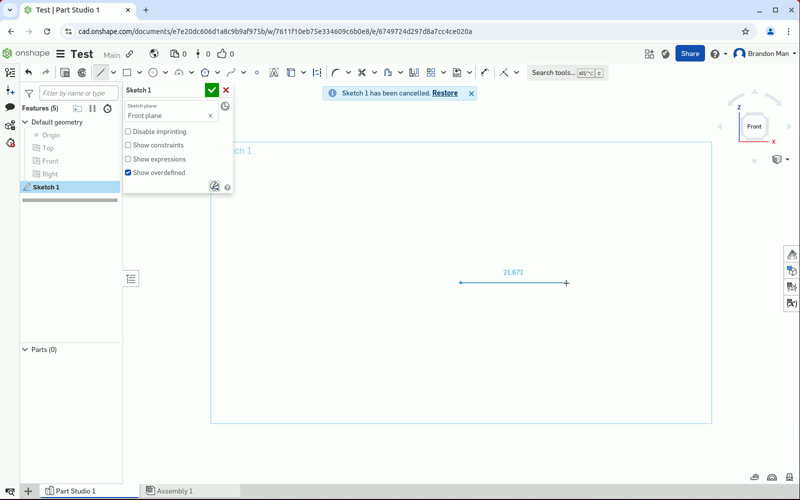
key_up(shift)
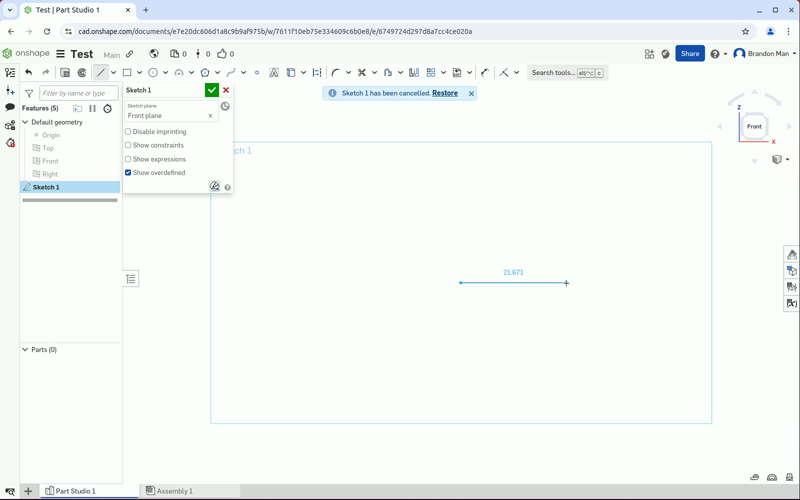
key_down(shift)
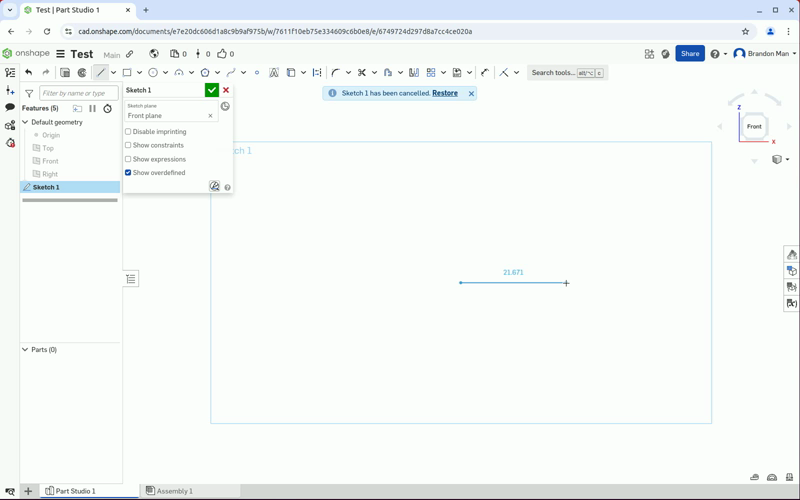
mouse_move(589, 282)
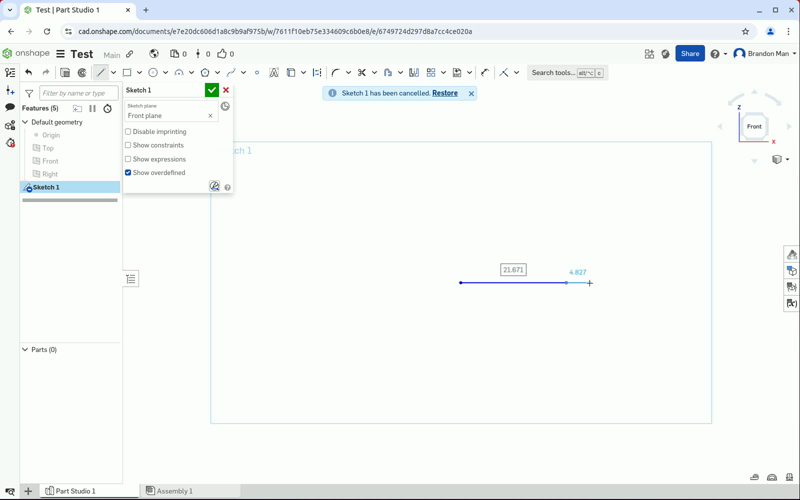
mouse_move(566, 258)
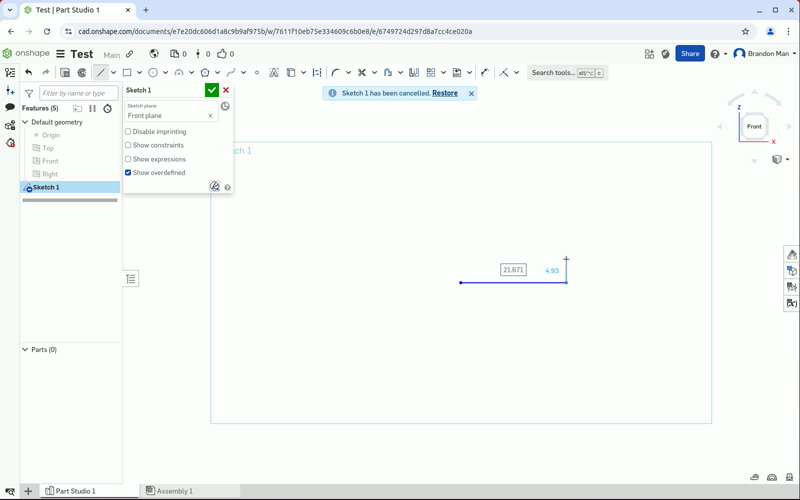
click(566, 258)
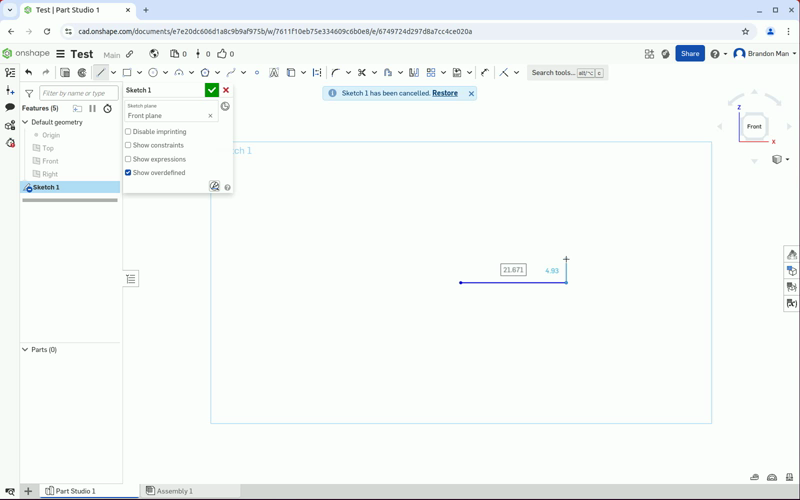
key_up(shift)
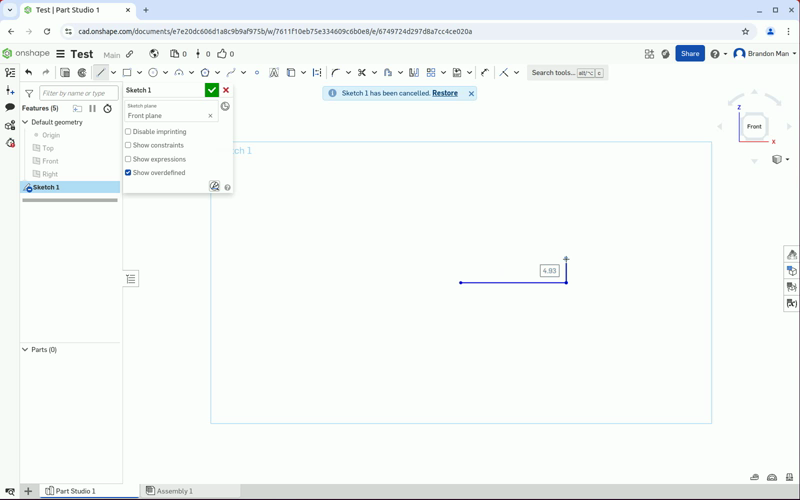
key_down(shift)
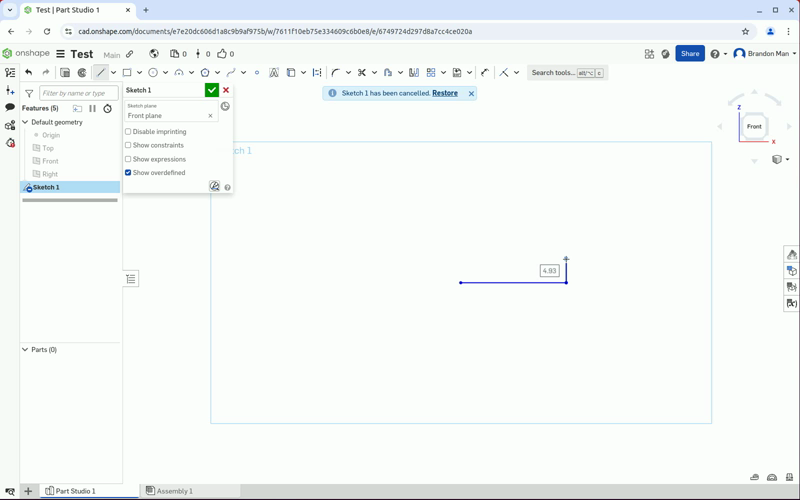
mouse_move(460, 258)
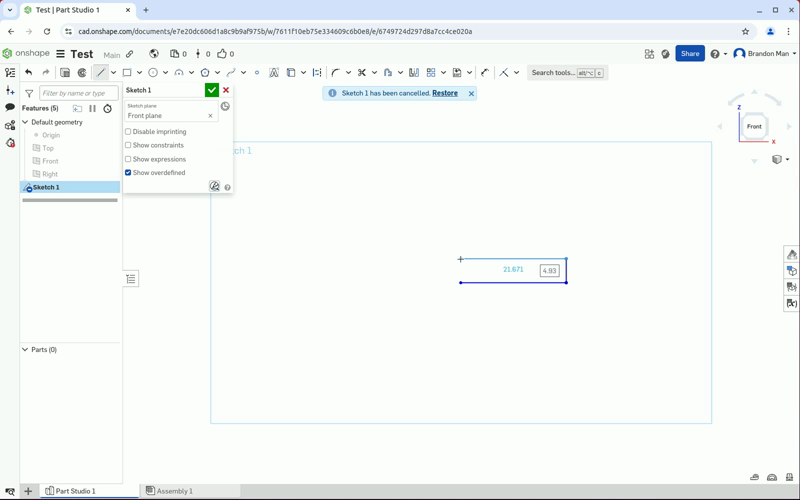
click(460, 258)
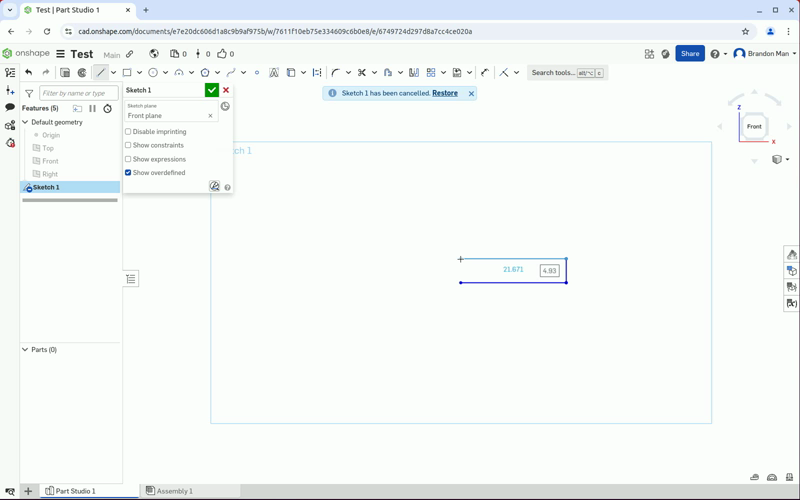
key_up(shift)
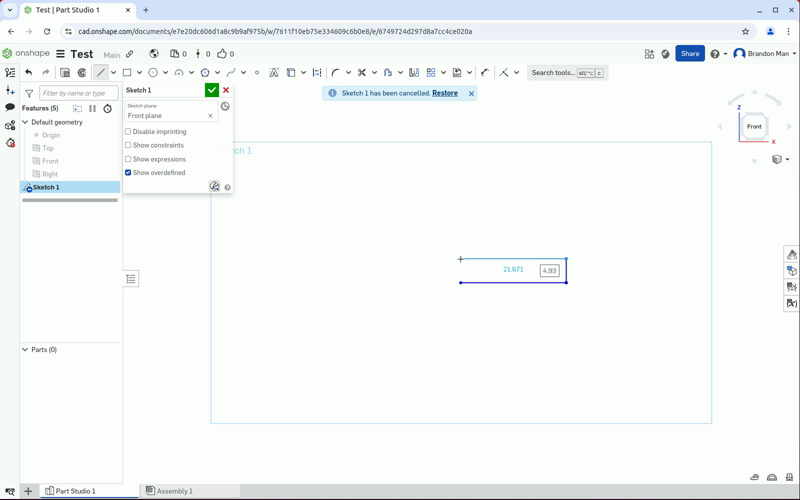
mouse_move(490, 258)
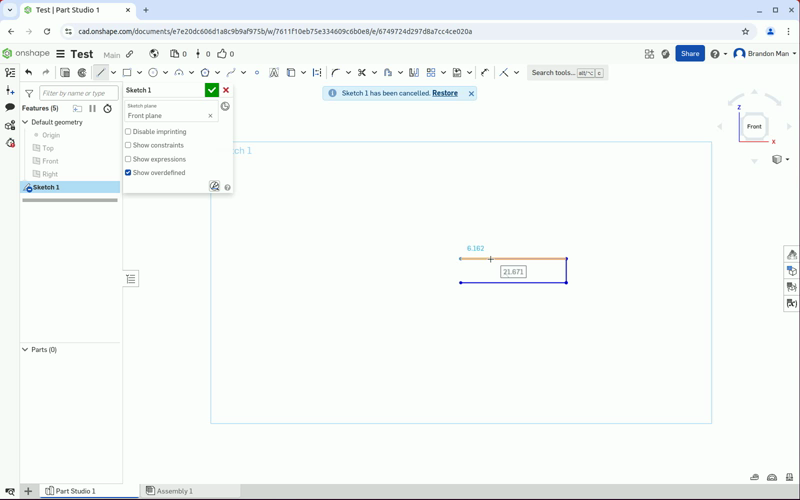
key_down(shift)
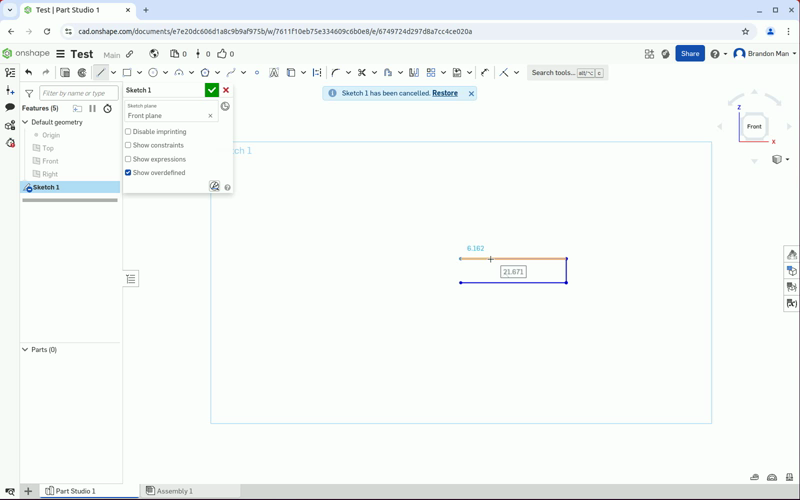
mouse_move(460, 282)
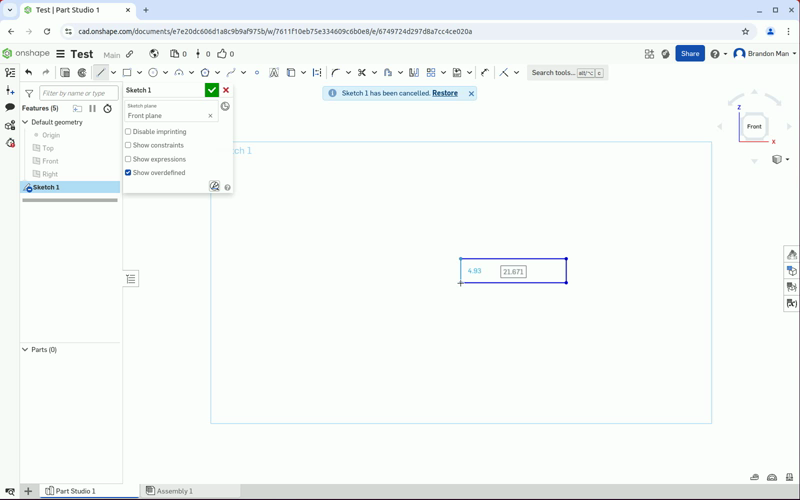
key_up(shift)
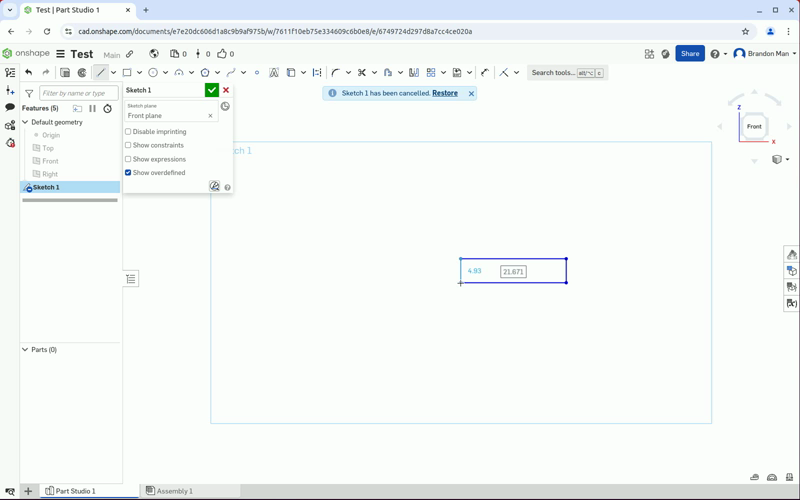
click(460, 282)
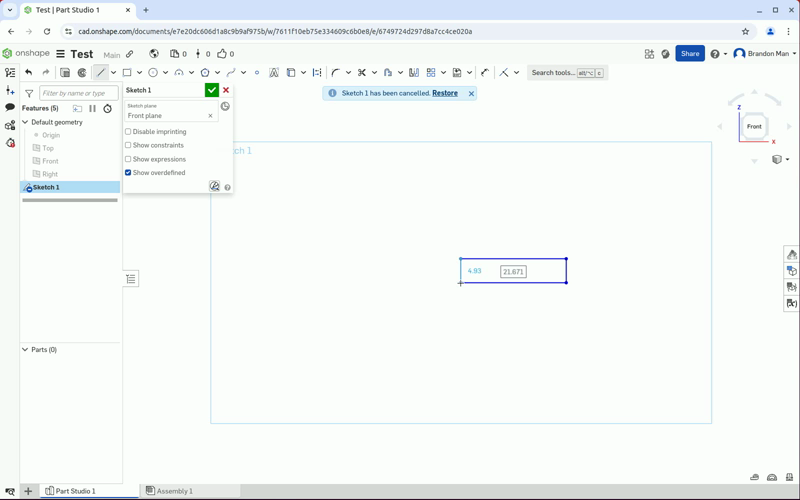
key(esc)
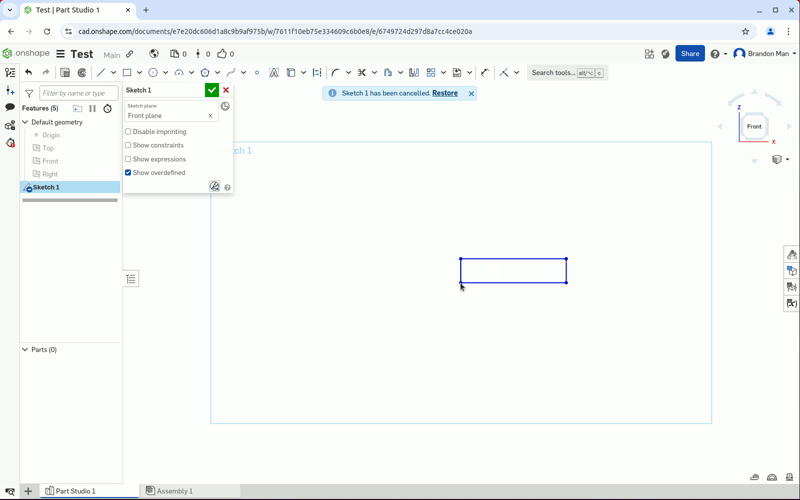
mouse_move(507, 279)
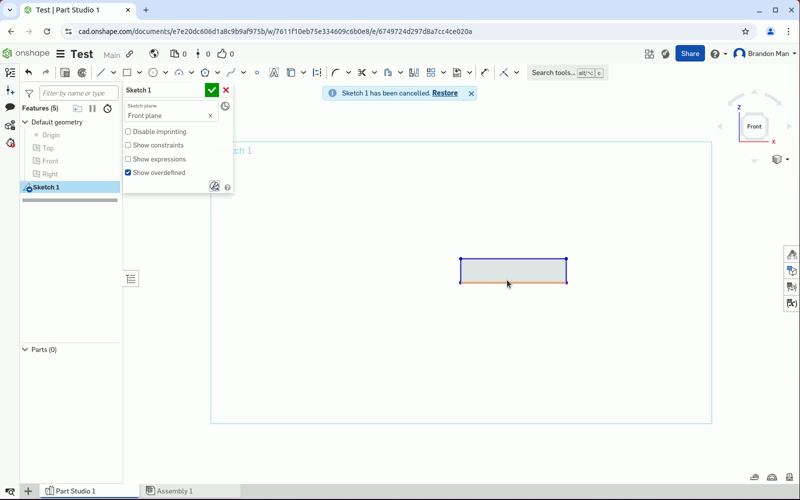
click(507, 279)
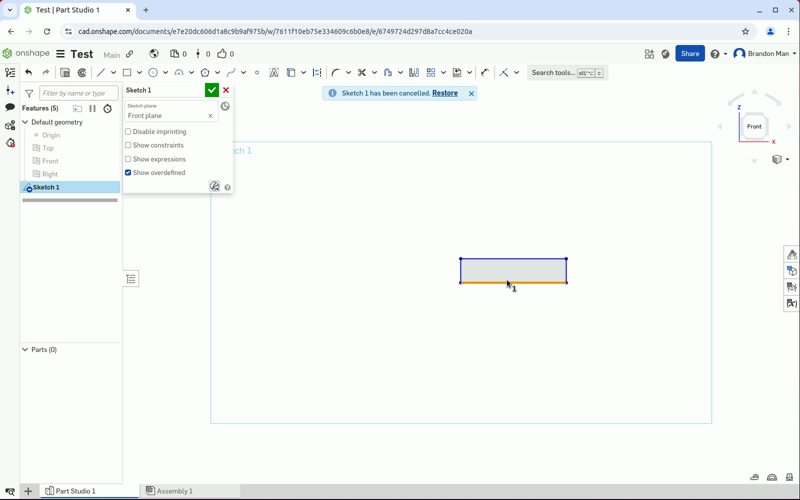
mouse_move(73, 352)
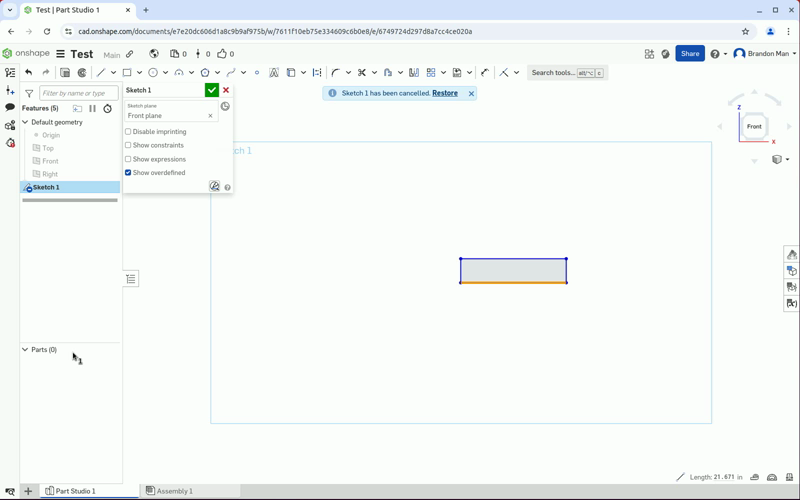
key(shift+y)
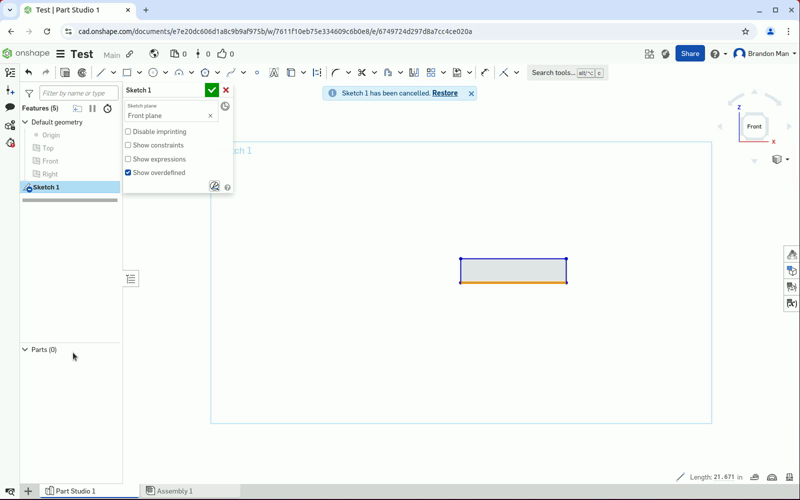
key(shift+e)
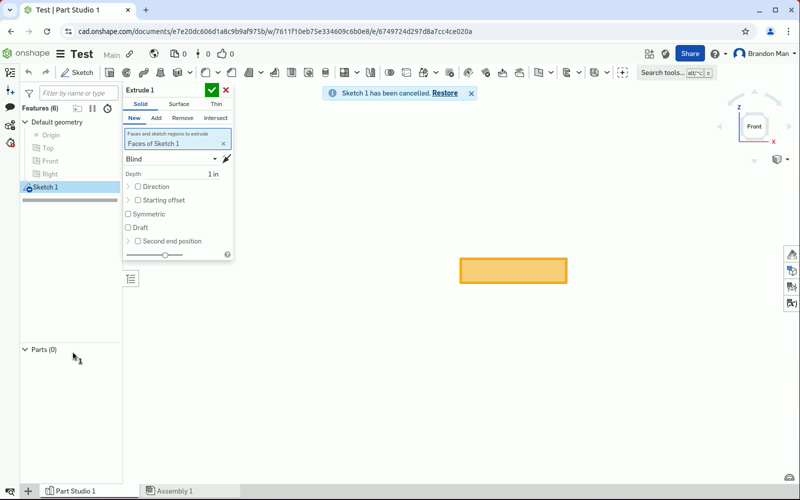
mouse_move(143, 106)
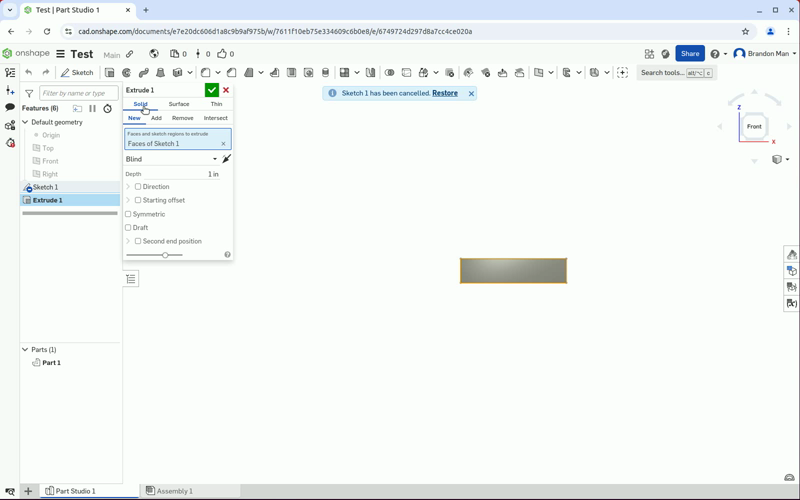
click(143, 106)
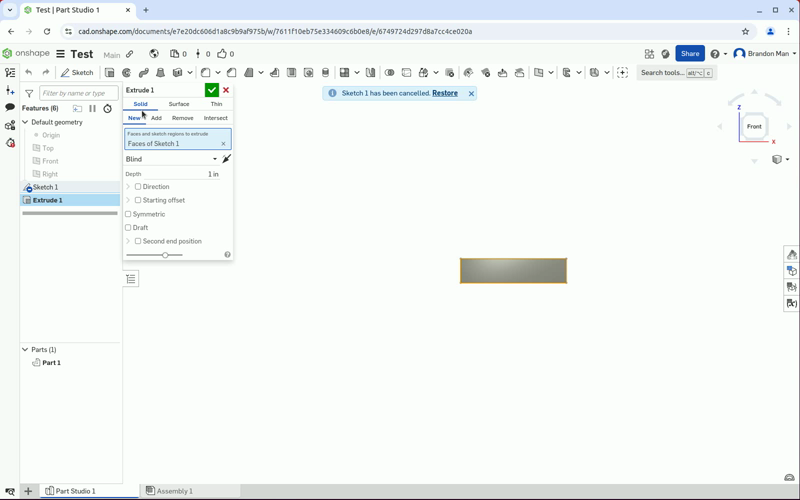
mouse_move(137, 120)
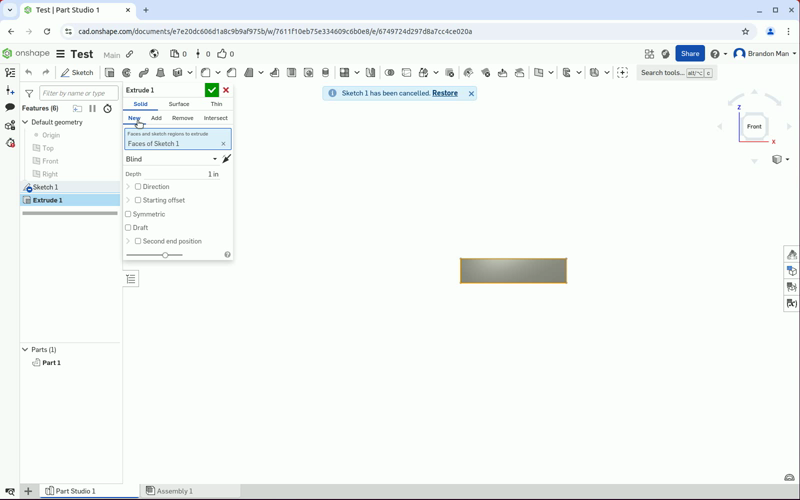
click(137, 120)
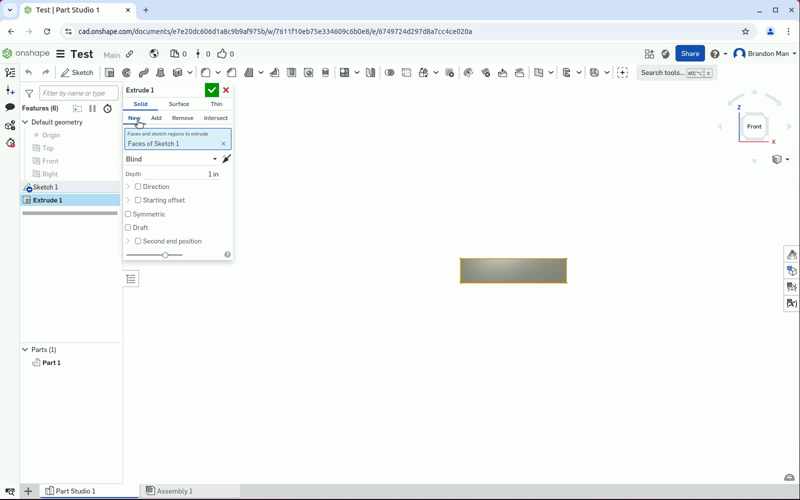
key(tab, 4)
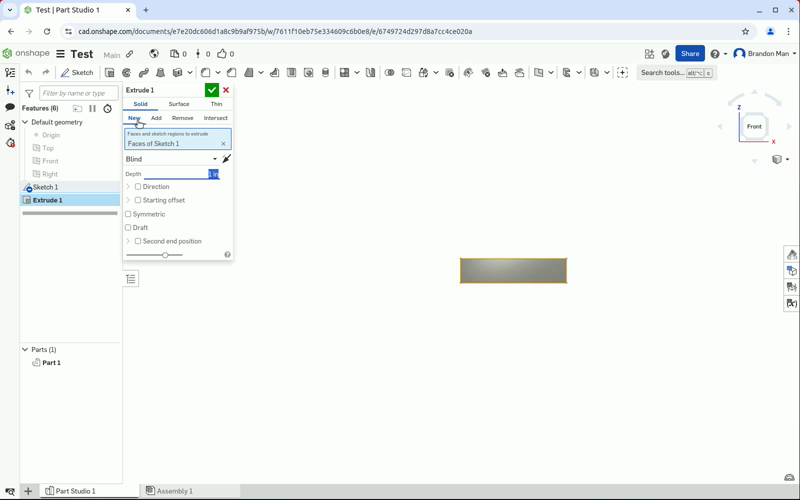
text(14.683)
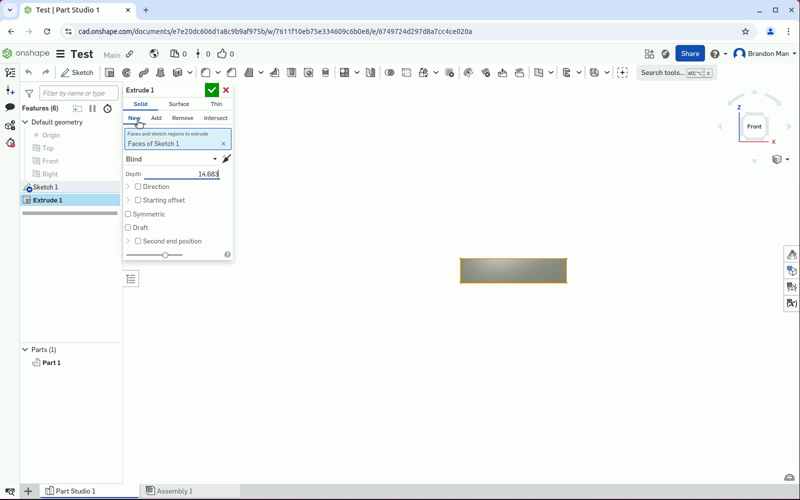
key(enter)
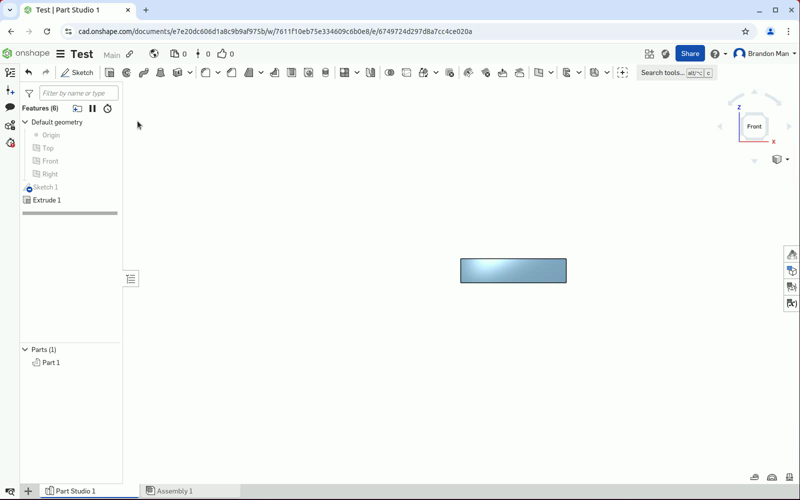
key(shift+h)
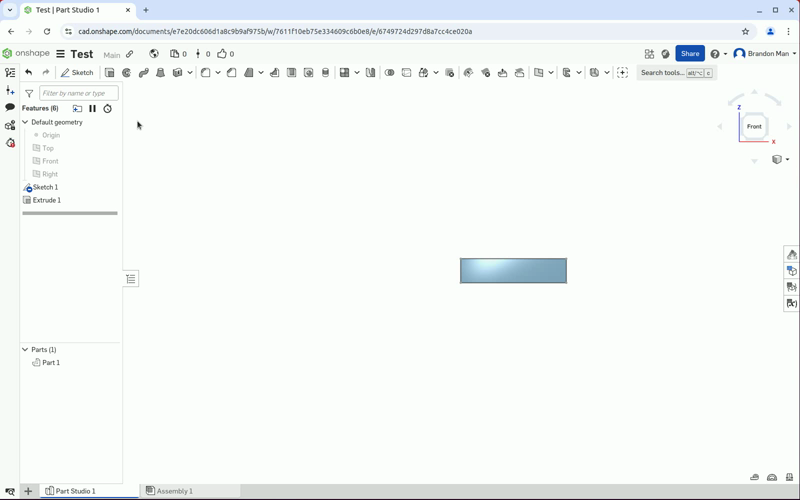
key(shift+h)
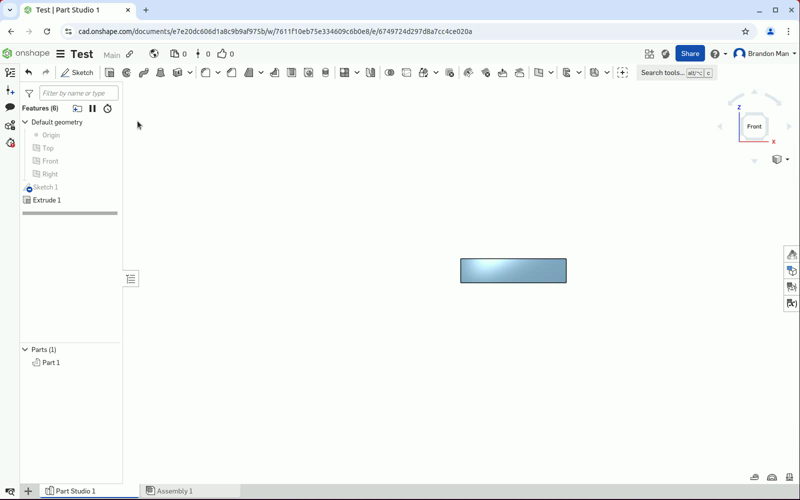
mouse_move(73, 189)
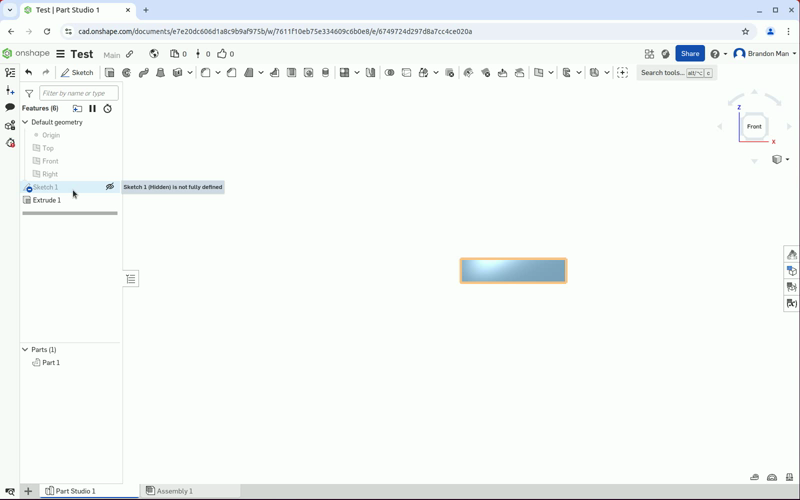
click(73, 189)
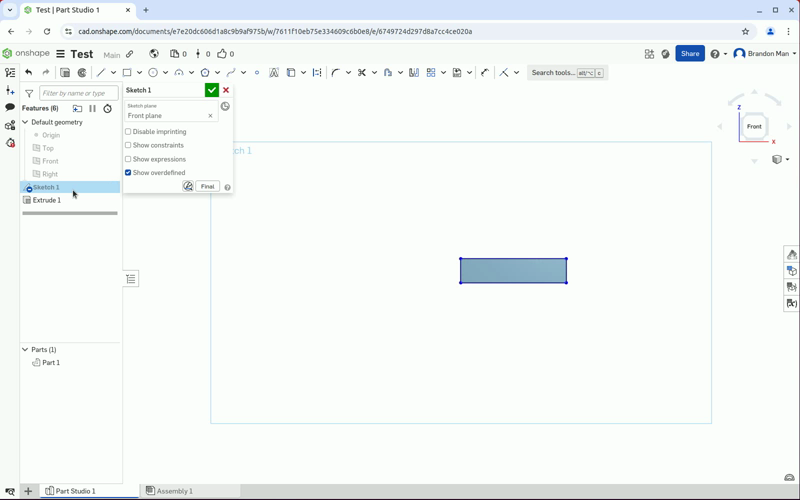
mouse_move(229, 92)
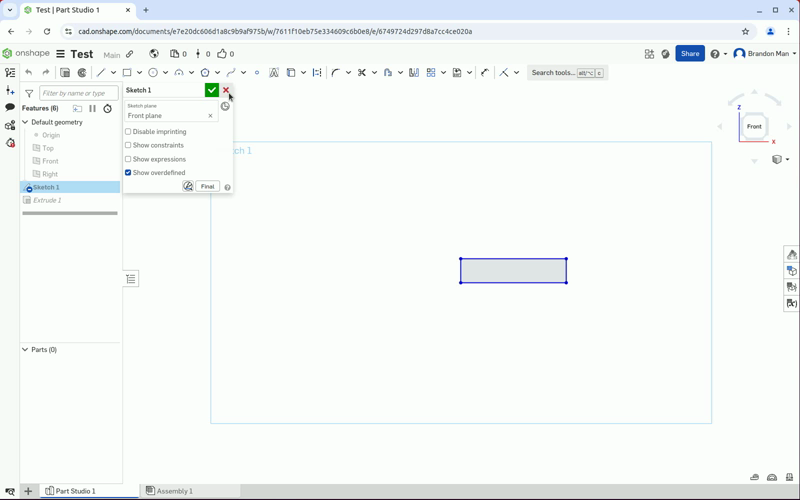
click(229, 92)
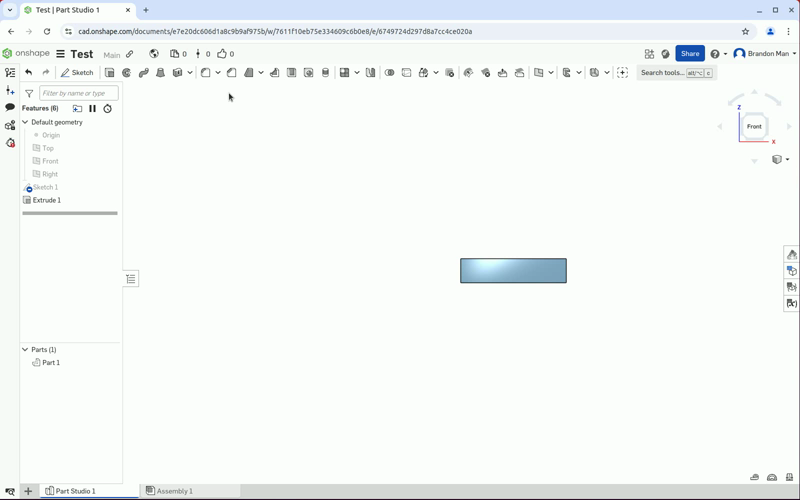
mouse_move(73, 352)
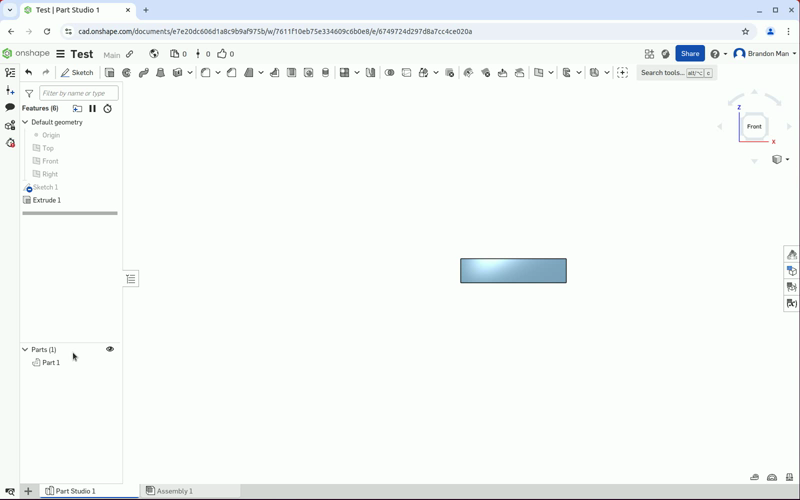
key(y)
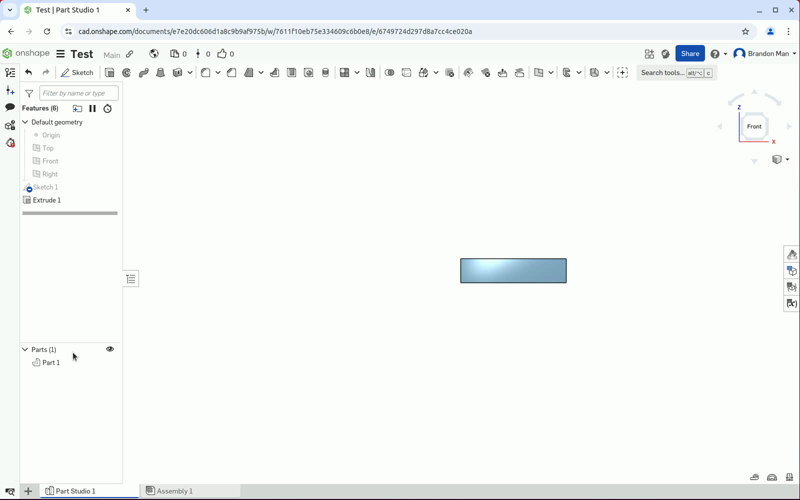
key(shift+p)
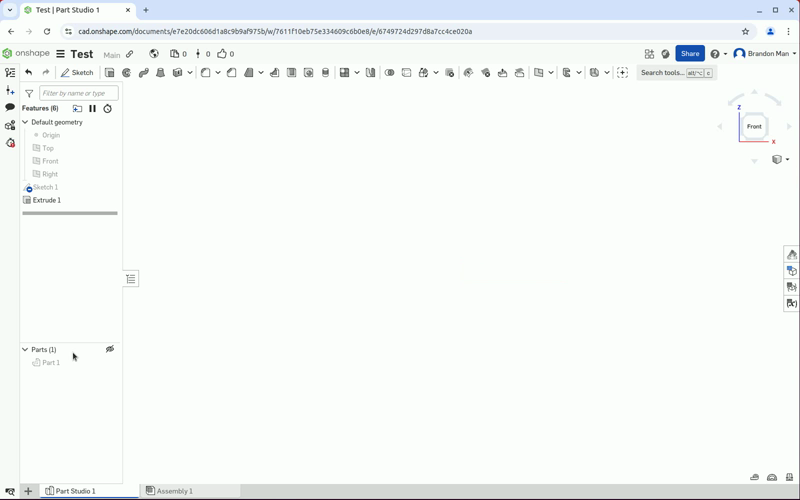
key(space)
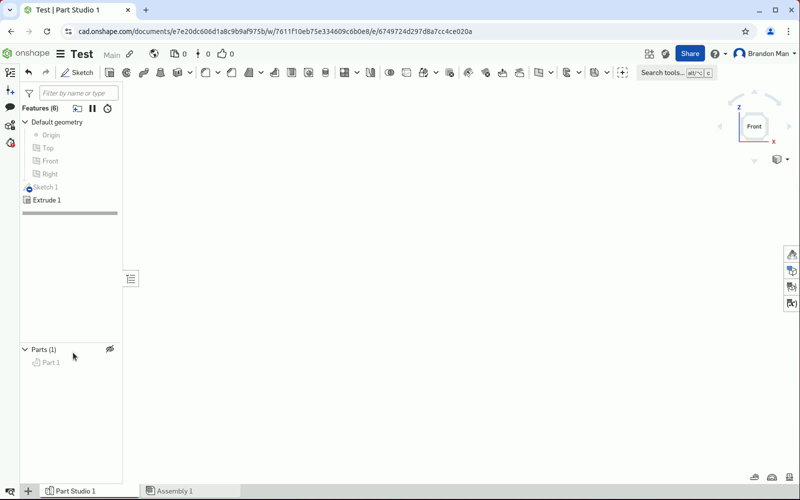
key_down(shift)
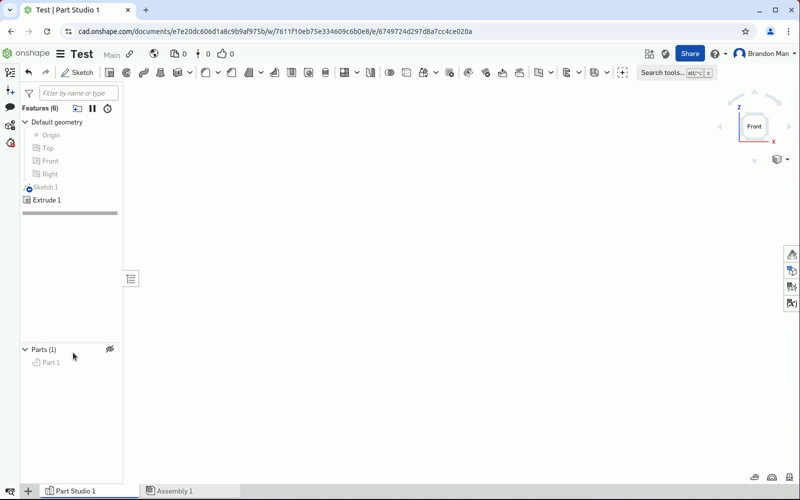
key(left)
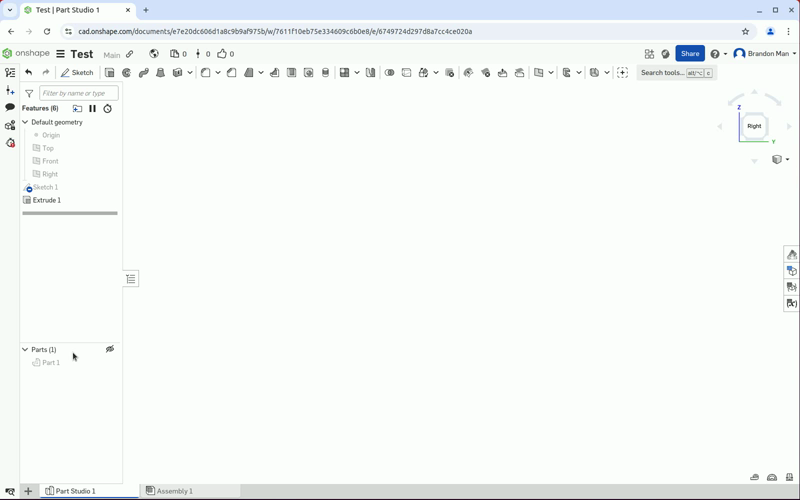
key_up(shift)
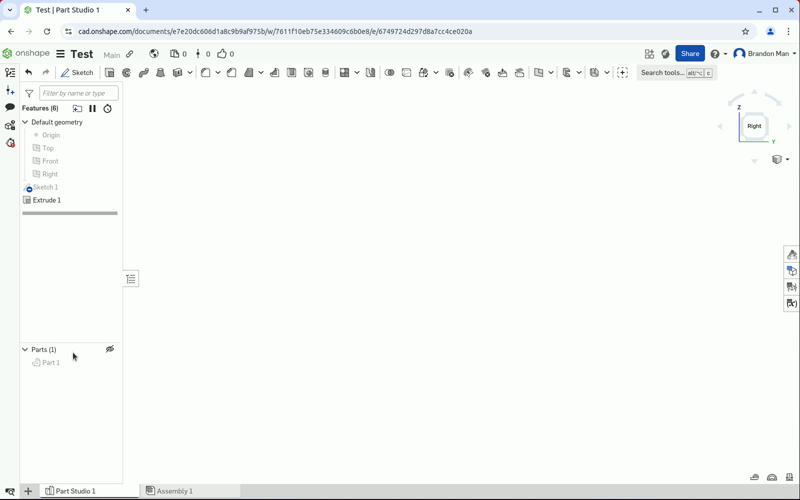
mouse_move(73, 352)
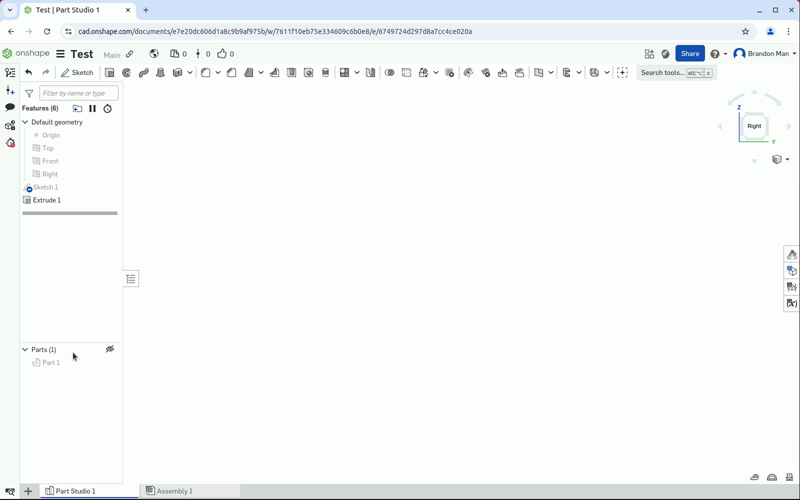
key(shift+y)
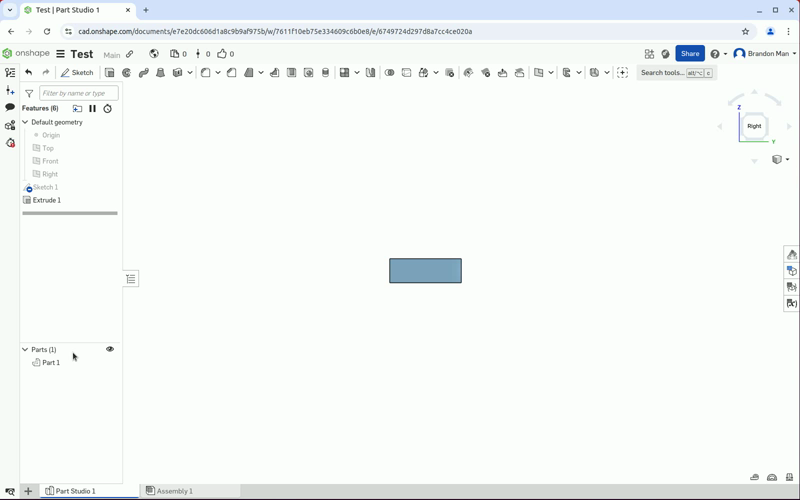
mouse_move(541, 75)
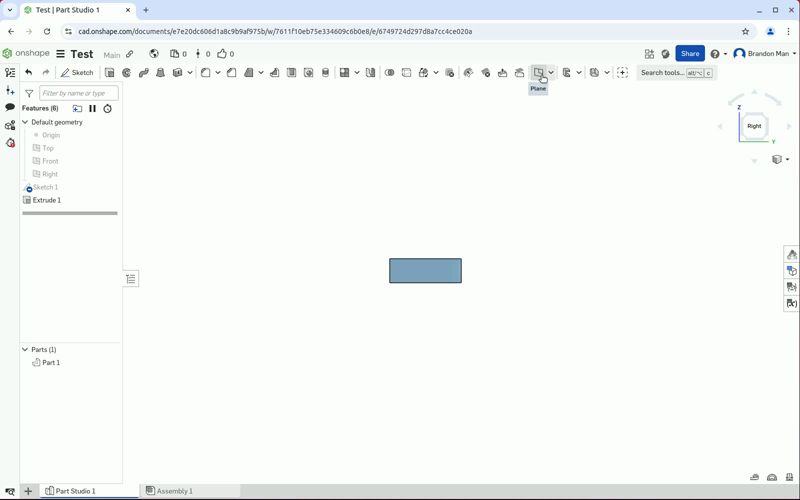
click(541, 75)
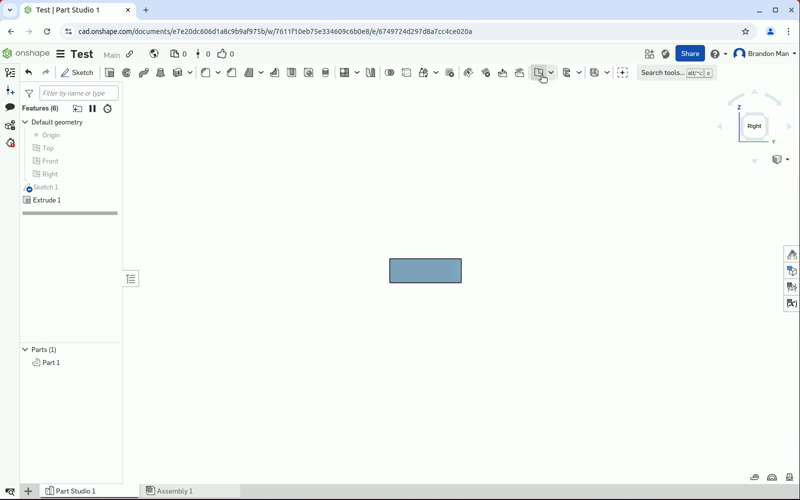
mouse_move(73, 176)
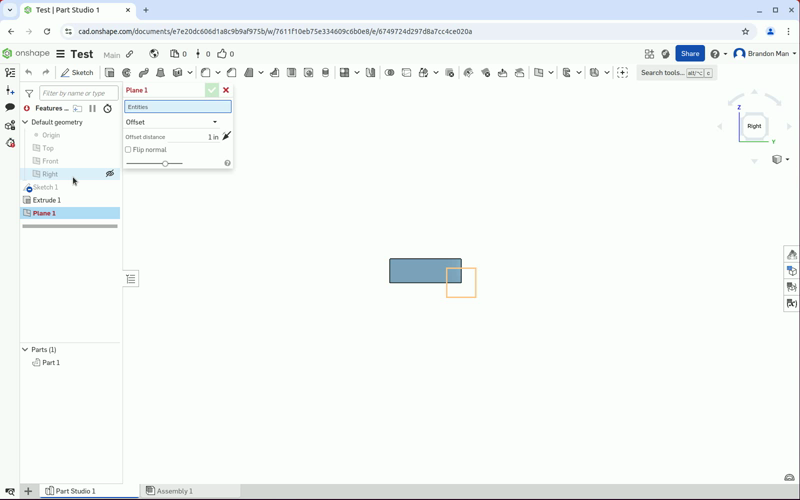
click(73, 176)
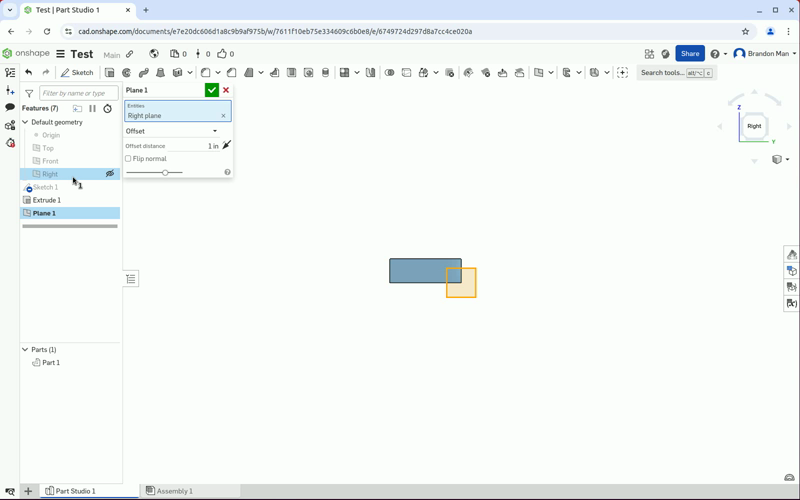
key(tab, 2)
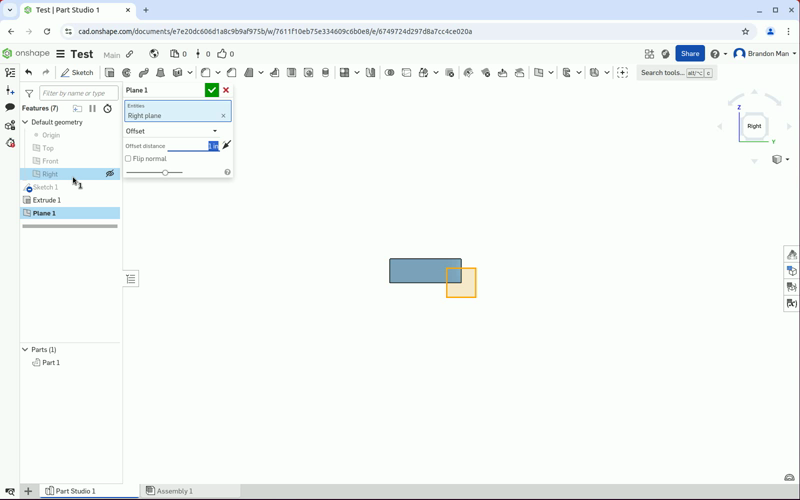
text(21.66)
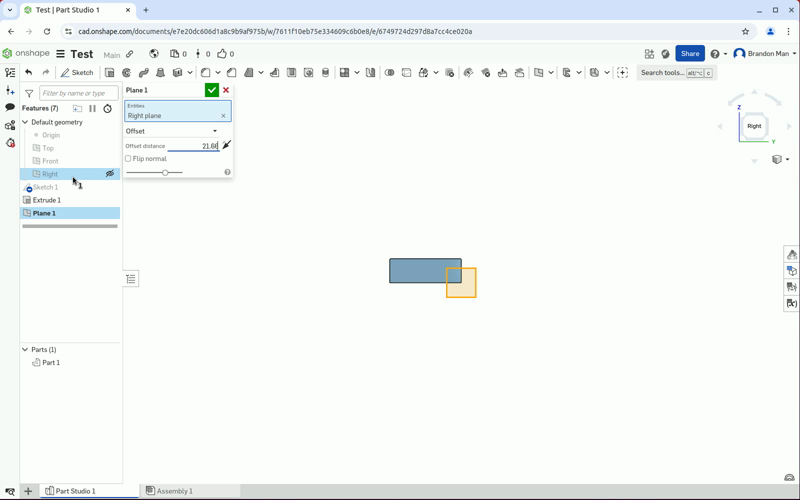
key(enter, 2)
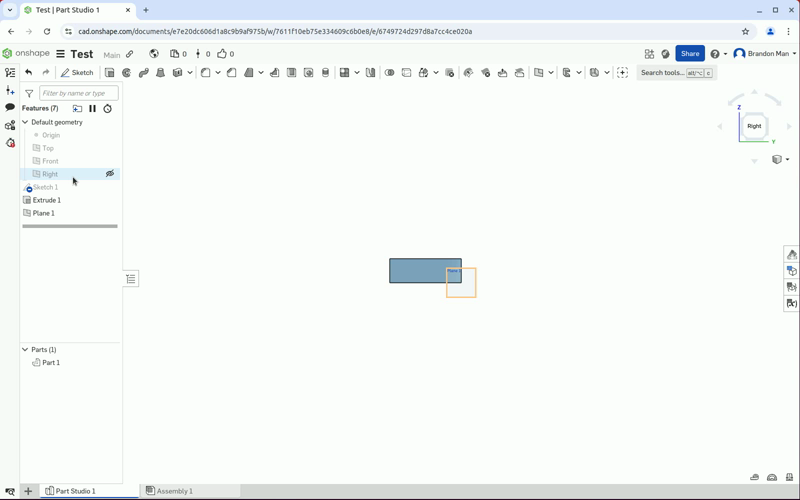
key(shift+s)
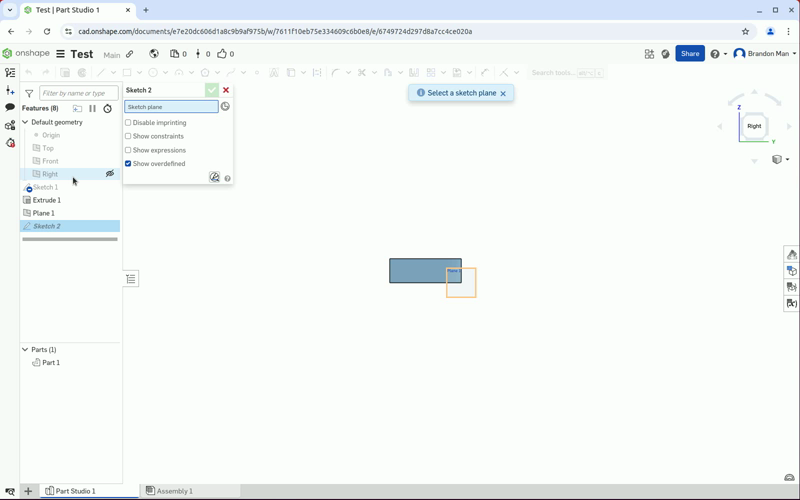
mouse_move(73, 215)
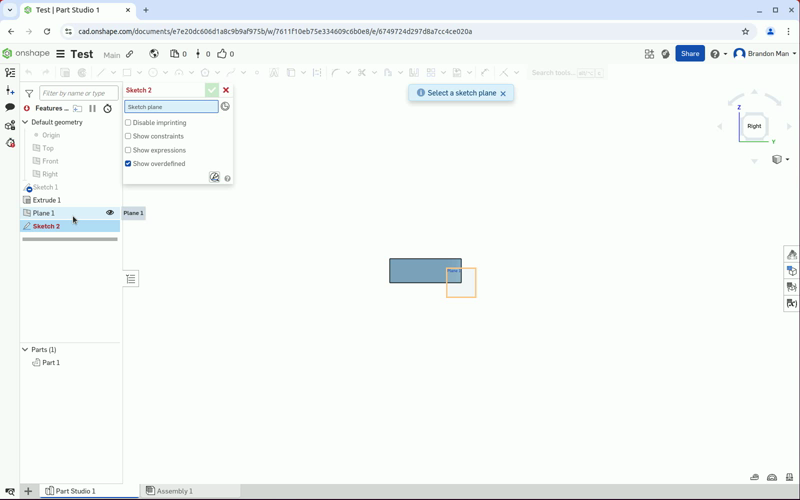
click(73, 215)
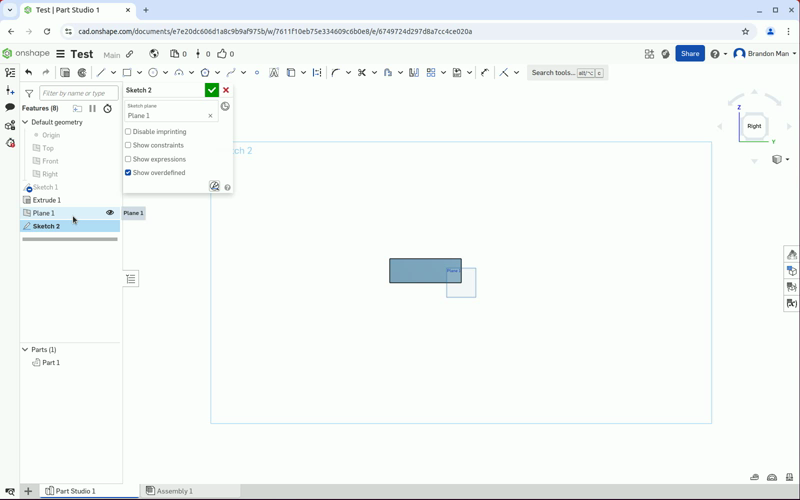
mouse_move(73, 352)
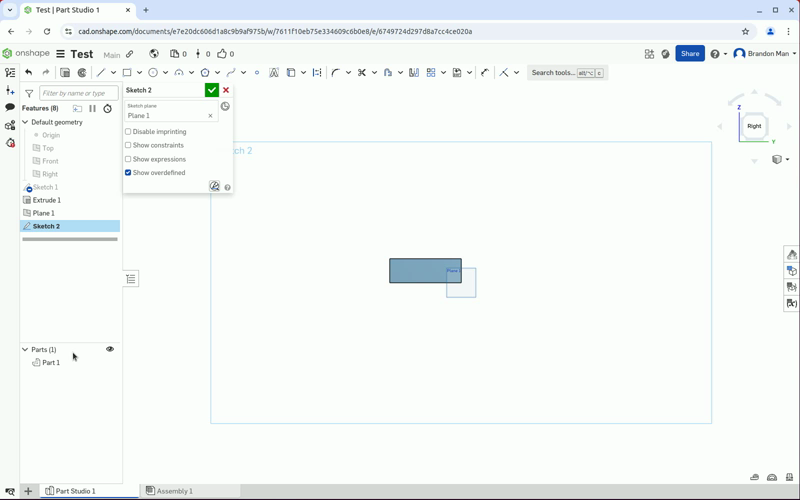
key(y)
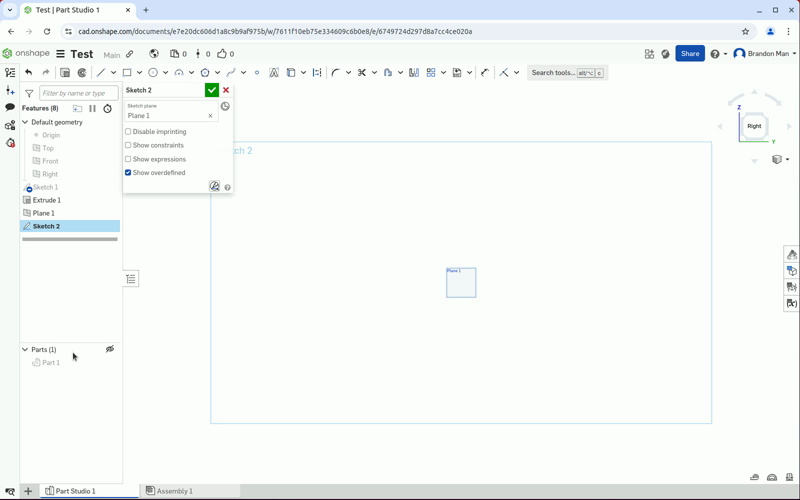
key(l)
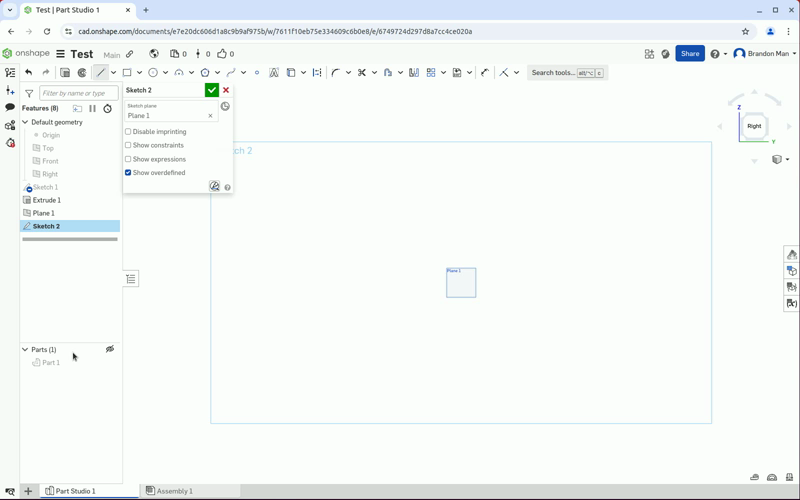
key_down(shift)
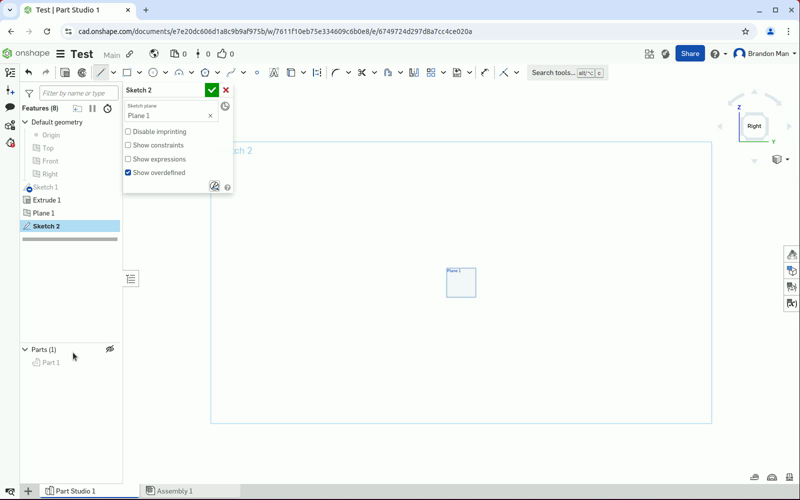
mouse_move(417, 282)
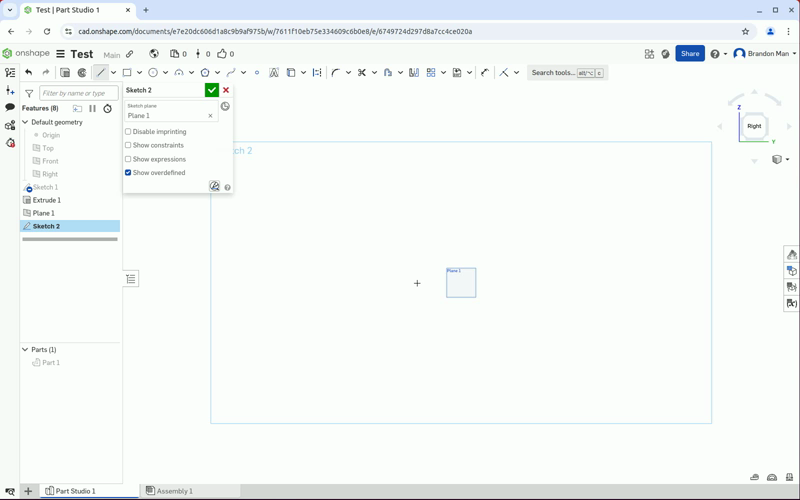
click(417, 282)
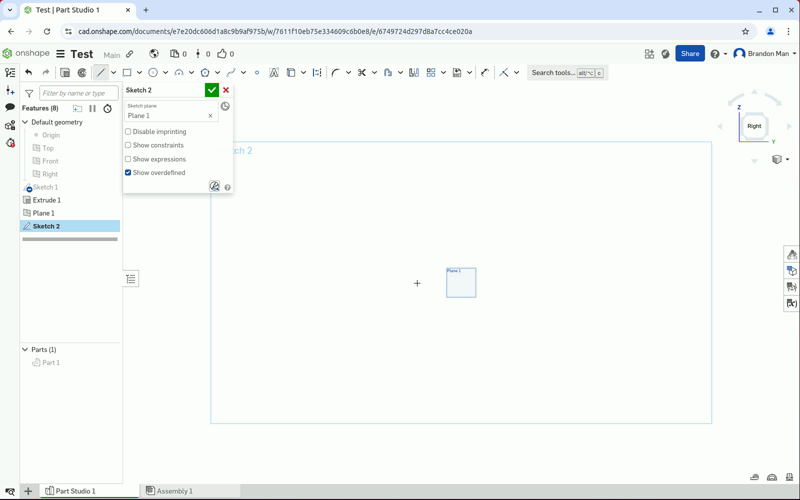
key_up(shift)
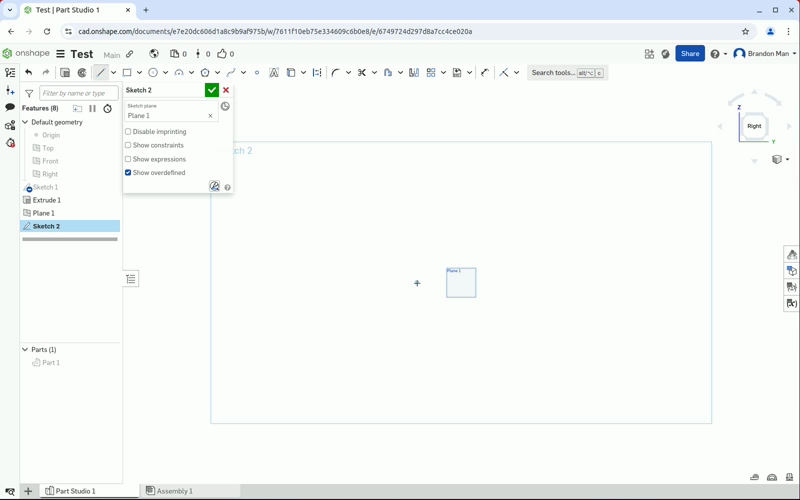
key_down(shift)
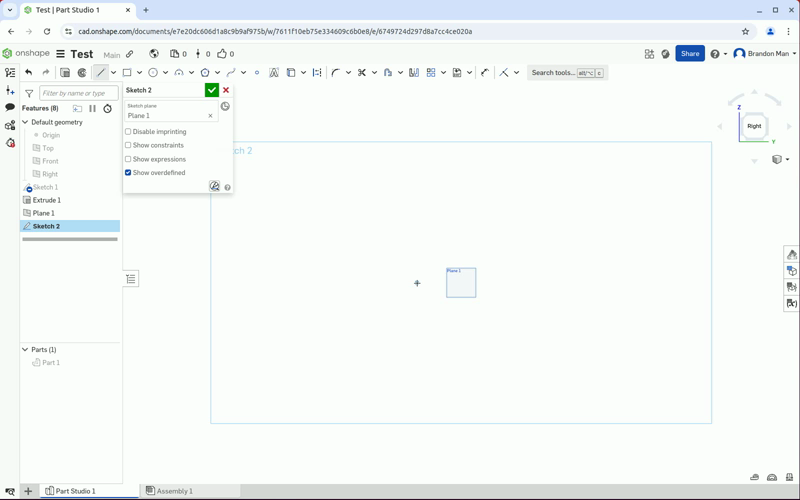
mouse_move(447, 282)
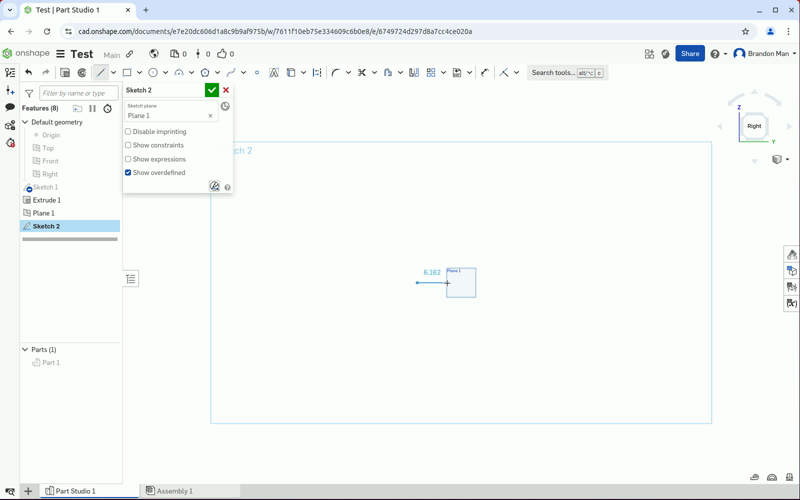
mouse_move(432, 282)
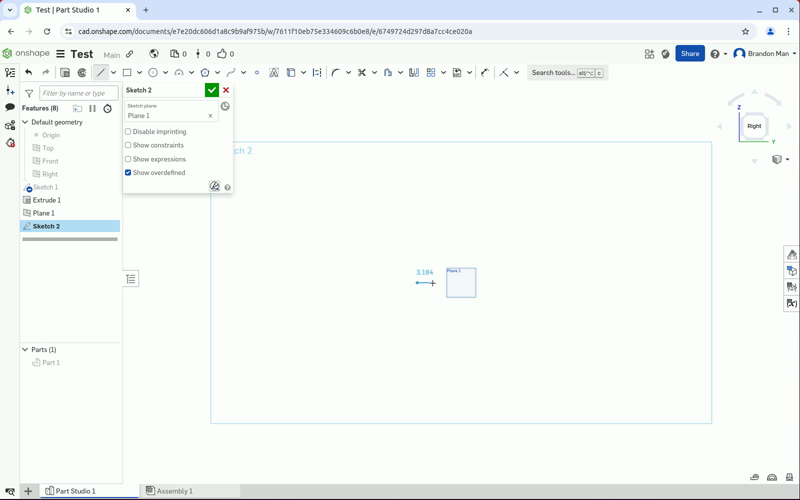
click(432, 282)
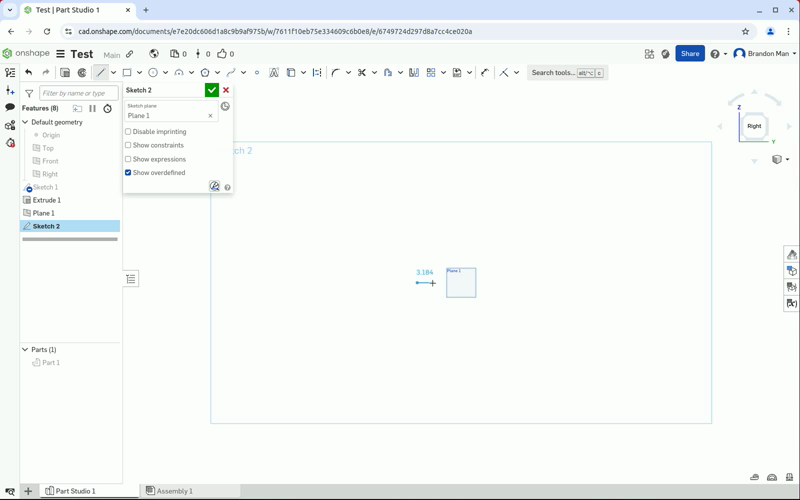
key_up(shift)
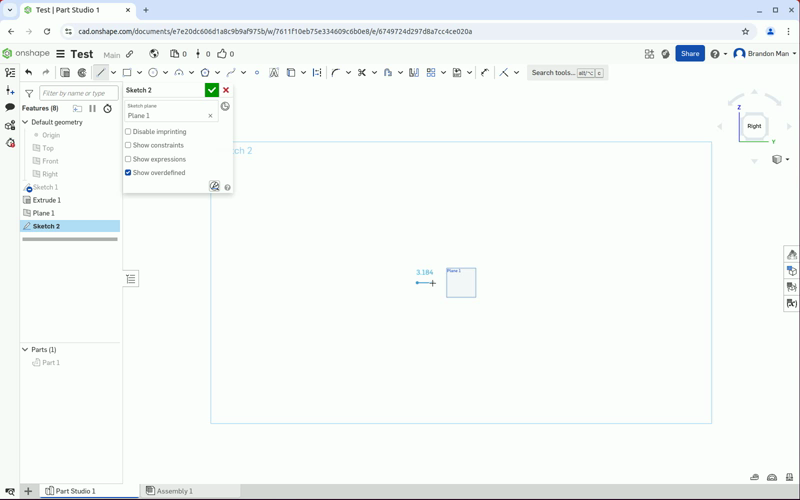
key(esc)
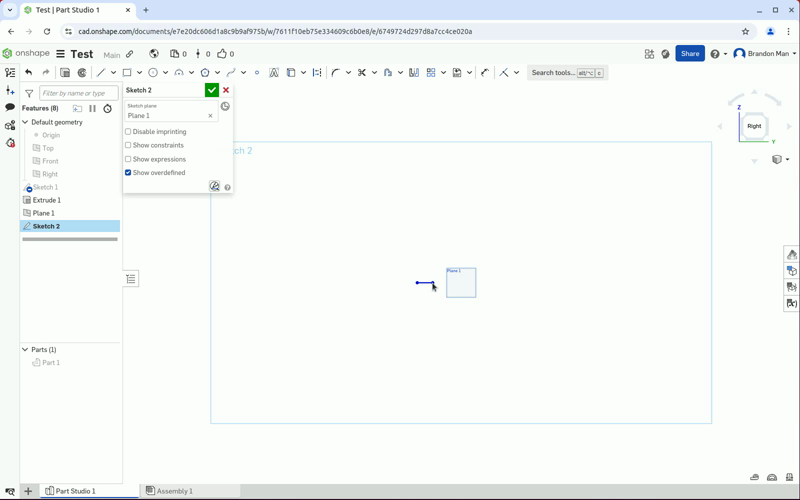
key(a)
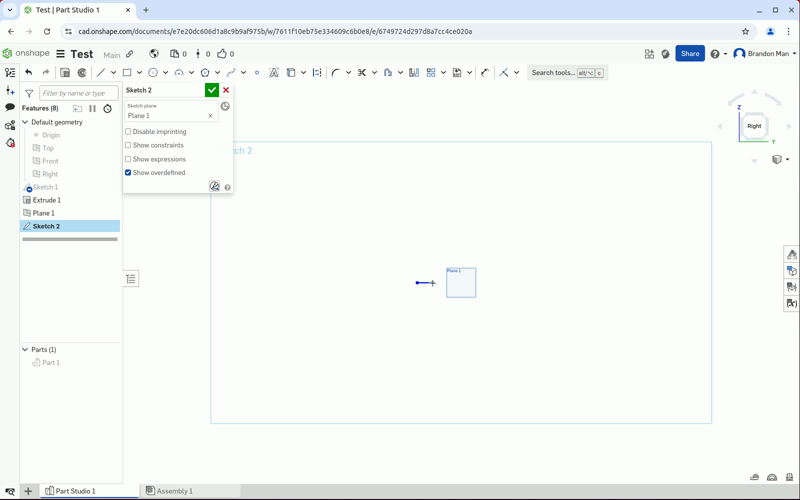
mouse_move(432, 282)
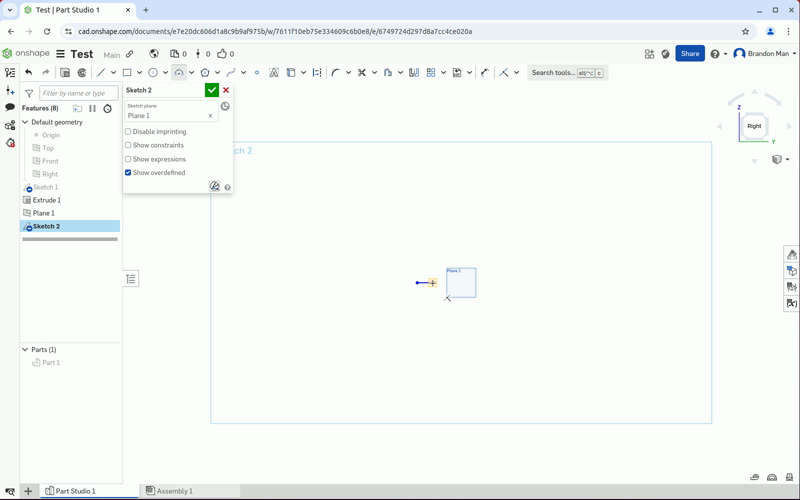
click(432, 282)
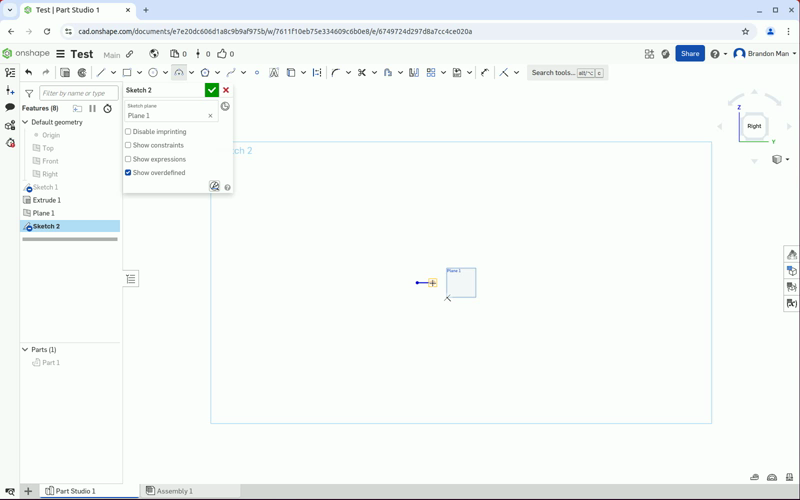
mouse_move(417, 282)
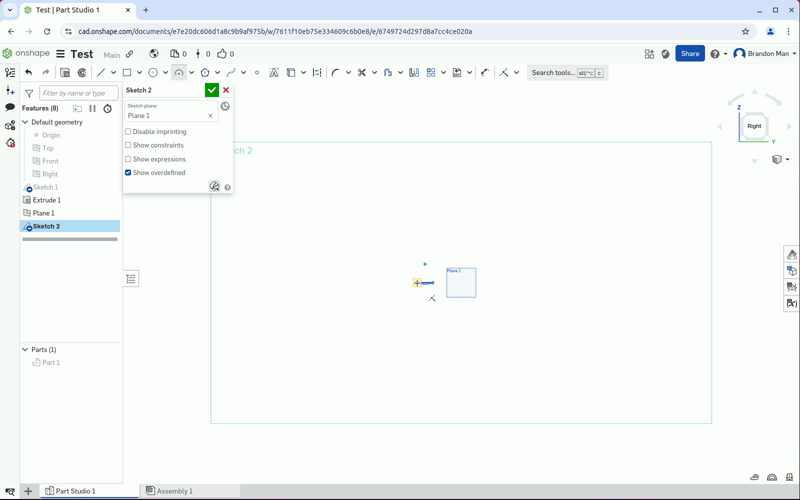
click(417, 282)
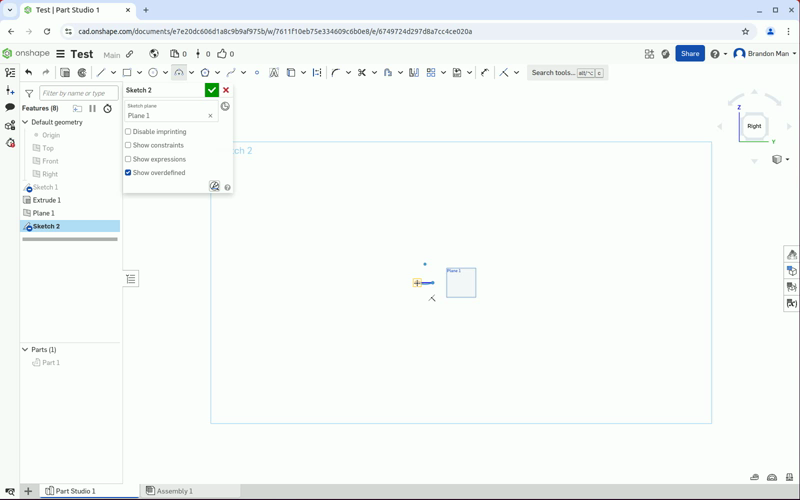
key_down(shift)
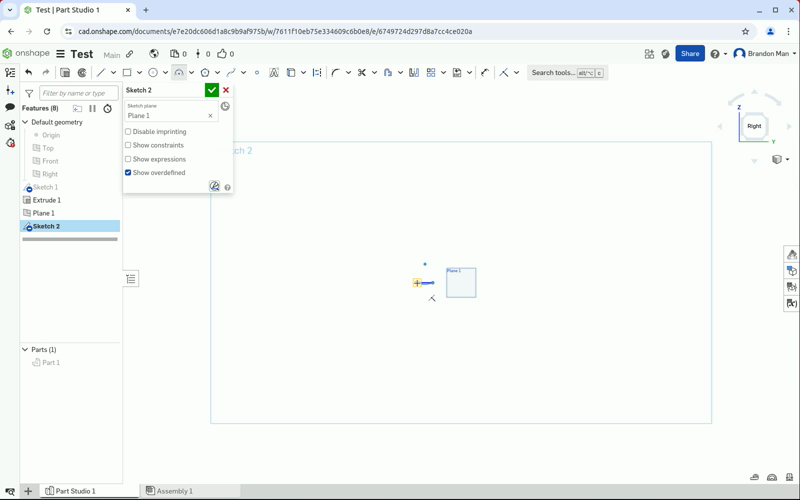
mouse_move(425, 275)
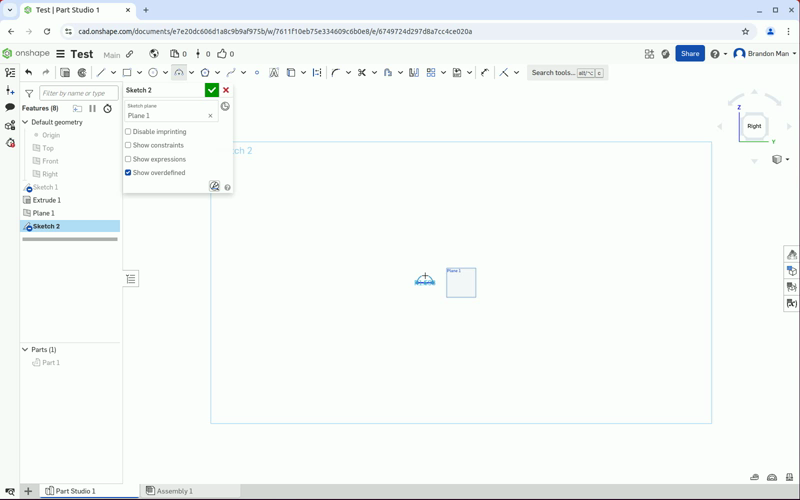
click(425, 275)
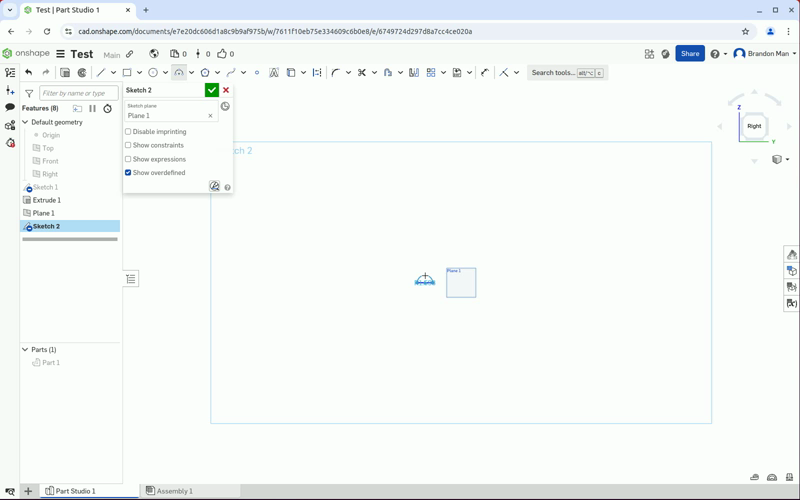
key_up(shift)
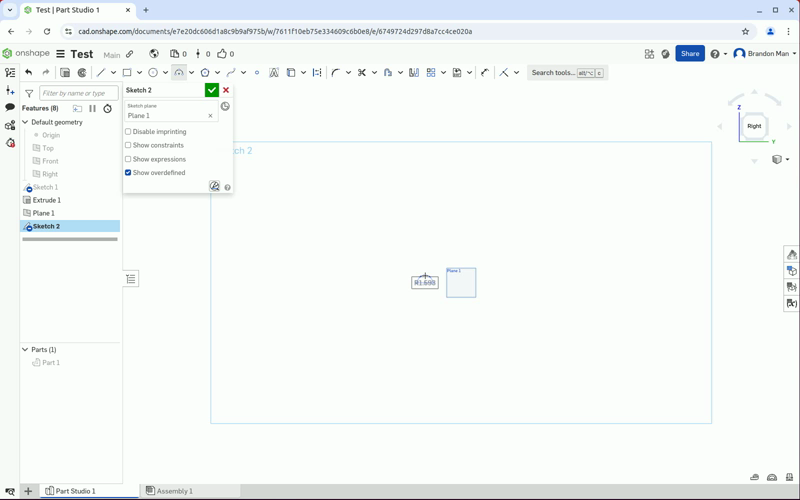
key(esc)
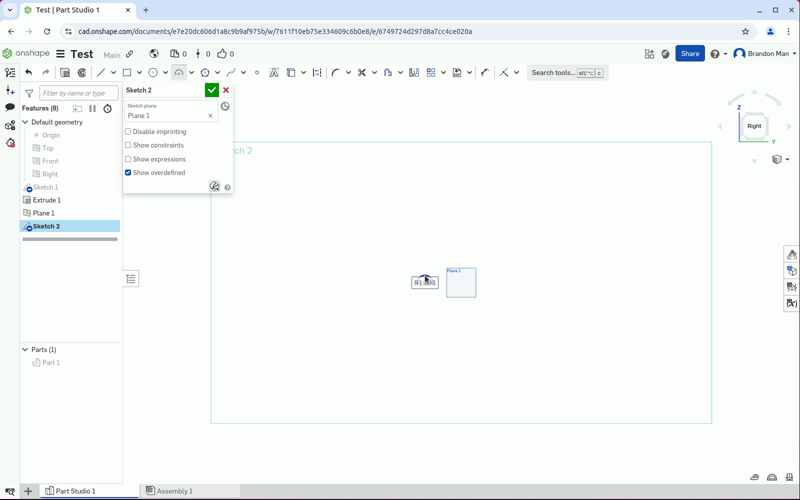
mouse_move(431, 281)
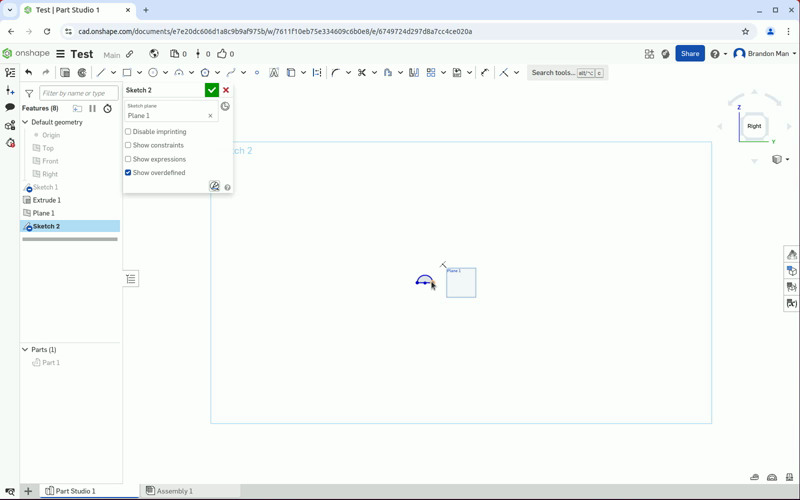
scroll(6)
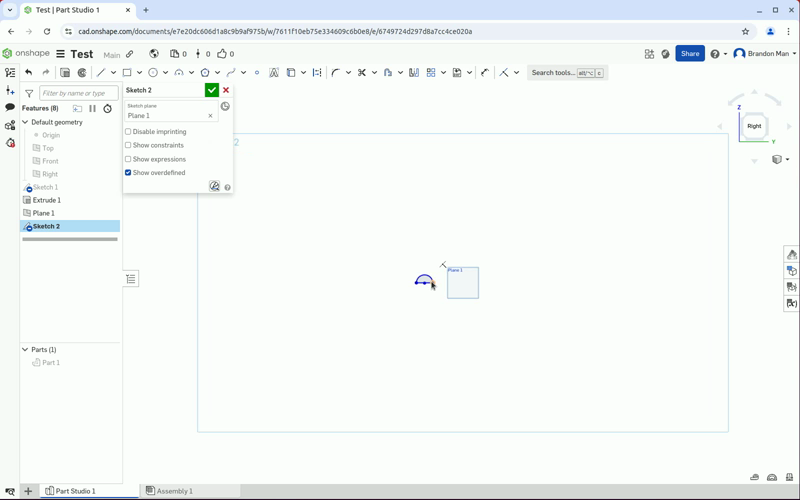
scroll(6)
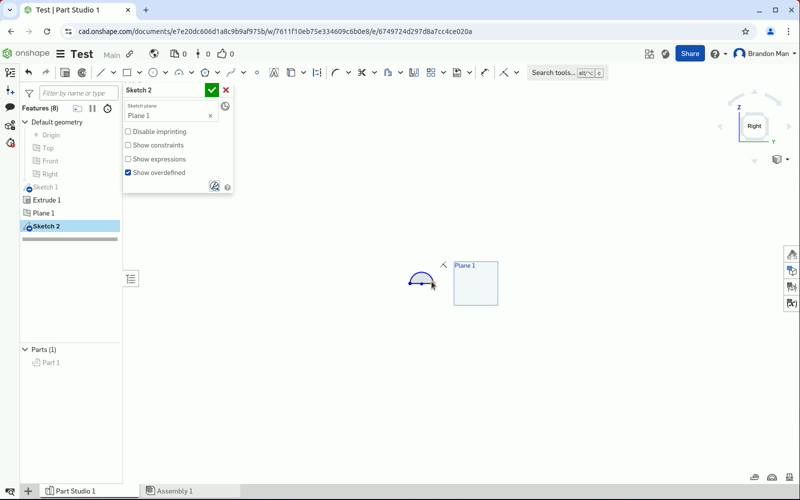
scroll(6)
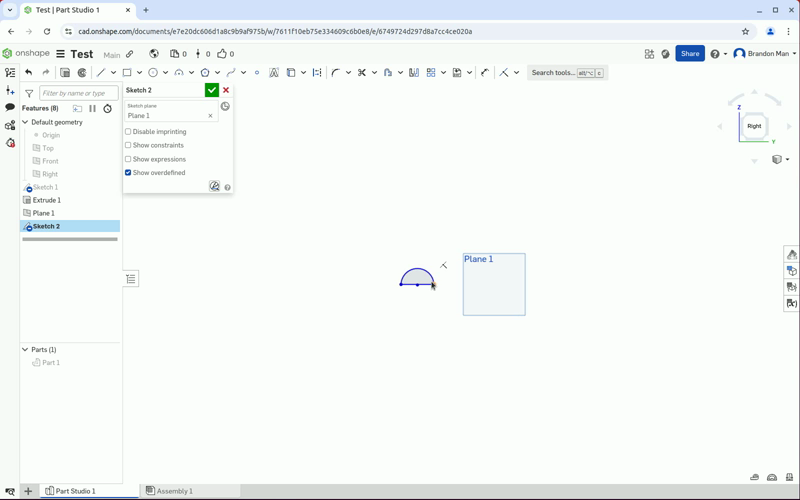
scroll(6)
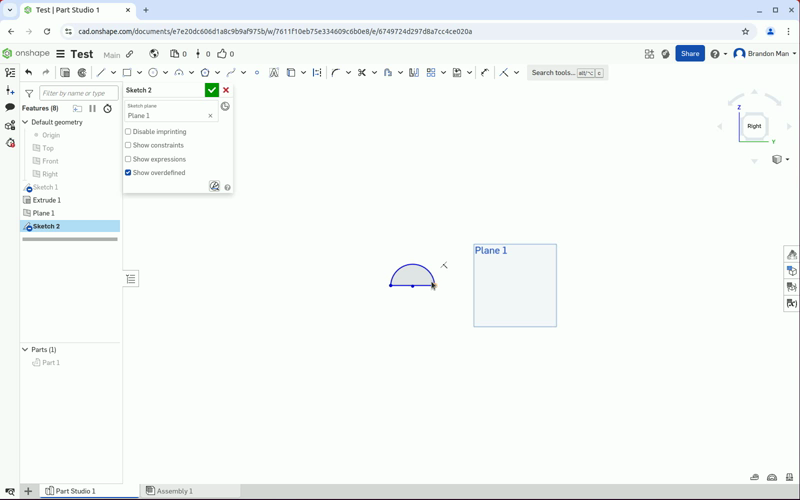
scroll(6)
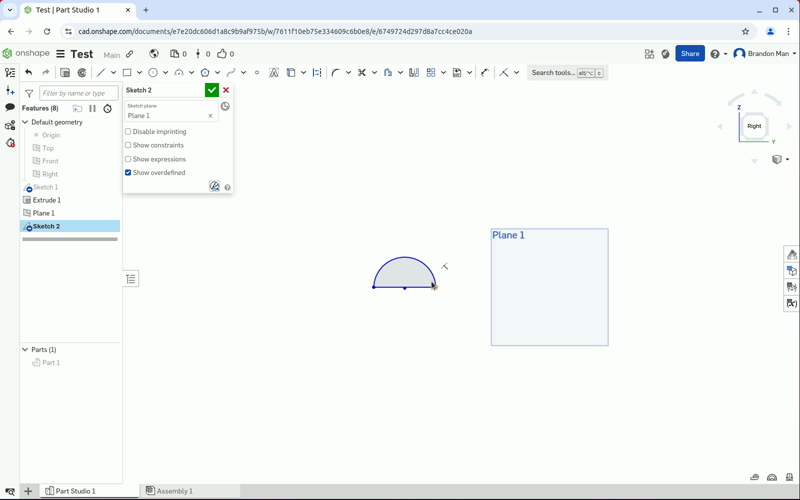
scroll(6)
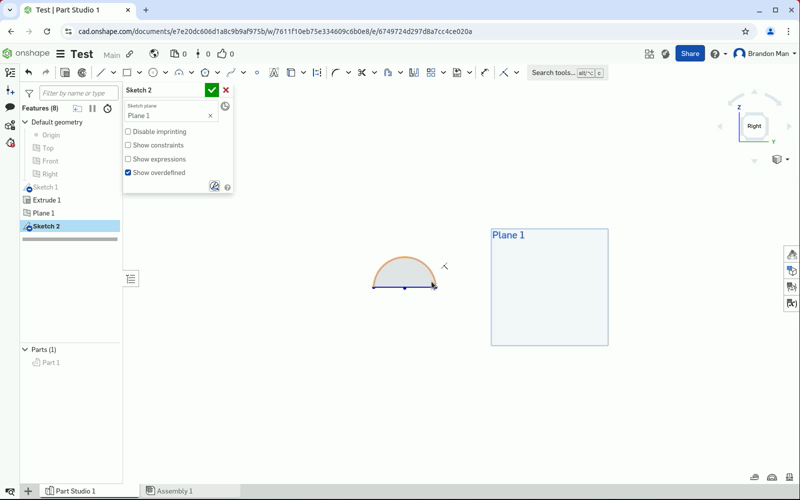
scroll(6)
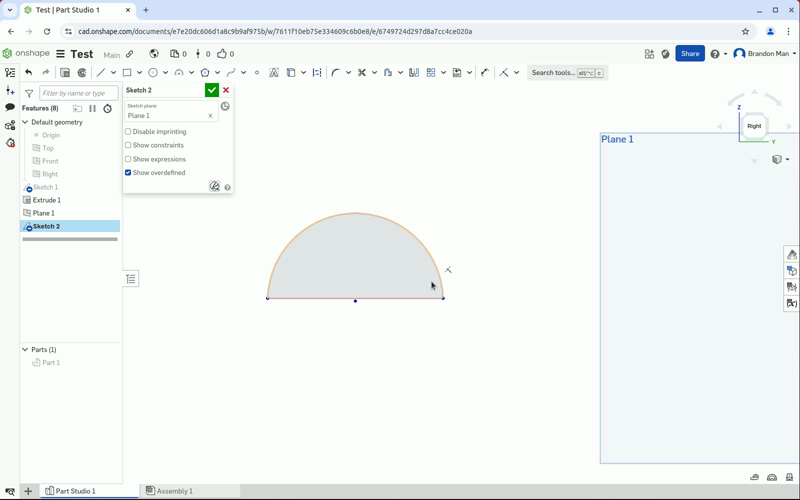
click(431, 281)
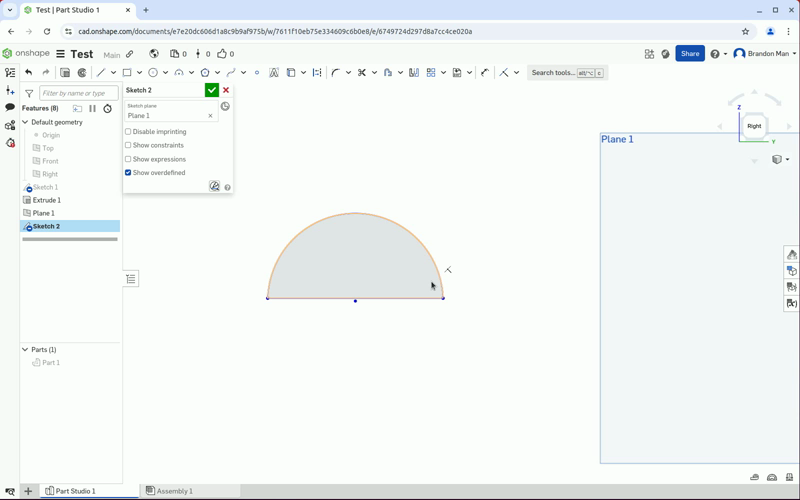
scroll(-6)
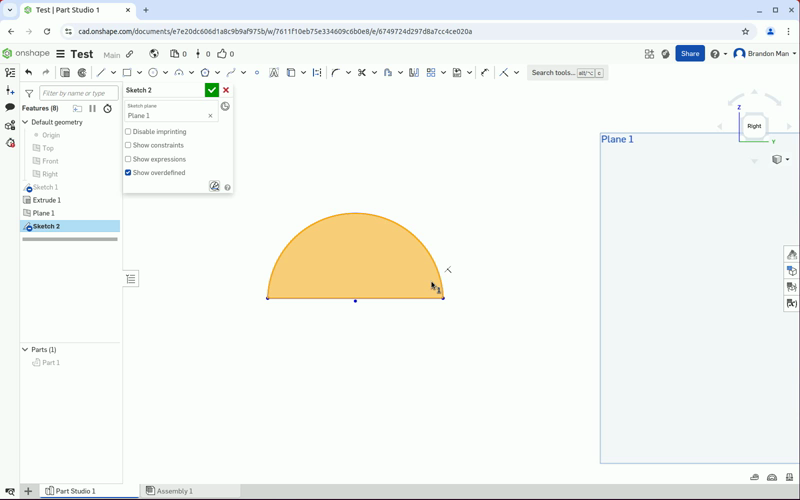
scroll(-6)
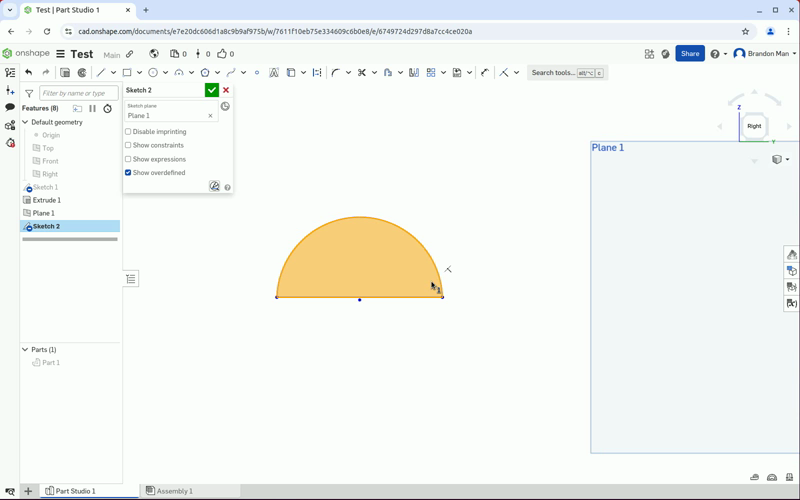
scroll(-6)
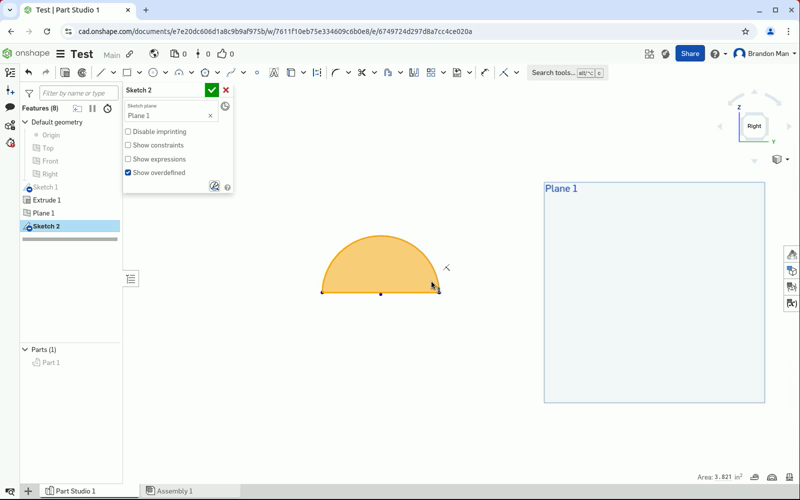
scroll(-6)
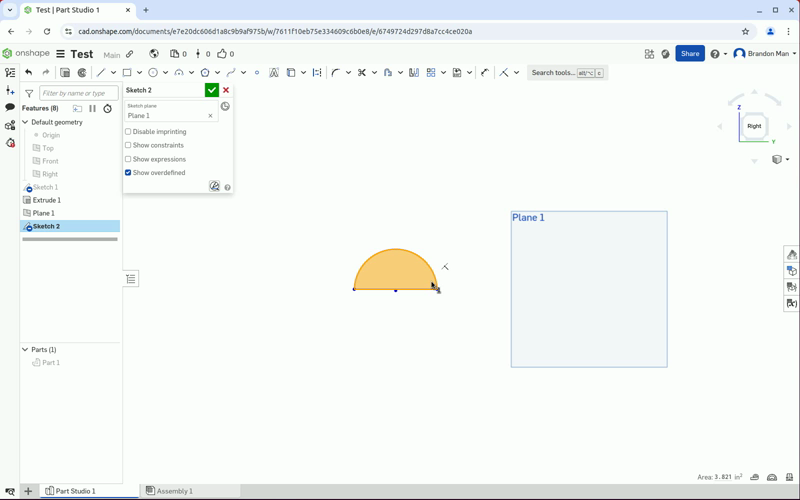
scroll(-6)
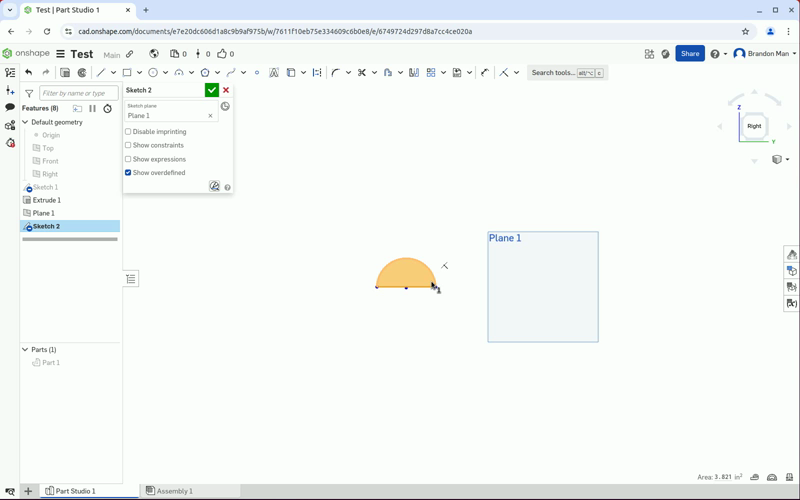
scroll(-6)
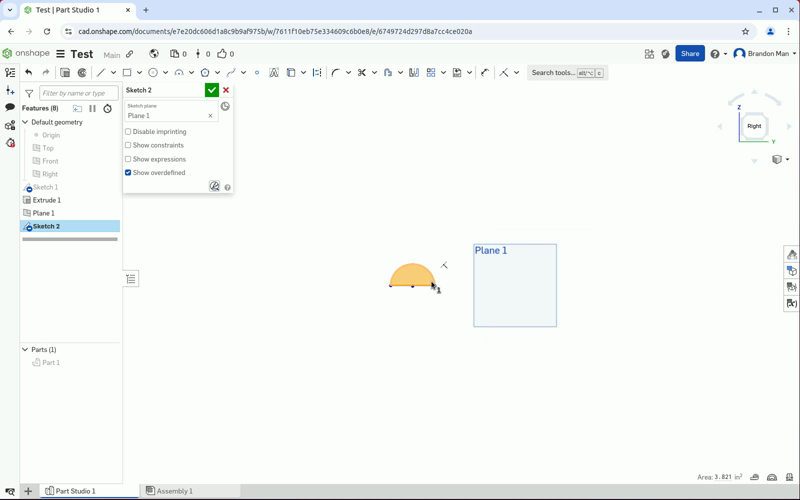
scroll(-6)
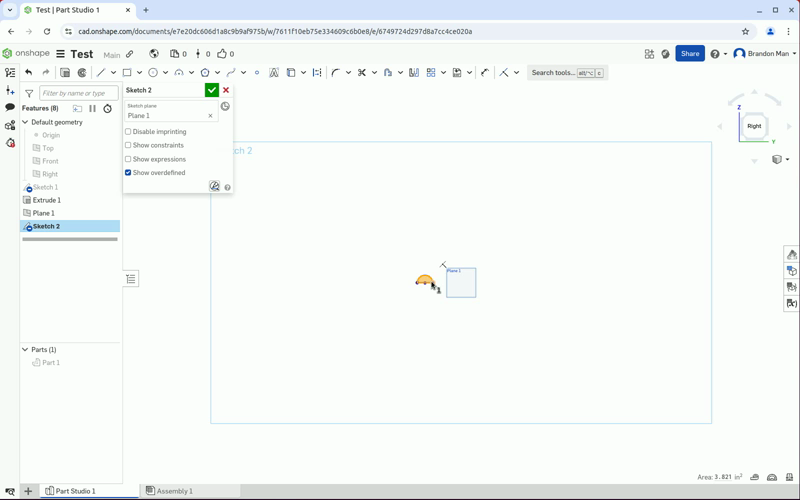
mouse_move(73, 352)
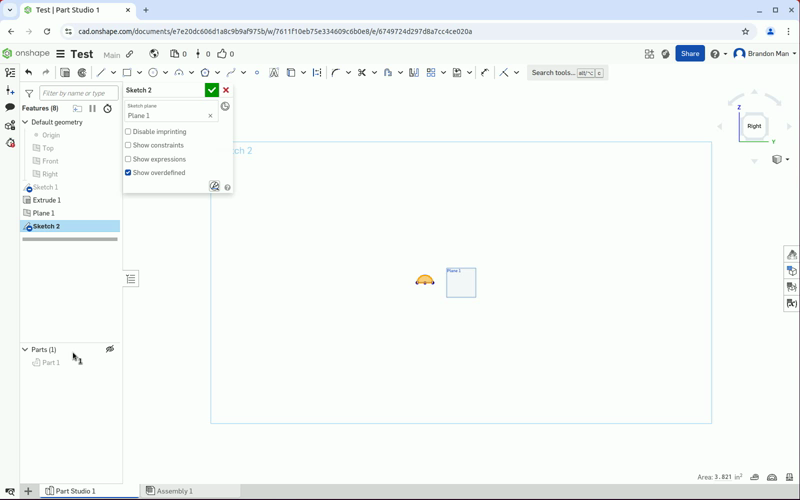
key(shift+y)
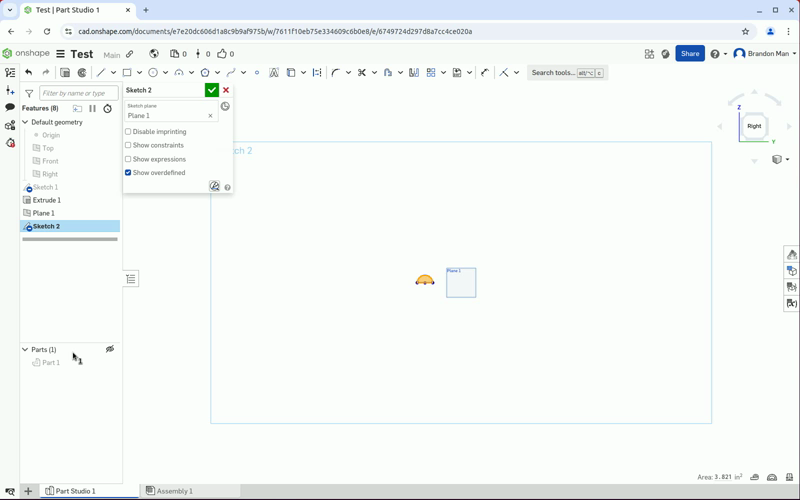
key(shift+e)
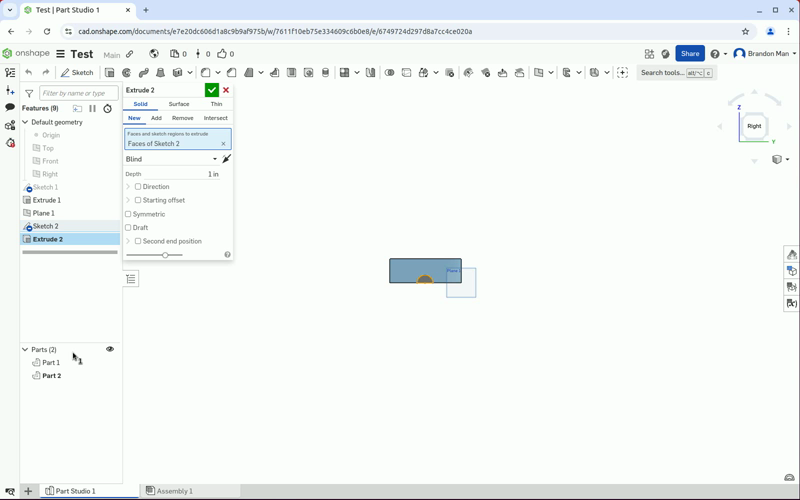
mouse_move(143, 106)
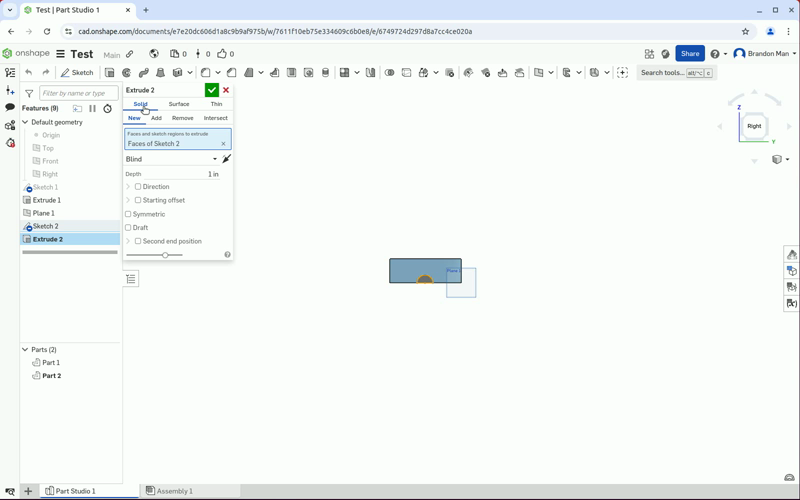
click(143, 106)
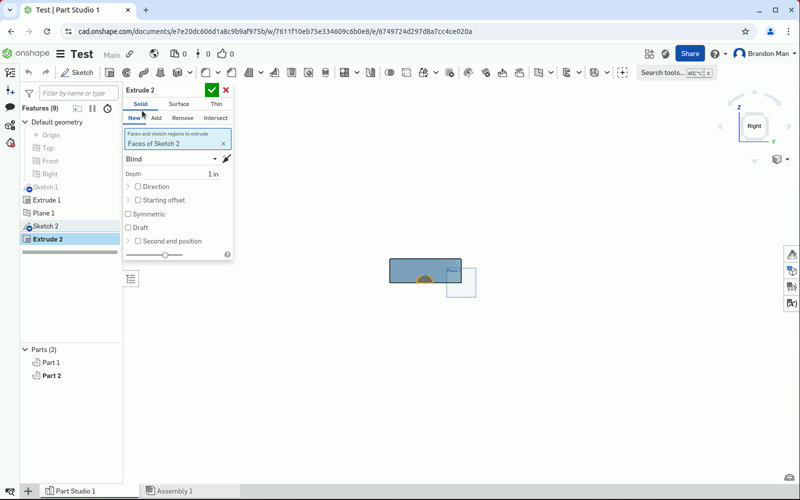
mouse_move(137, 120)
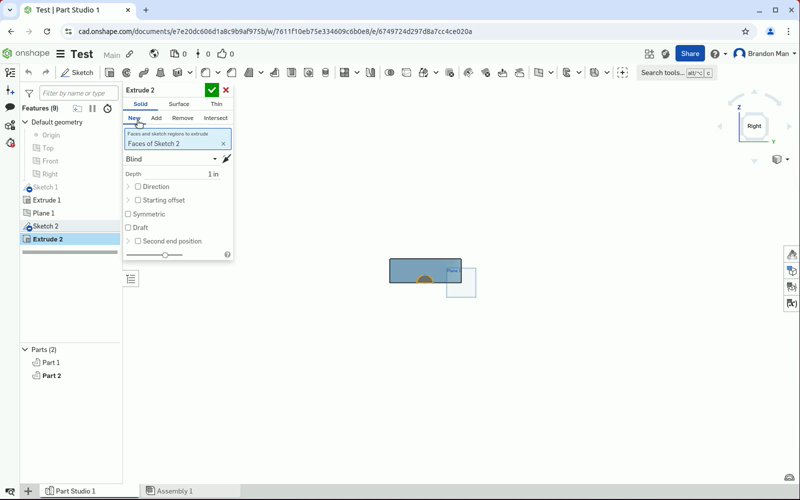
click(137, 120)
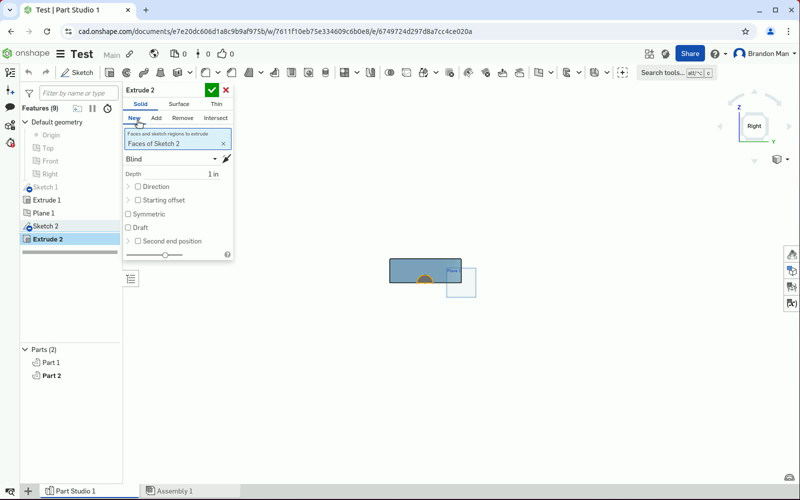
key(tab, 4)
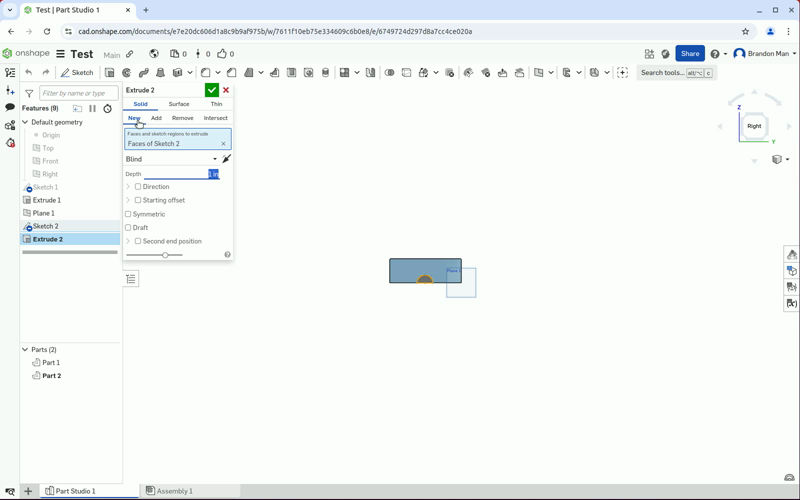
text(-22.627)
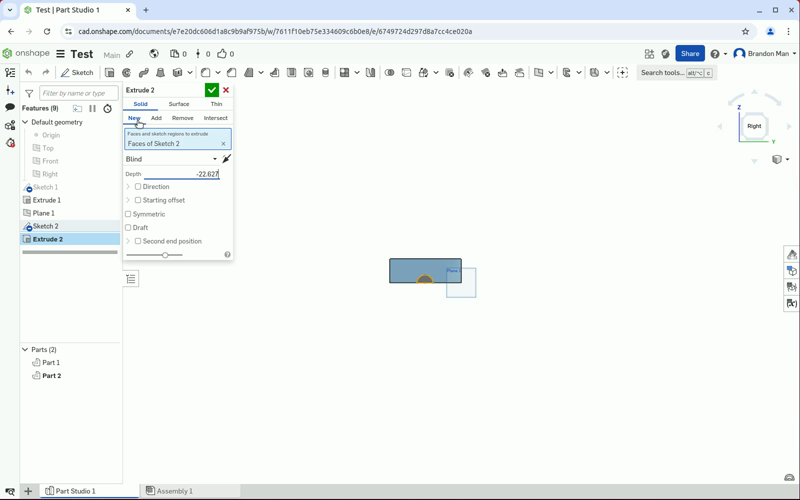
key(enter)
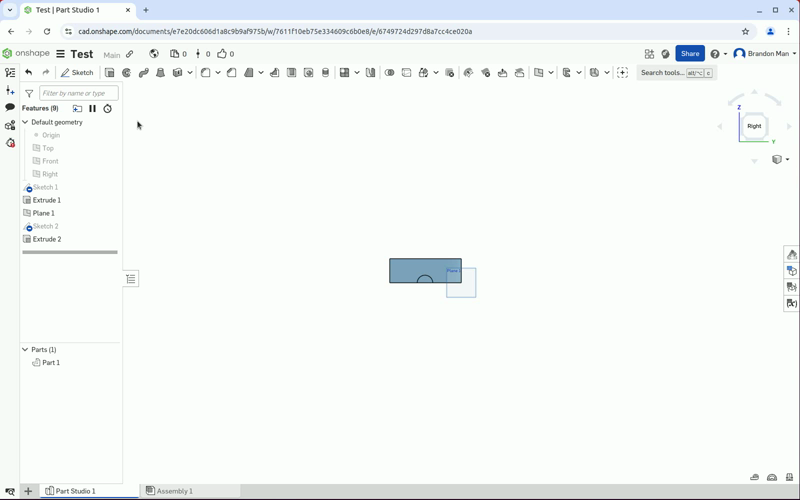
key(shift+h)
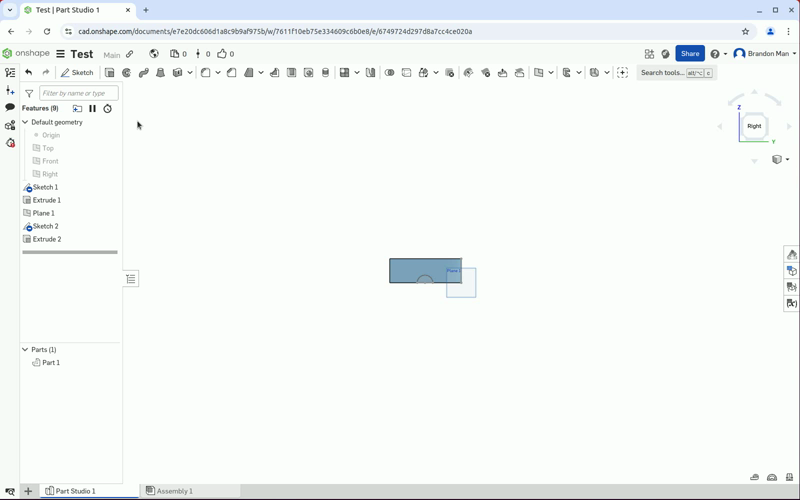
key(shift+h)
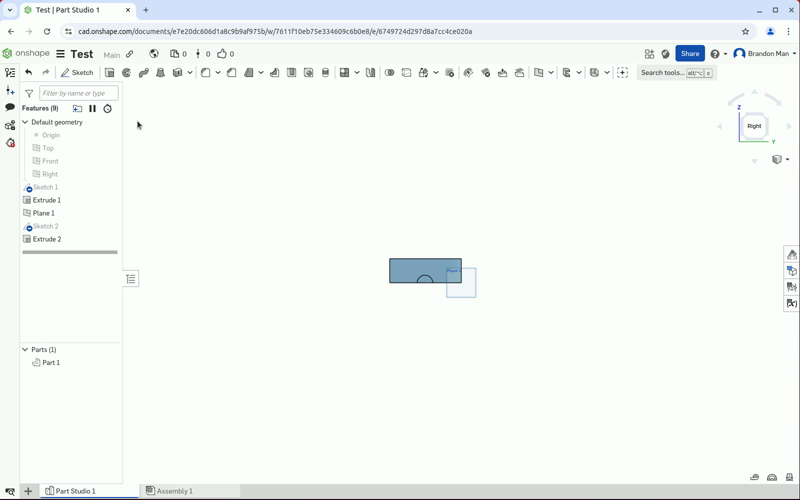
mouse_move(73, 189)
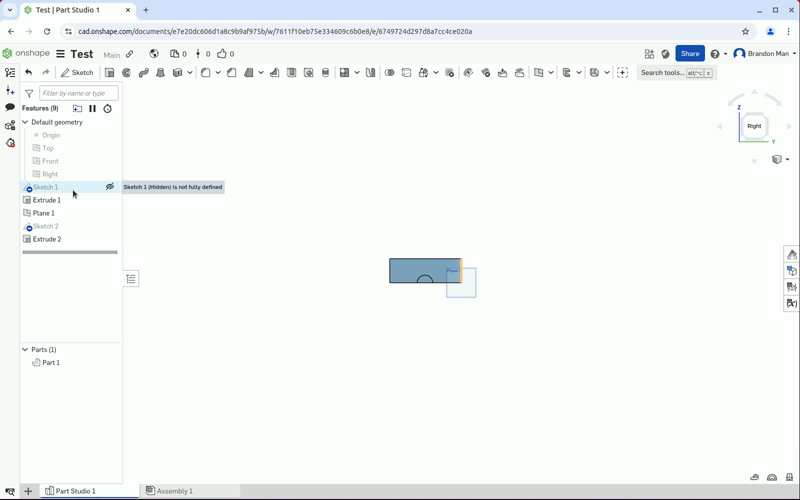
click(73, 189)
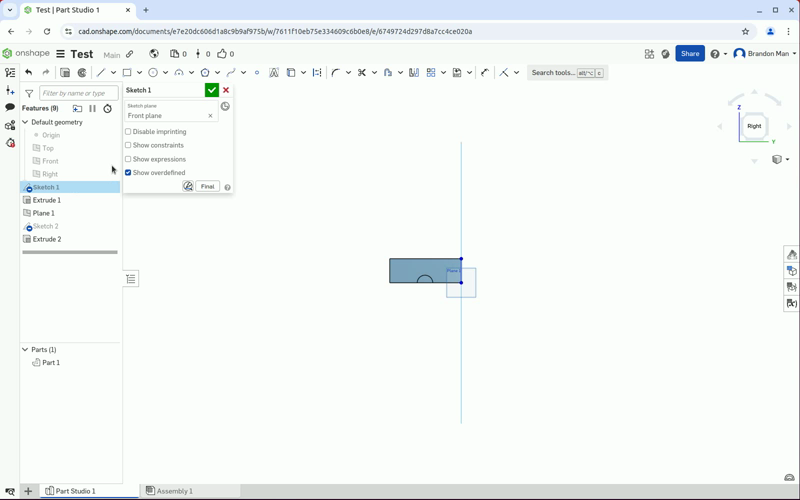
mouse_move(229, 92)
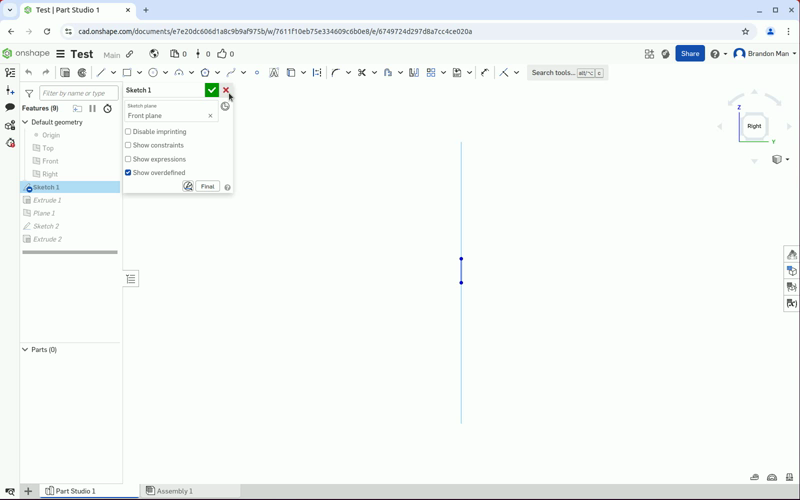
click(229, 92)
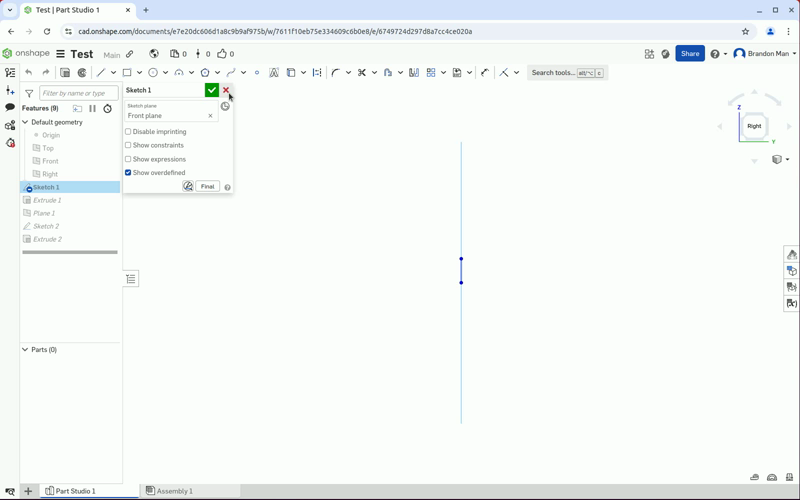
key(shift+s)
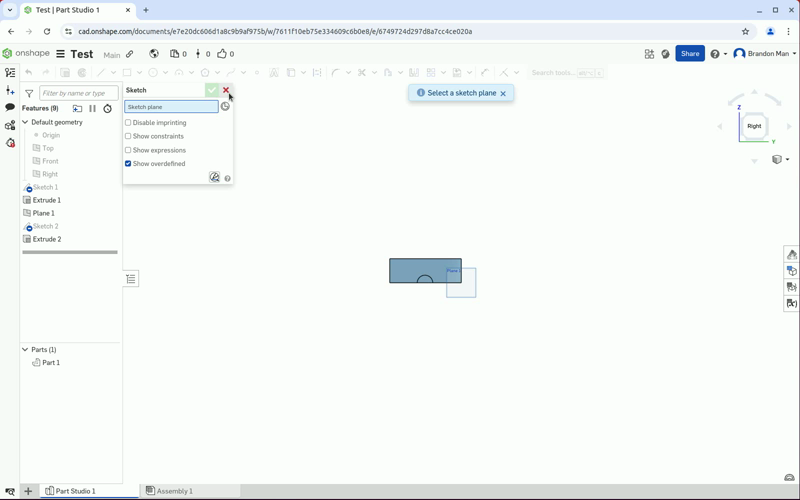
mouse_move(73, 215)
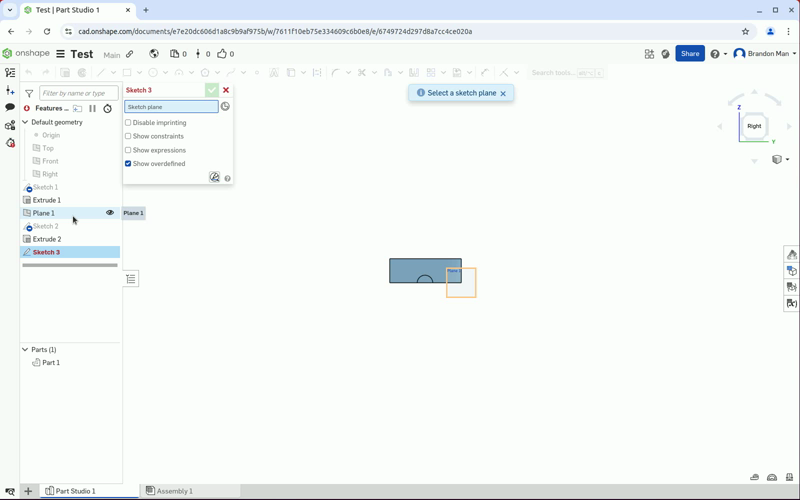
click(73, 215)
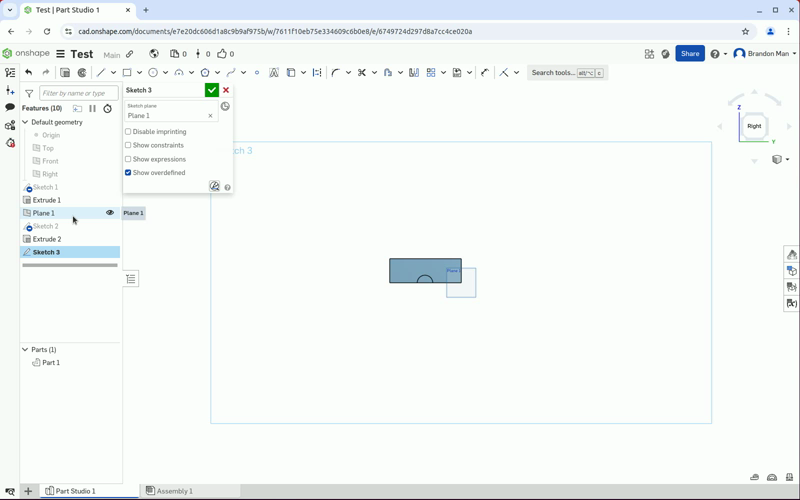
mouse_move(73, 352)
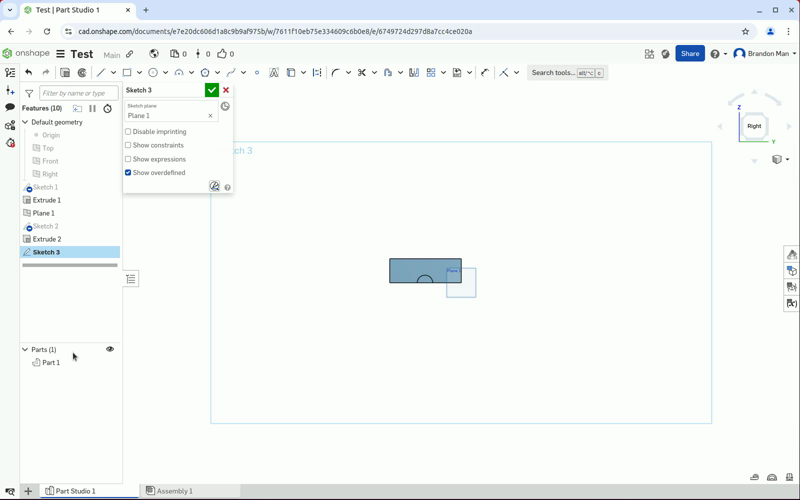
key(y)
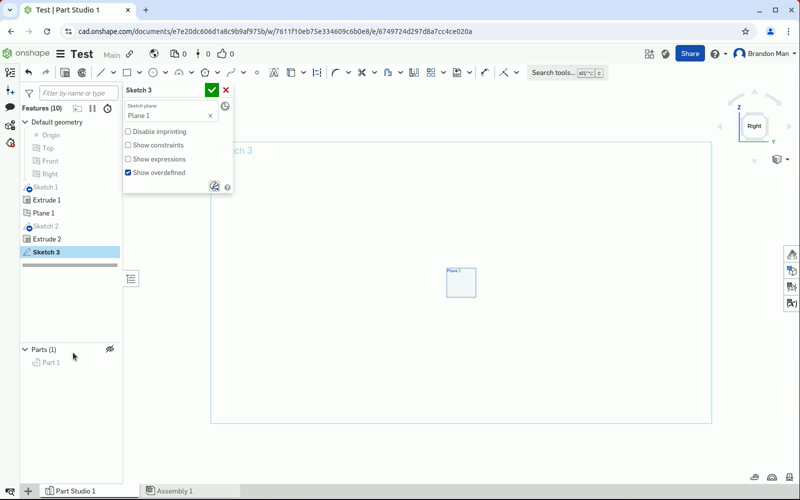
key(a)
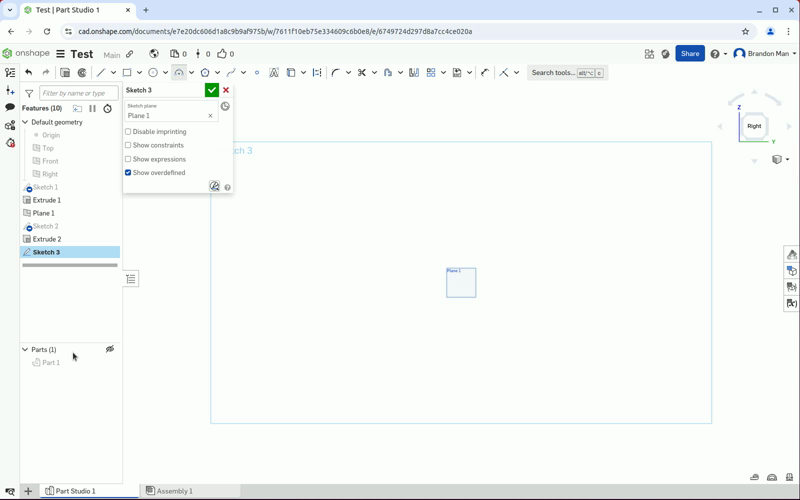
key_down(shift)
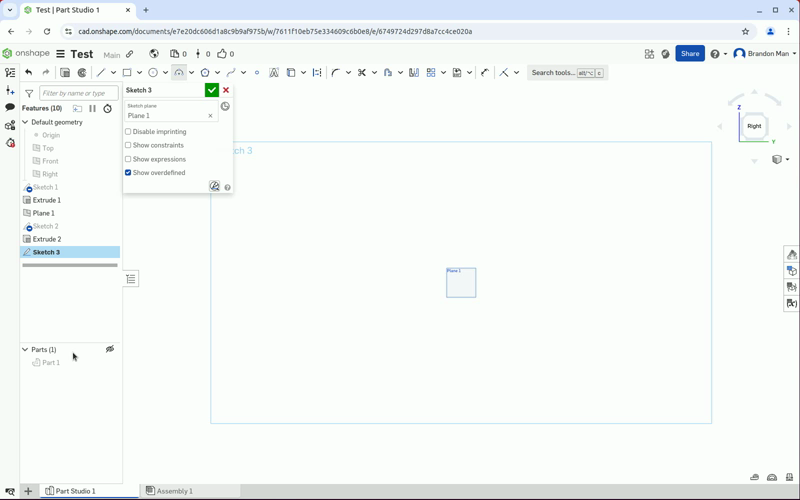
mouse_move(417, 282)
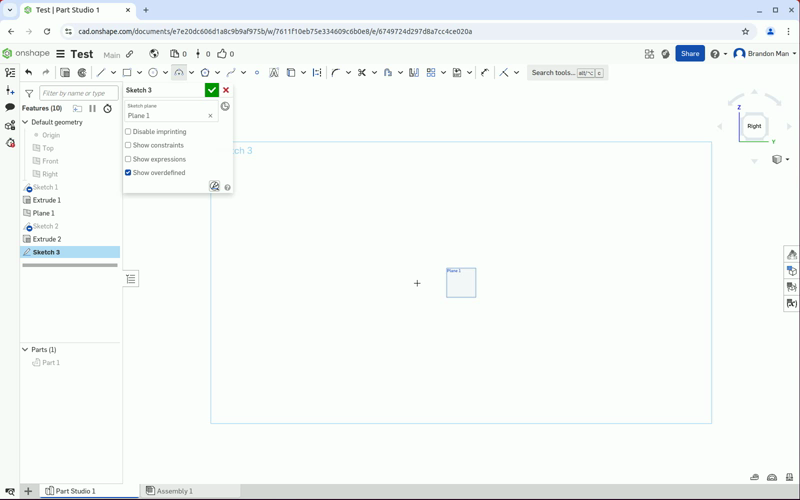
click(417, 282)
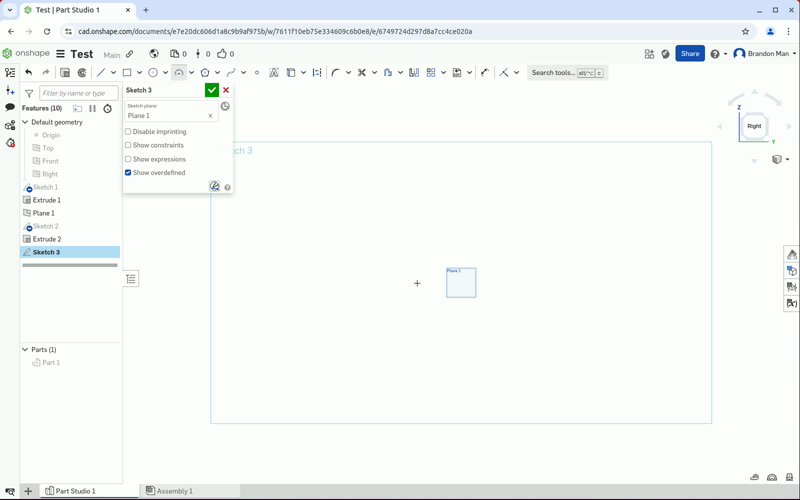
key_up(shift)
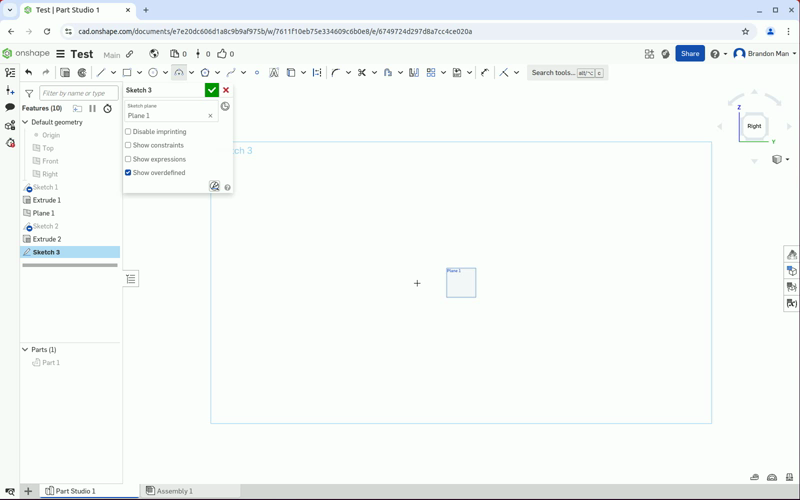
key_down(shift)
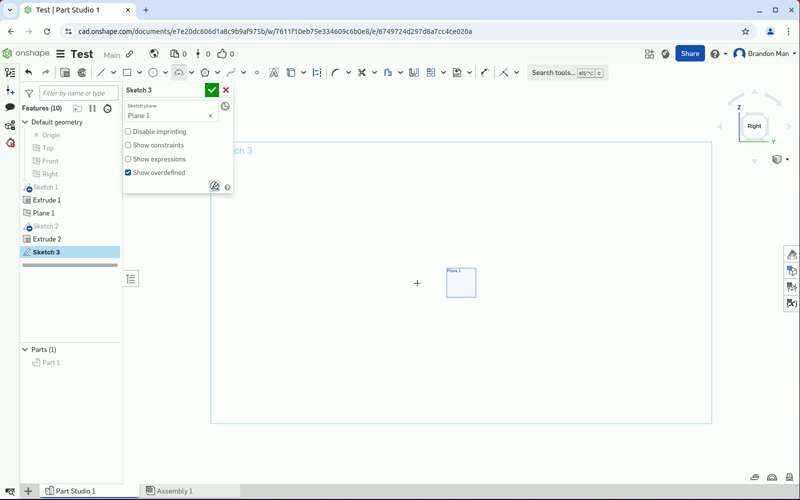
mouse_move(432, 282)
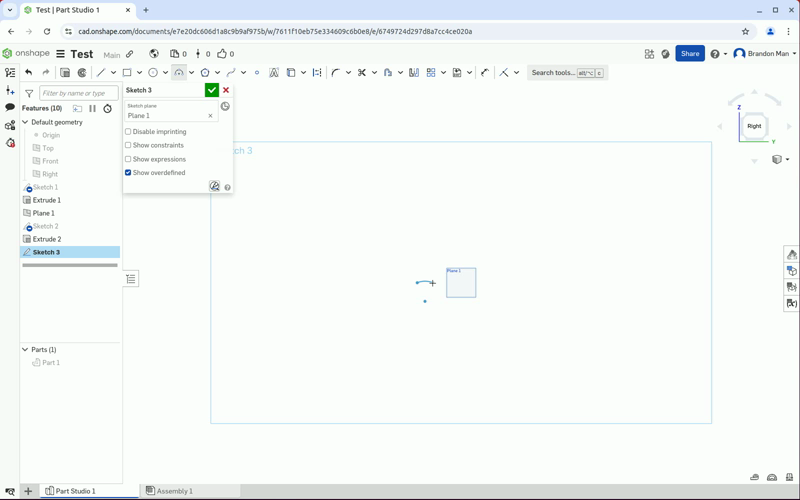
click(432, 282)
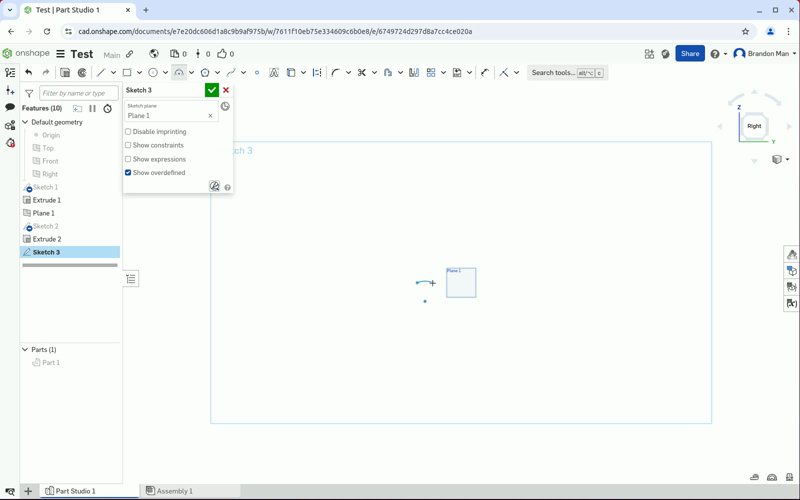
mouse_move(425, 290)
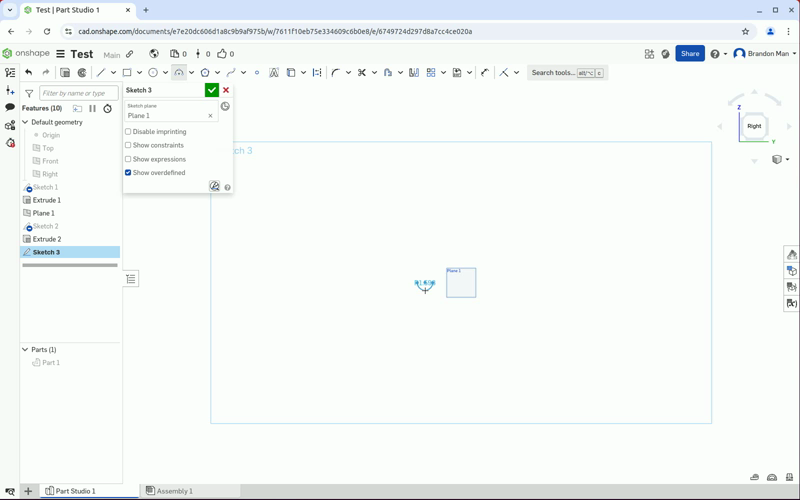
click(425, 290)
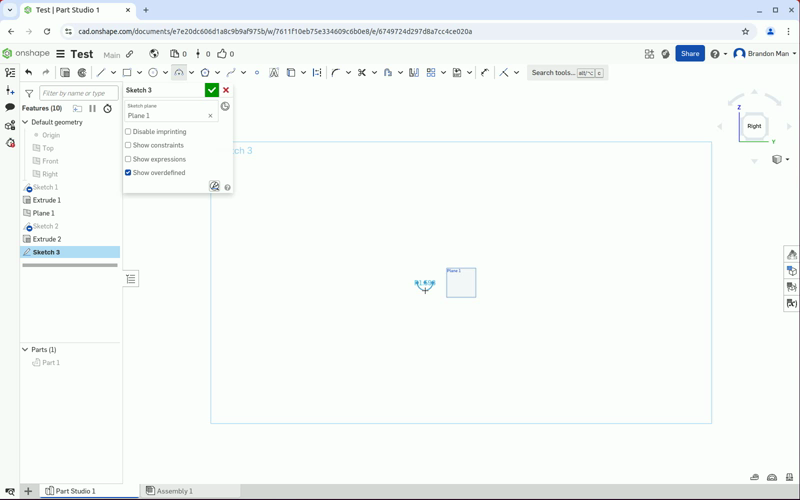
key_up(shift)
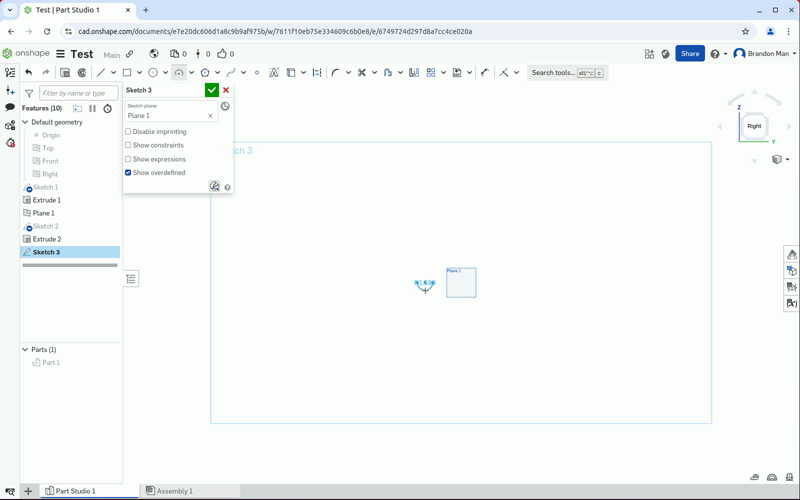
key(esc)
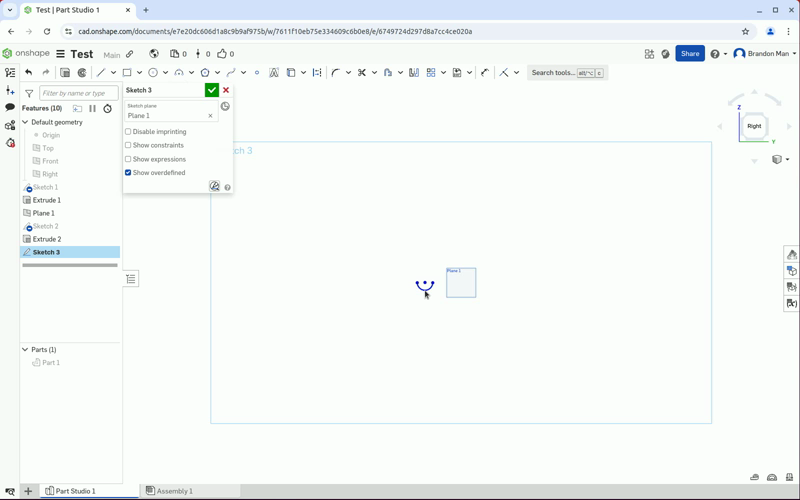
key(l)
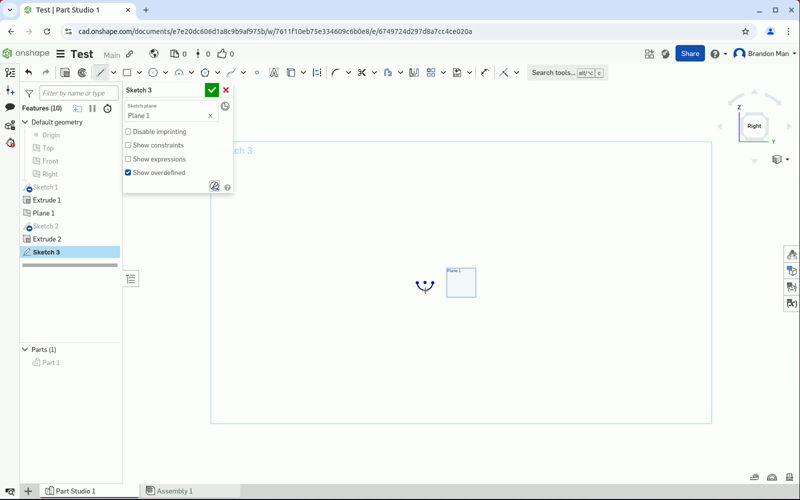
mouse_move(432, 282)
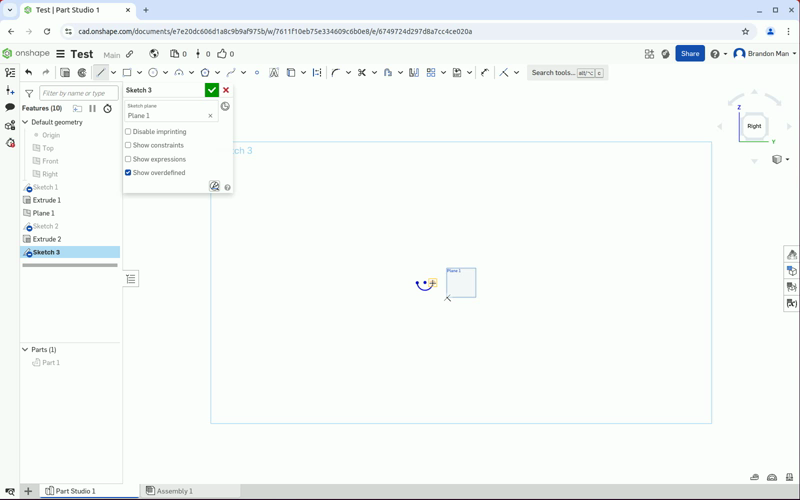
click(432, 282)
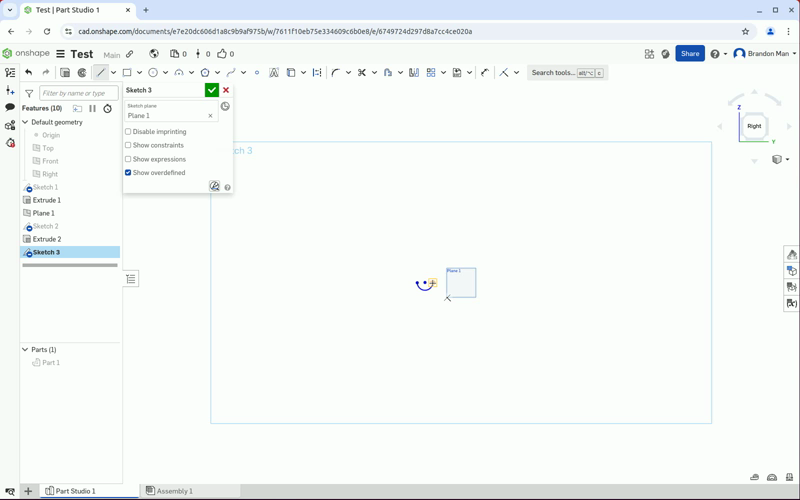
mouse_move(462, 282)
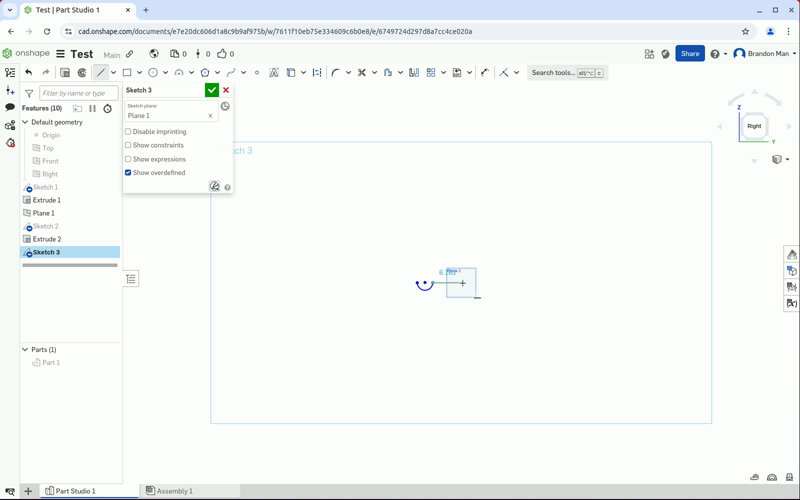
key_down(shift)
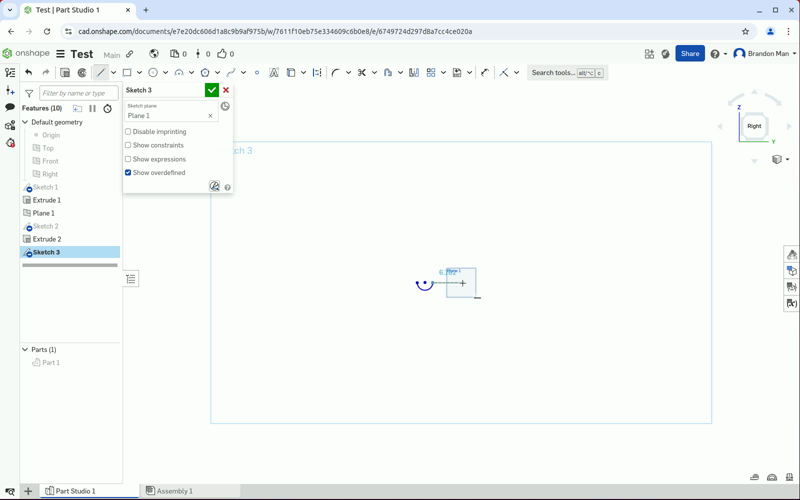
mouse_move(417, 282)
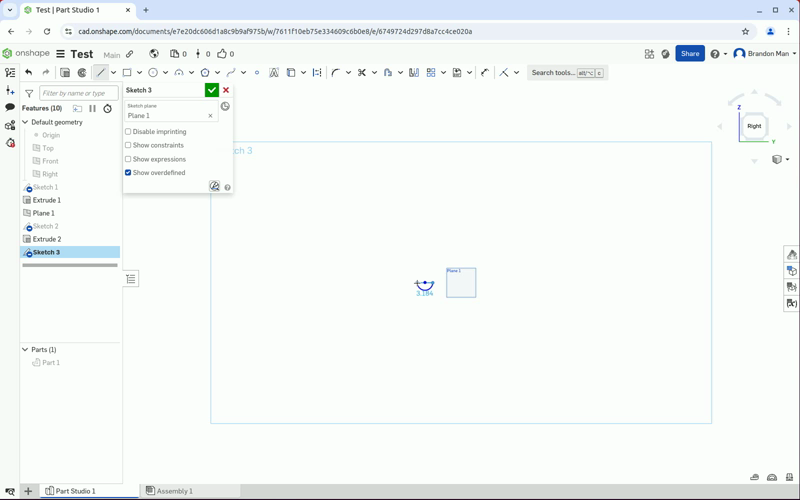
key_up(shift)
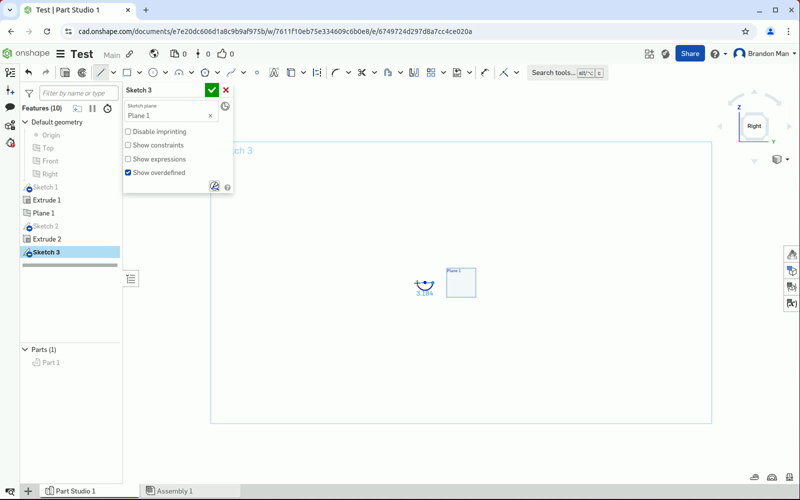
click(417, 282)
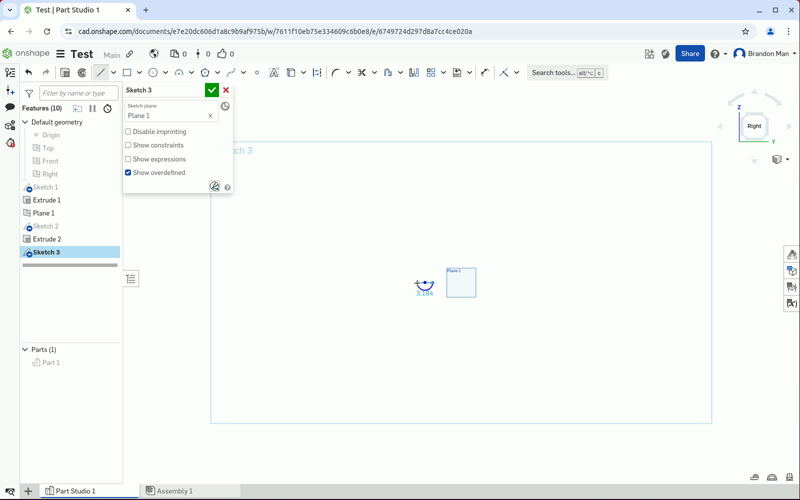
key(esc)
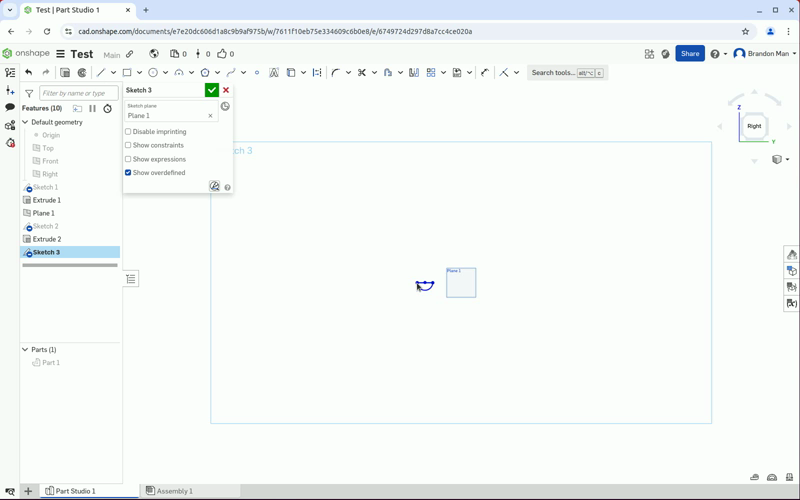
mouse_move(427, 286)
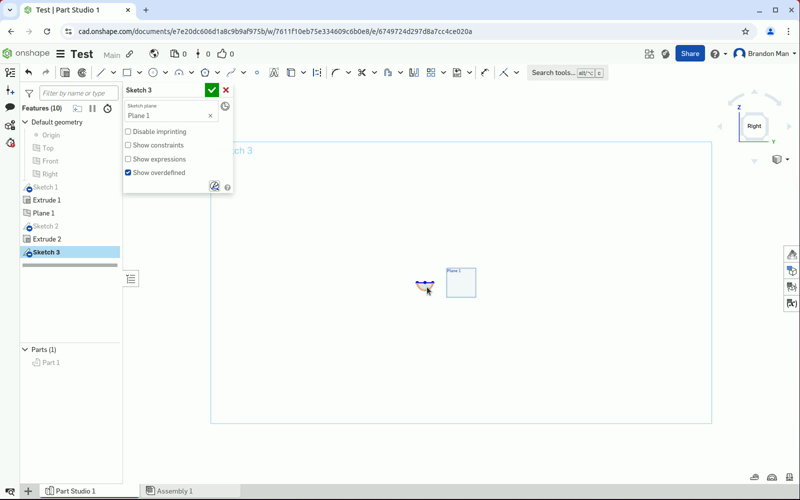
scroll(6)
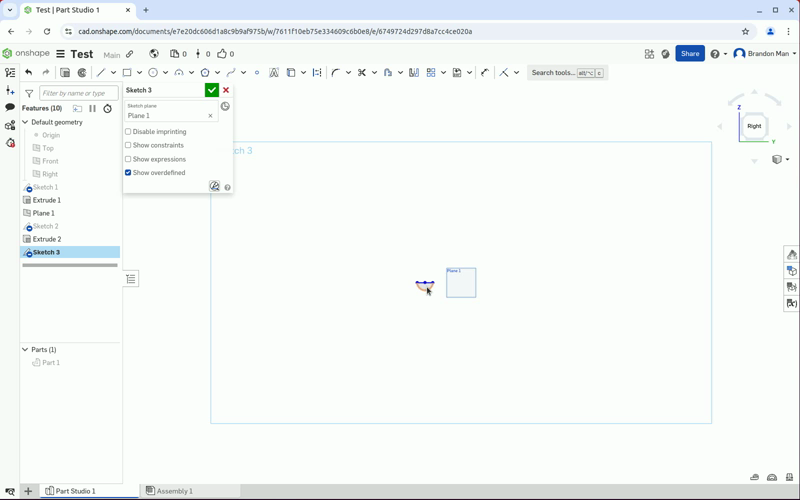
scroll(6)
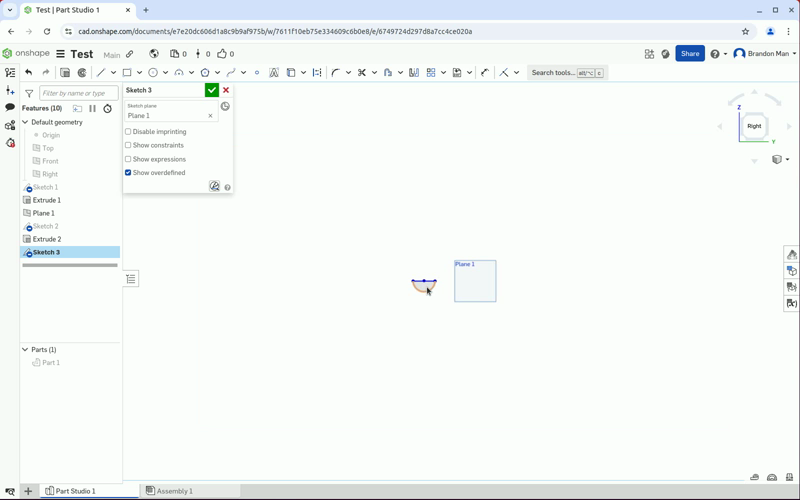
scroll(6)
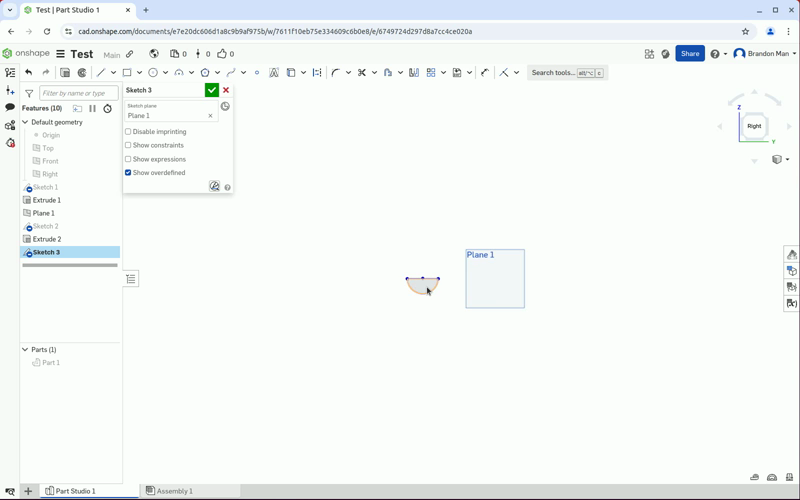
scroll(6)
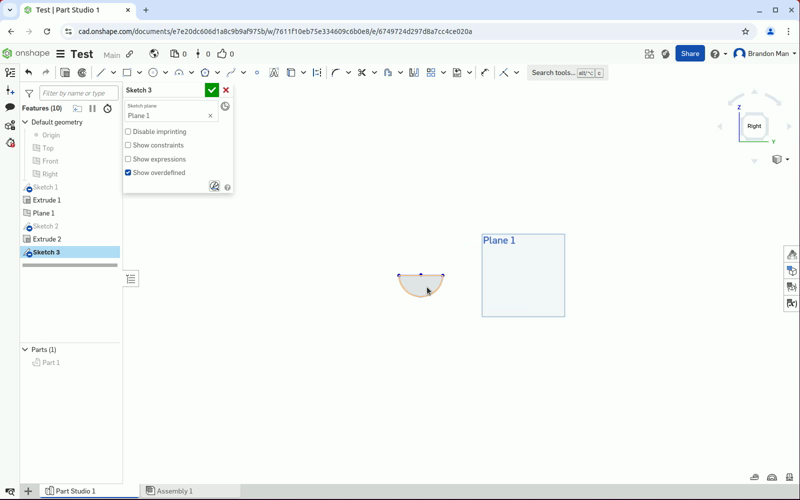
scroll(6)
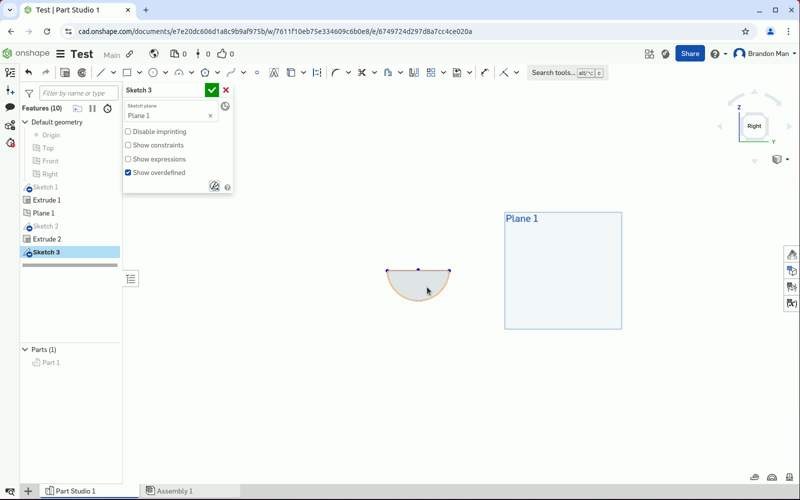
scroll(6)
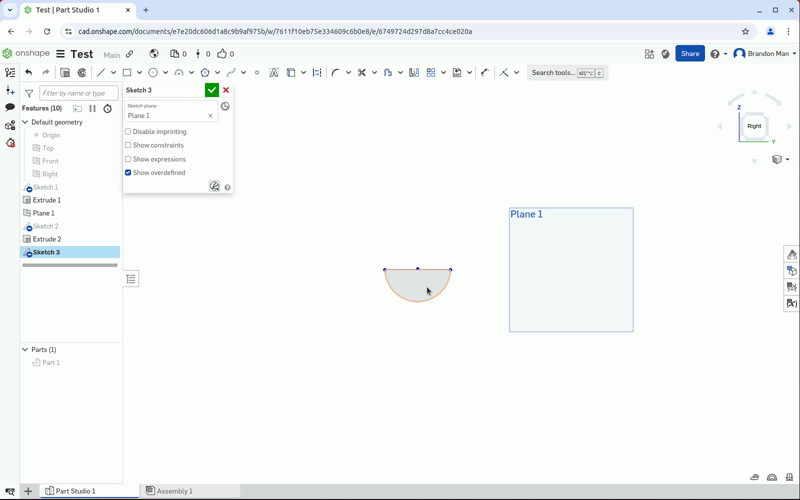
scroll(6)
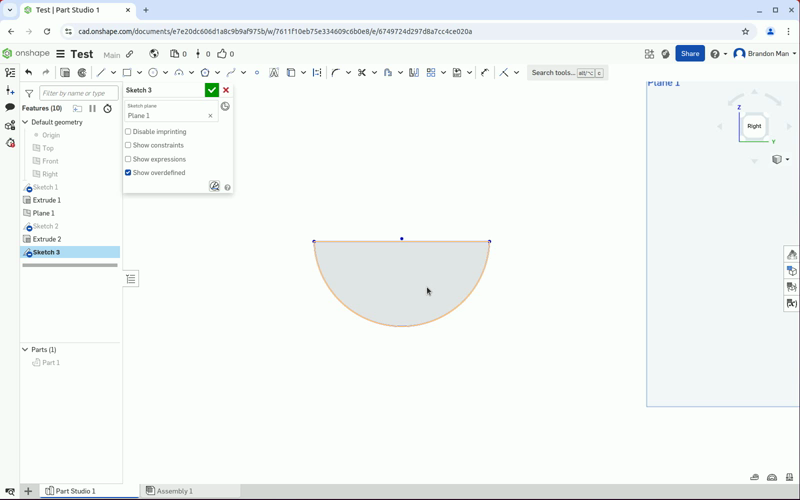
click(427, 286)
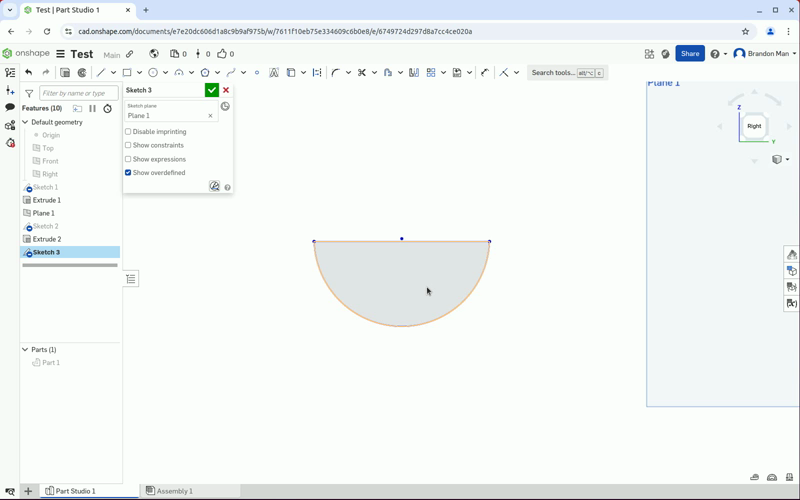
scroll(-6)
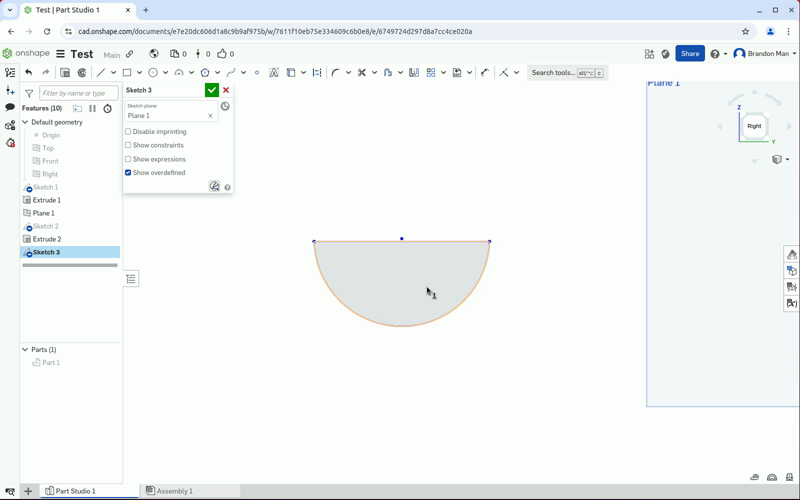
scroll(-6)
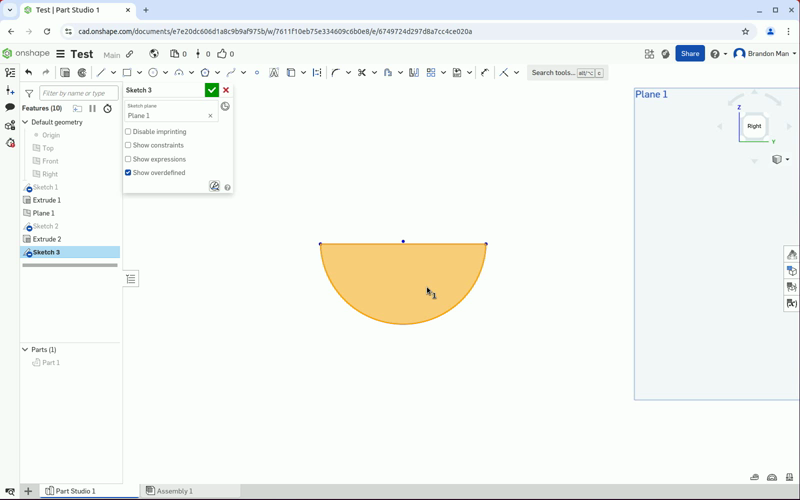
scroll(-6)
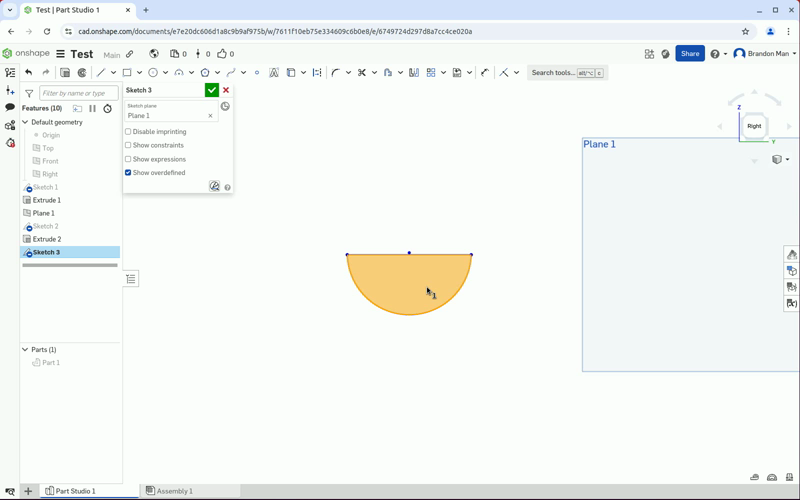
scroll(-6)
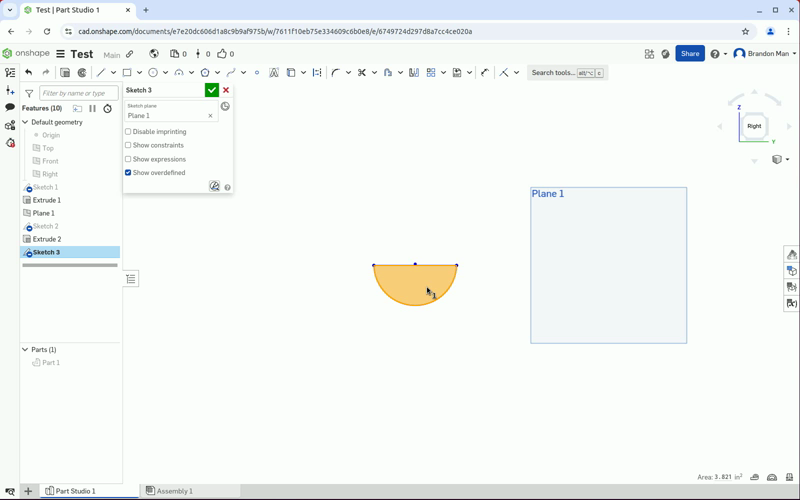
scroll(-6)
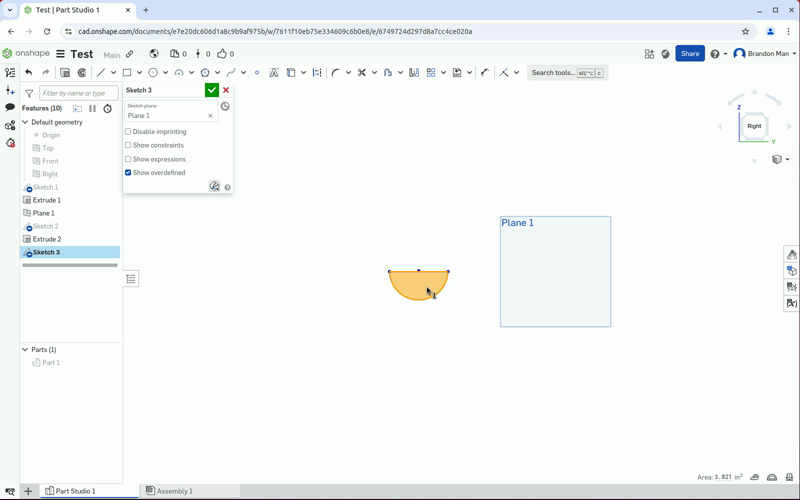
scroll(-6)
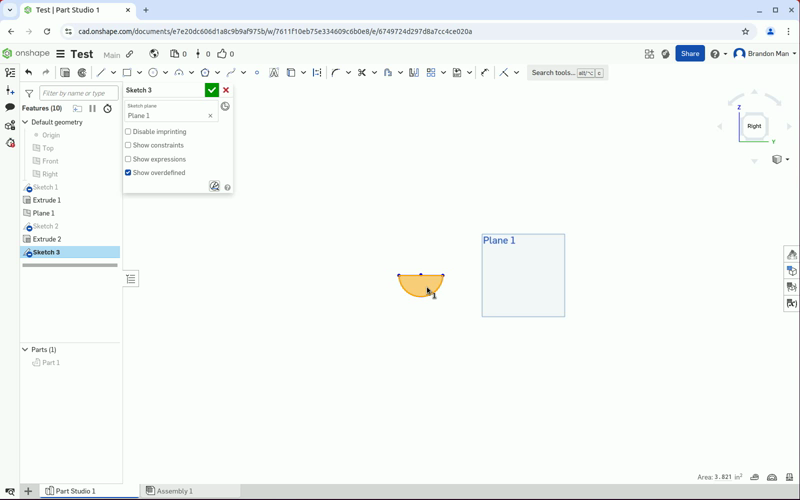
scroll(-6)
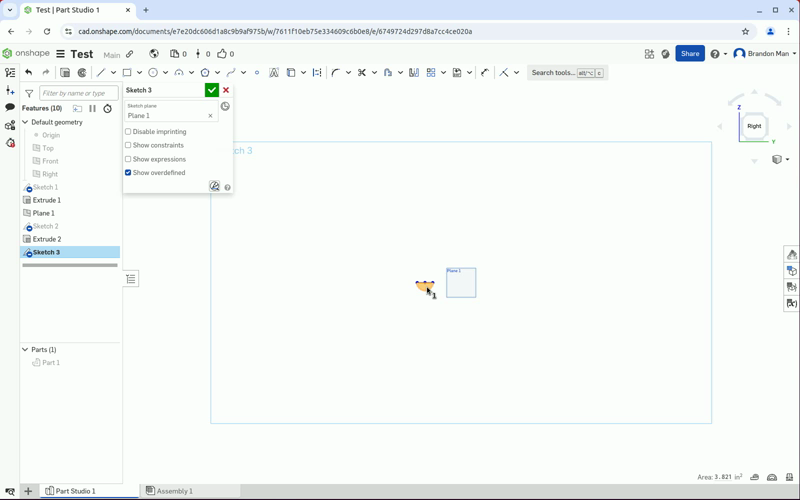
mouse_move(73, 352)
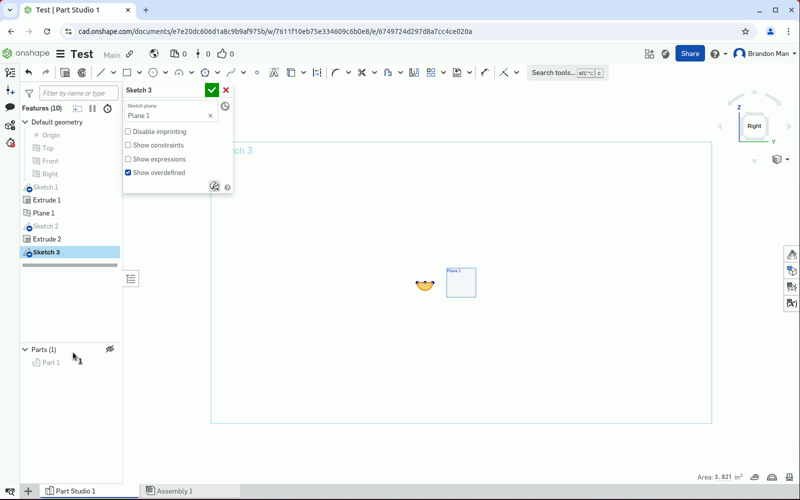
key(shift+y)
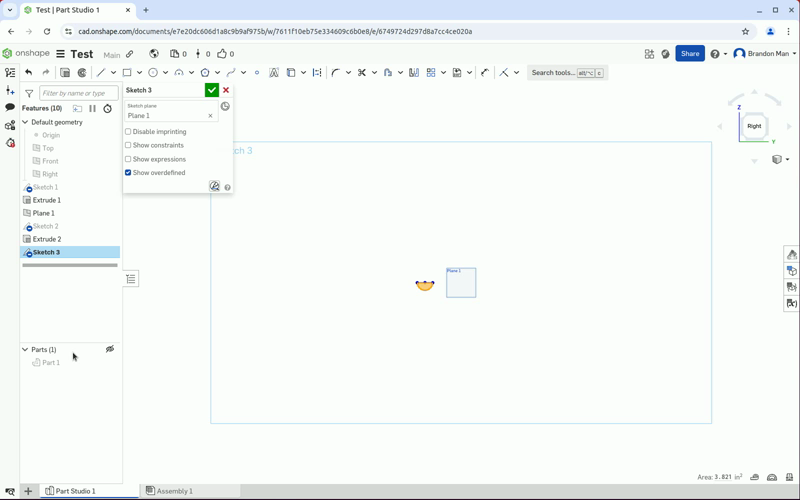
key(shift+e)
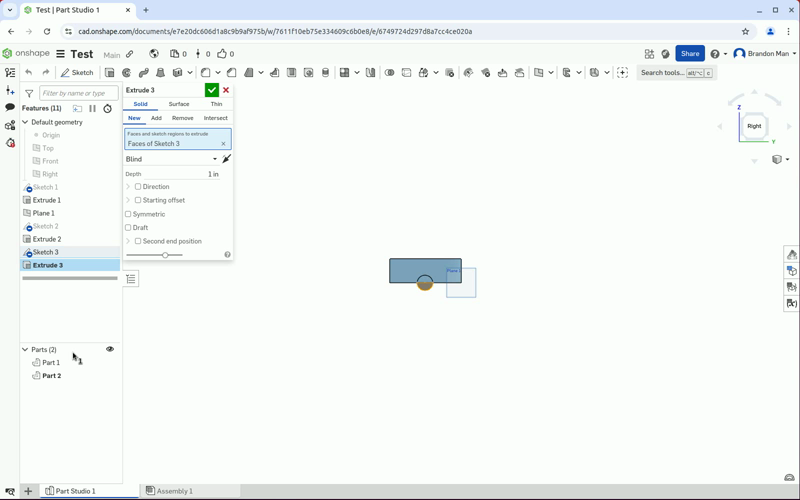
mouse_move(143, 106)
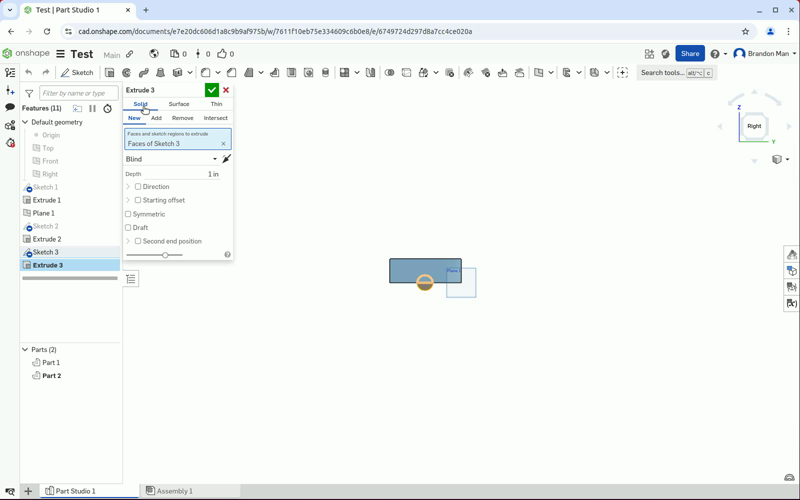
click(143, 106)
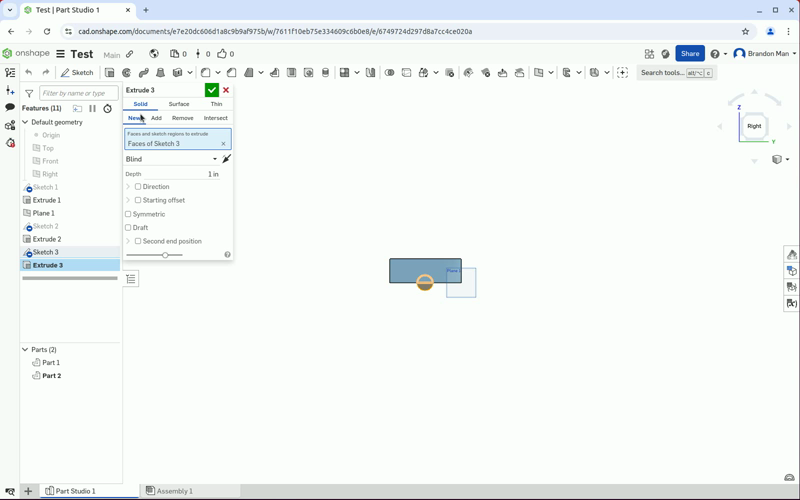
mouse_move(137, 120)
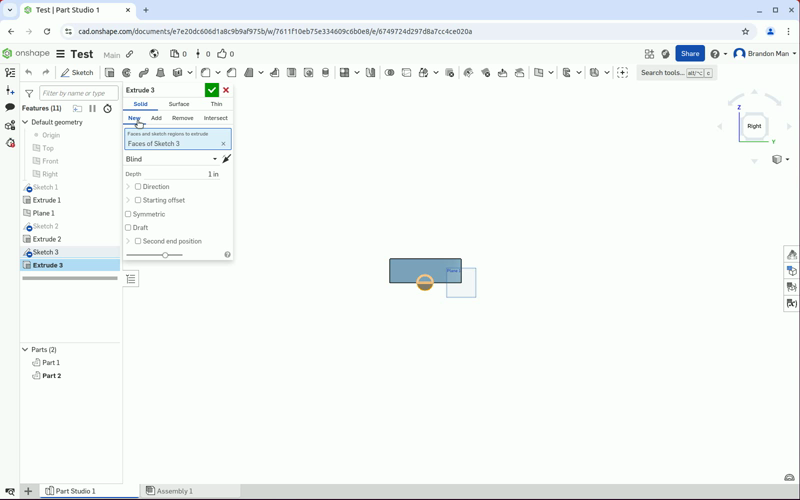
click(137, 120)
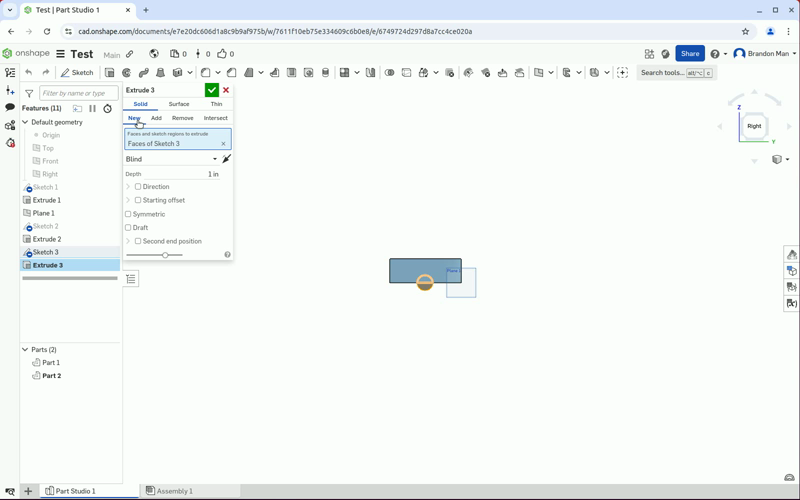
key(tab, 4)
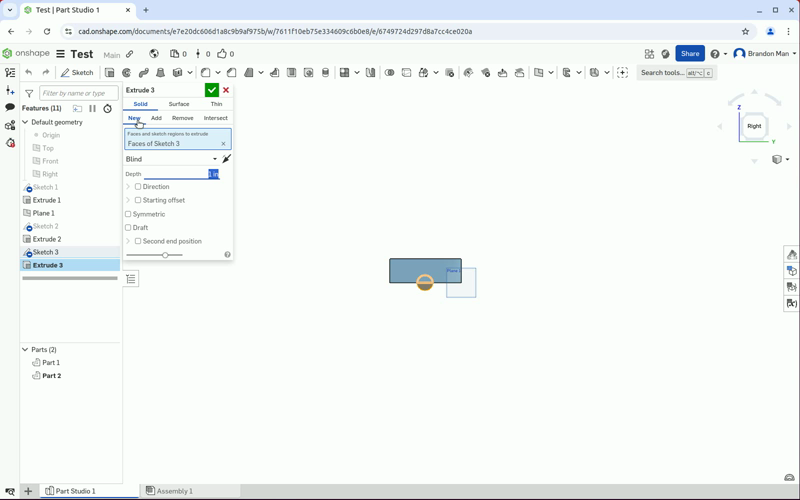
text(-22.627)
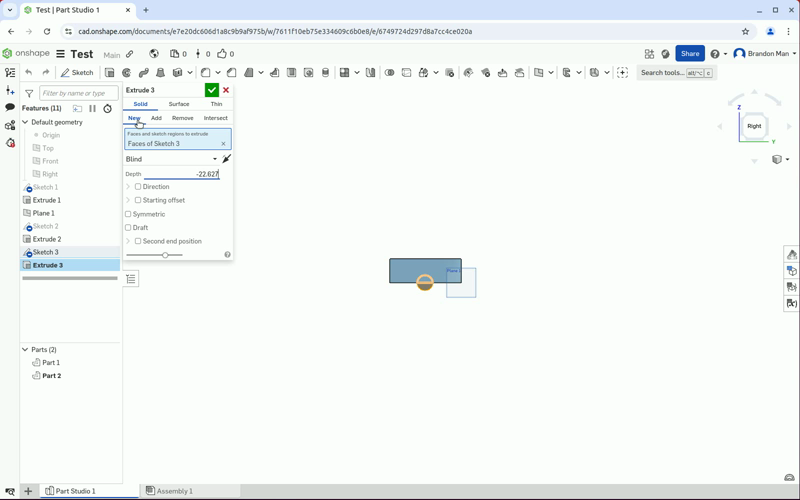
key(enter)
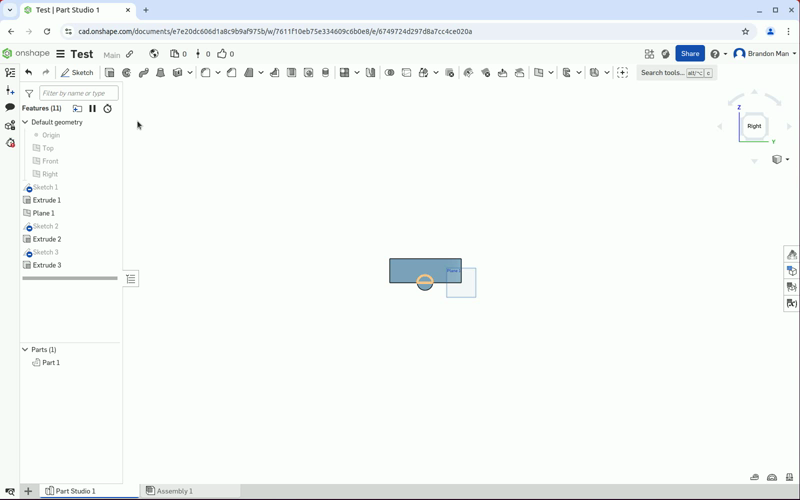
key(shift+h)
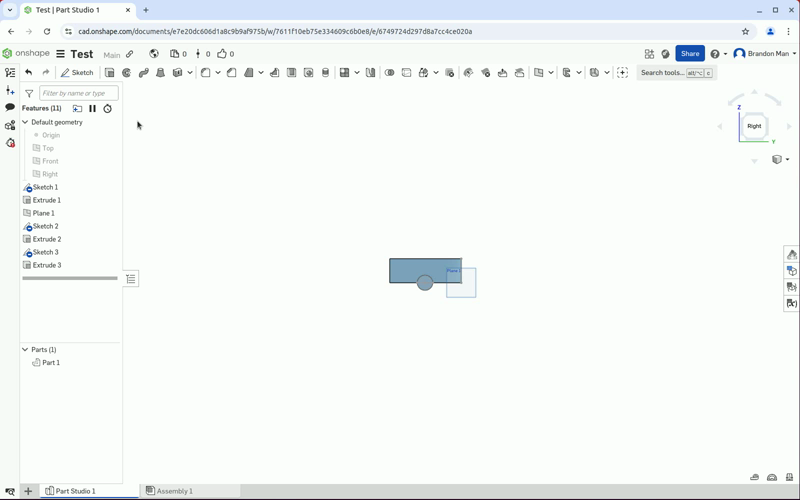
key(shift+h)
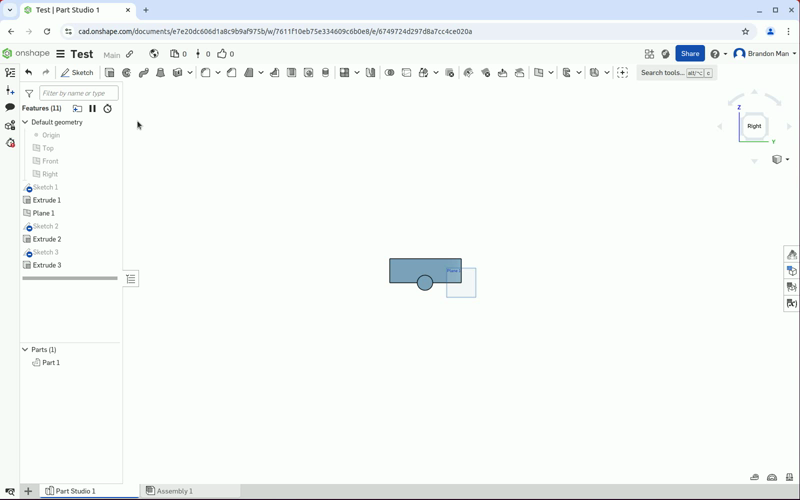
mouse_move(73, 189)
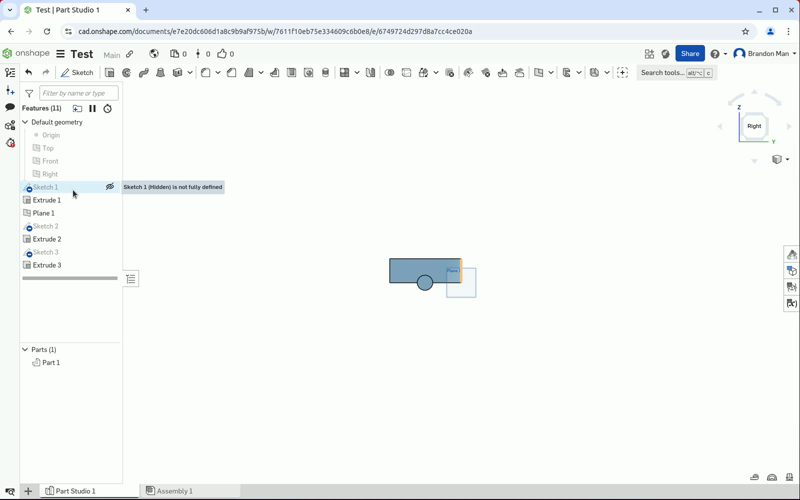
click(73, 189)
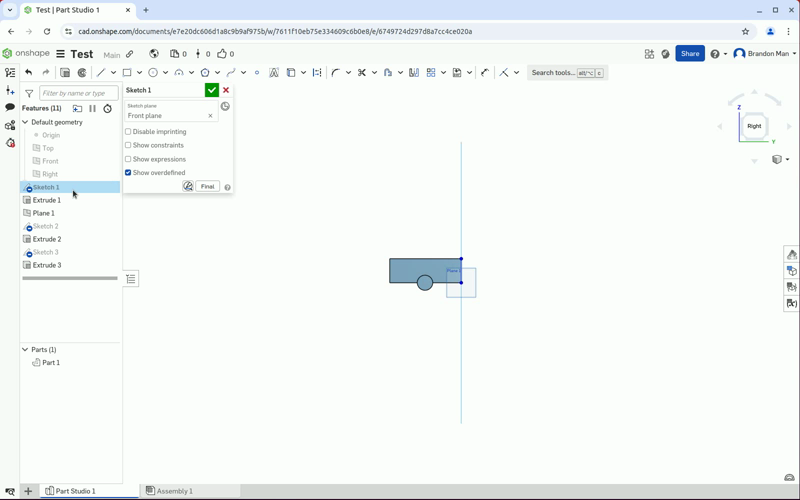
mouse_move(229, 92)
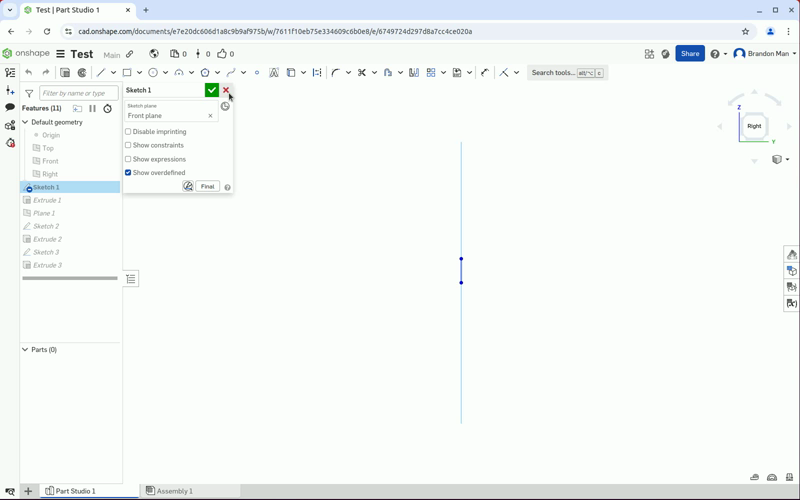
click(229, 92)
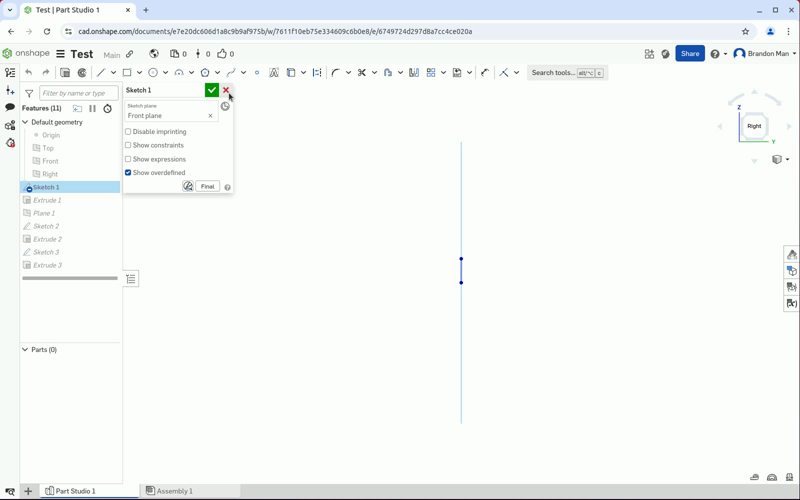
key(shift+s)
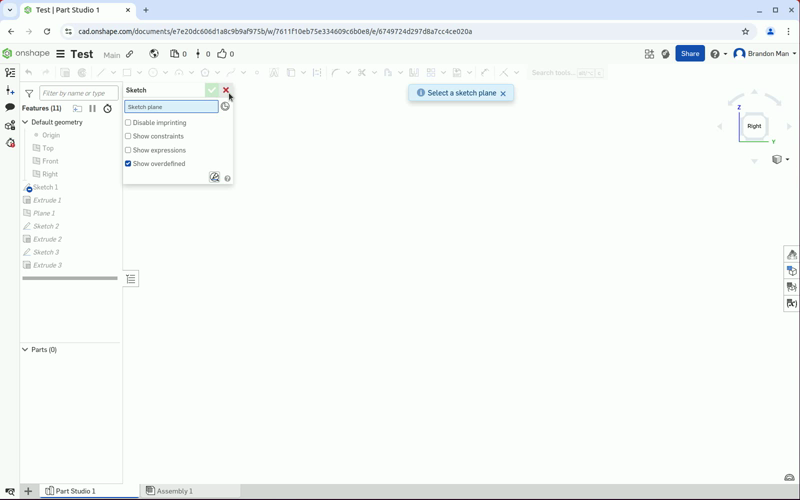
mouse_move(73, 215)
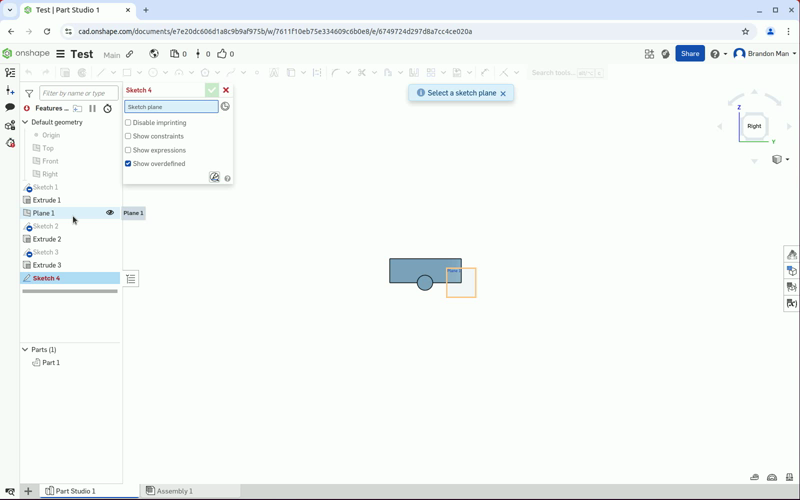
click(73, 215)
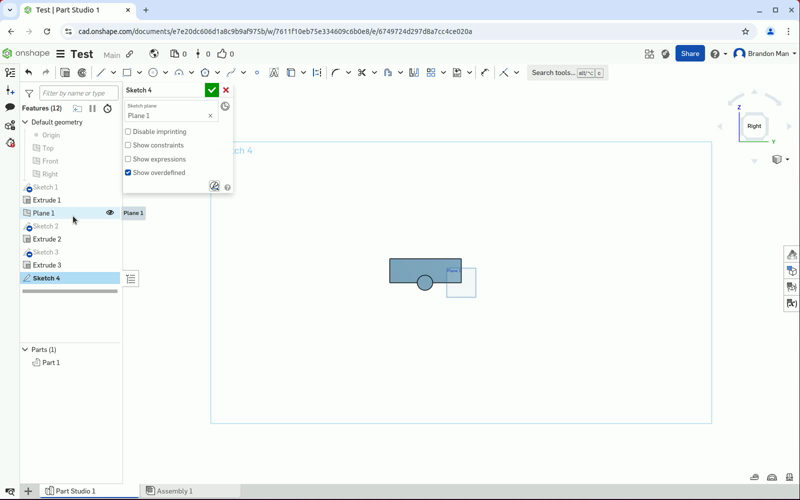
mouse_move(73, 352)
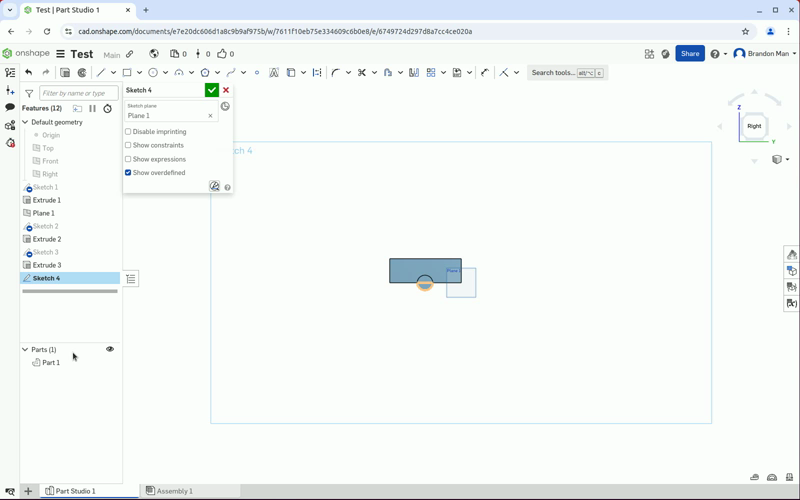
key(y)
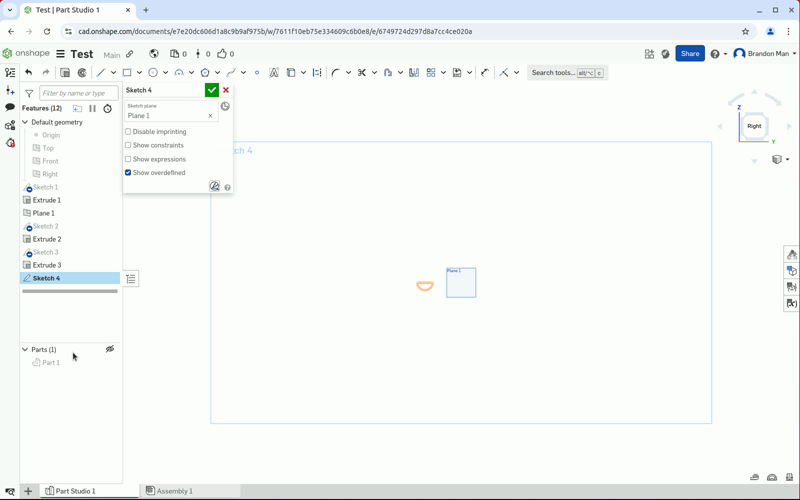
key(a)
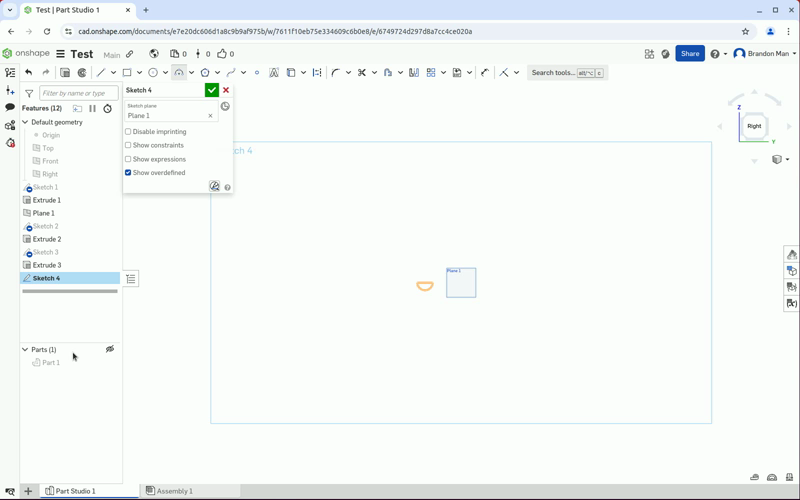
key_down(shift)
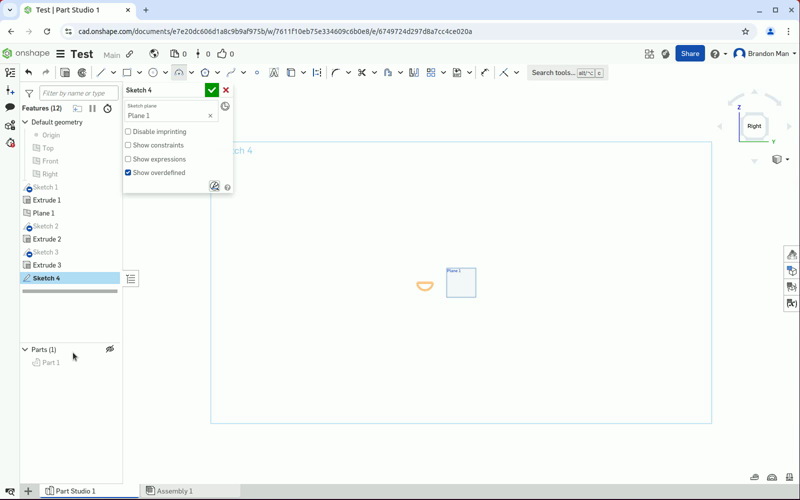
mouse_move(417, 282)
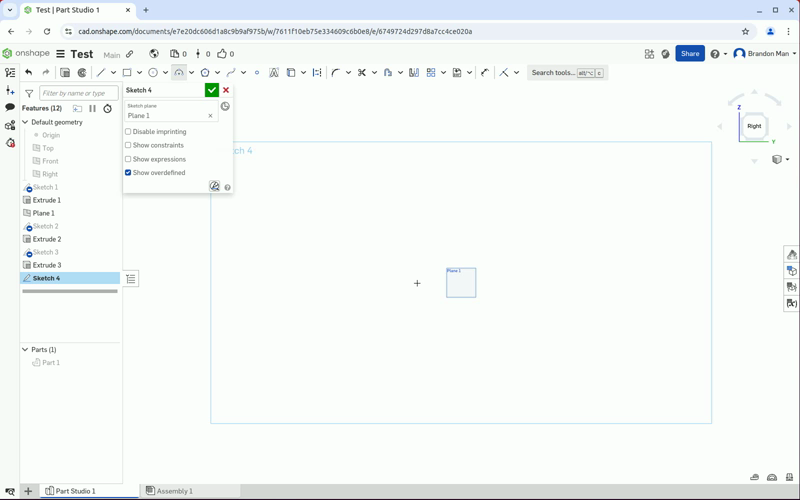
click(417, 282)
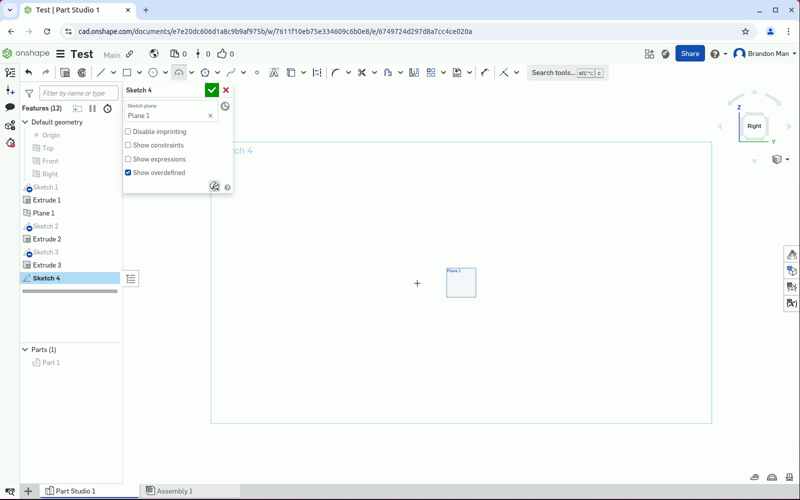
key_up(shift)
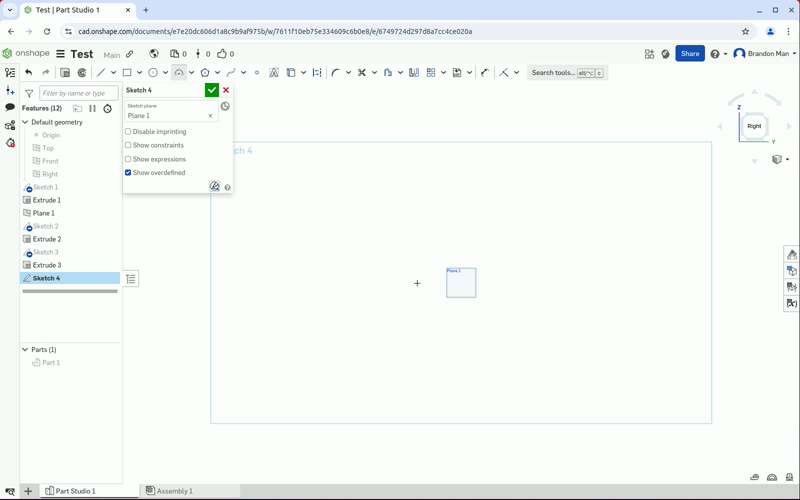
key_down(shift)
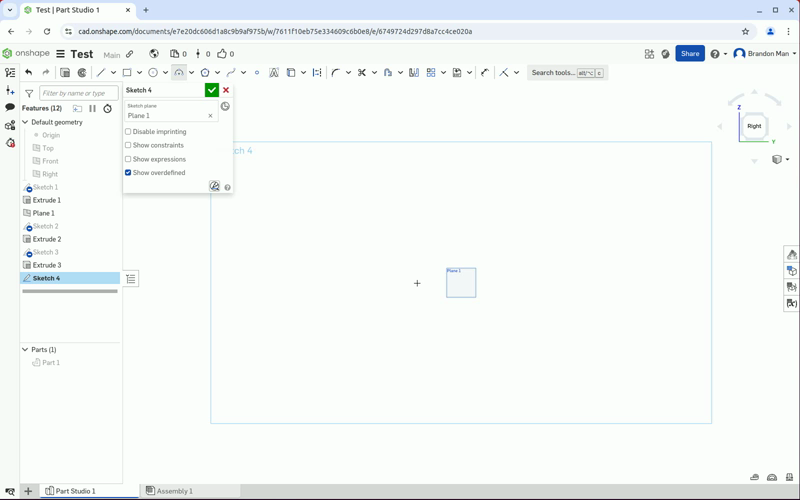
mouse_move(432, 282)
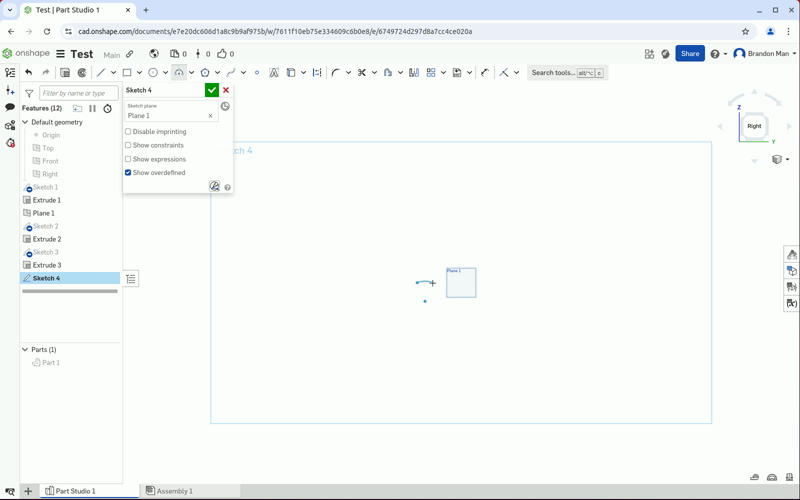
click(432, 282)
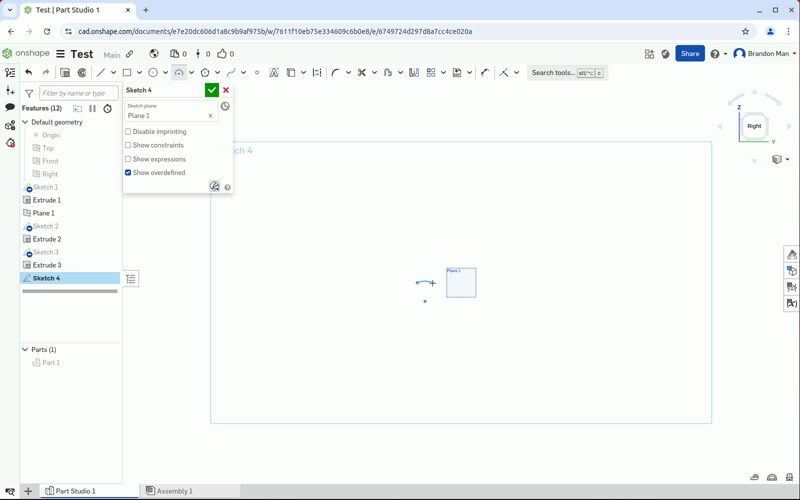
mouse_move(425, 290)
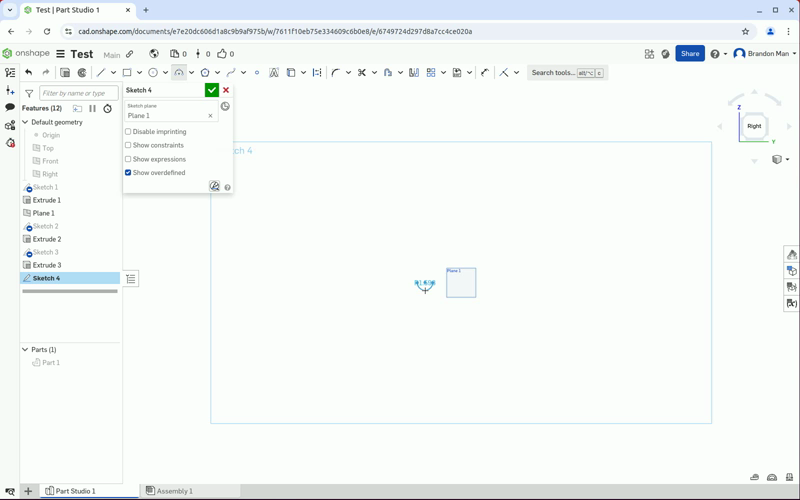
click(425, 290)
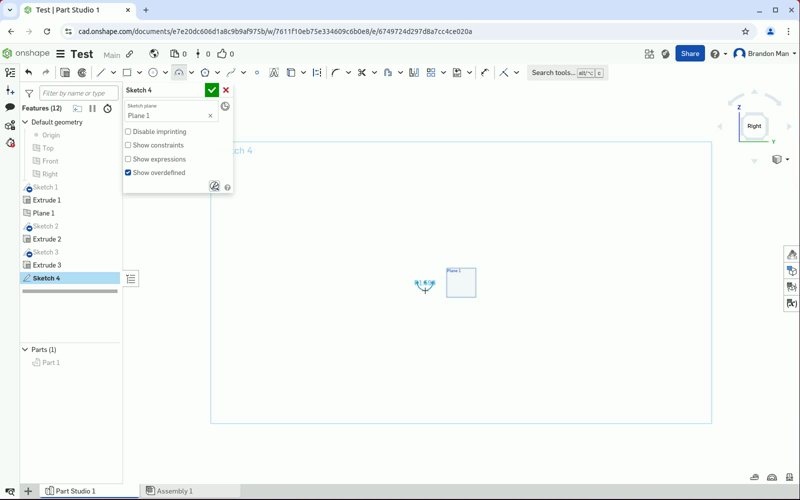
key_up(shift)
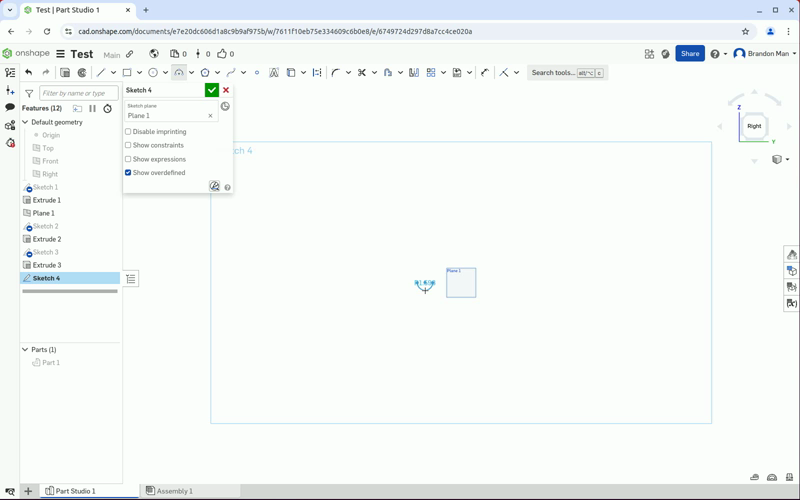
key(esc)
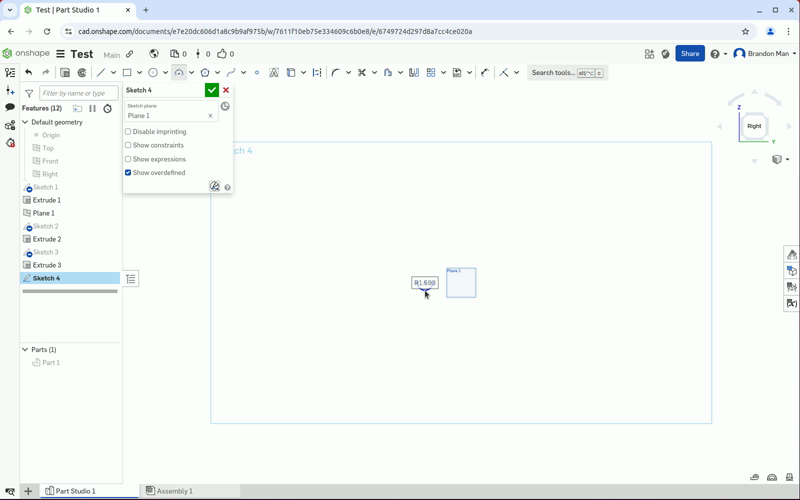
key(l)
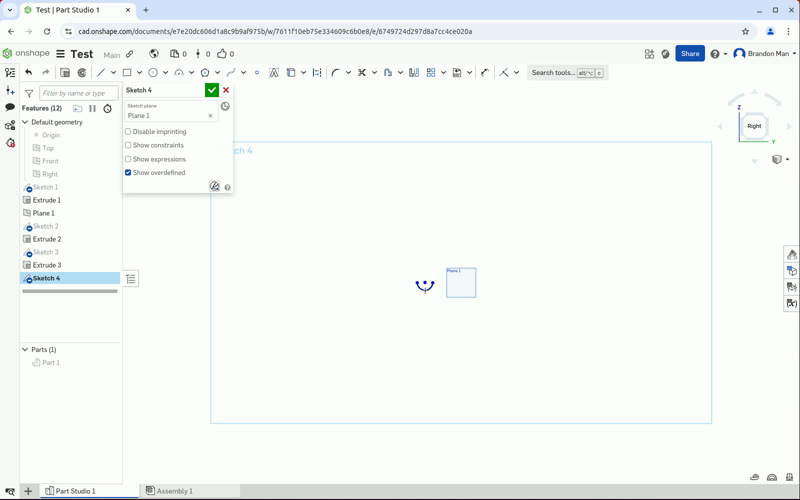
mouse_move(432, 282)
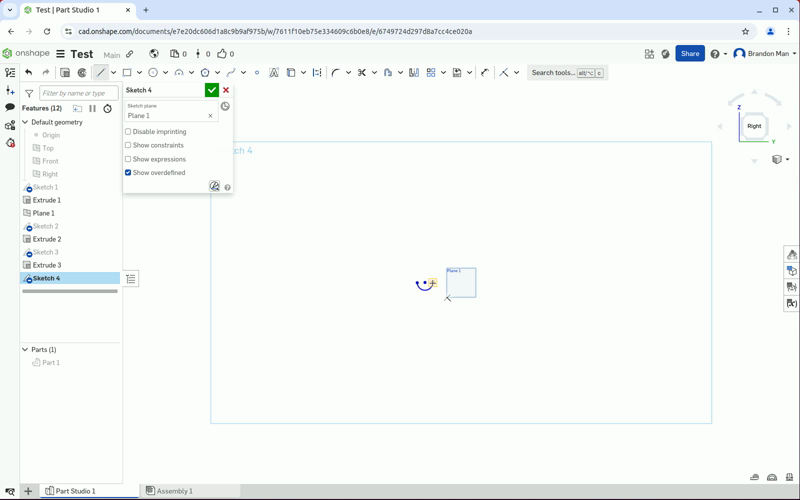
click(432, 282)
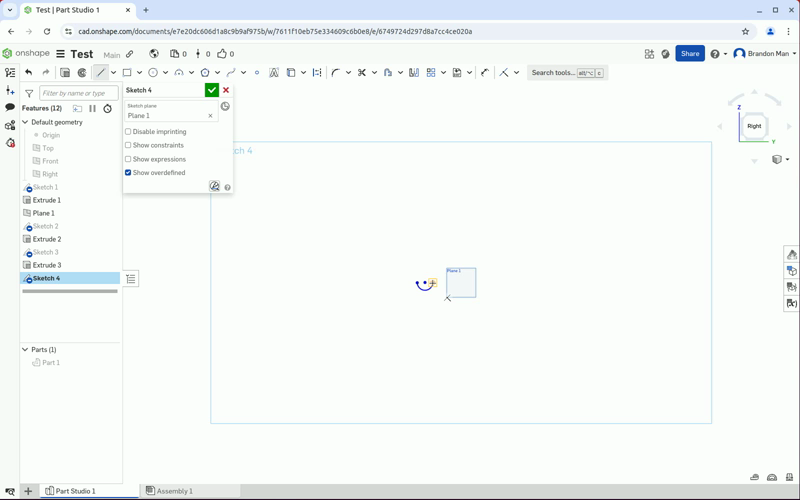
mouse_move(462, 282)
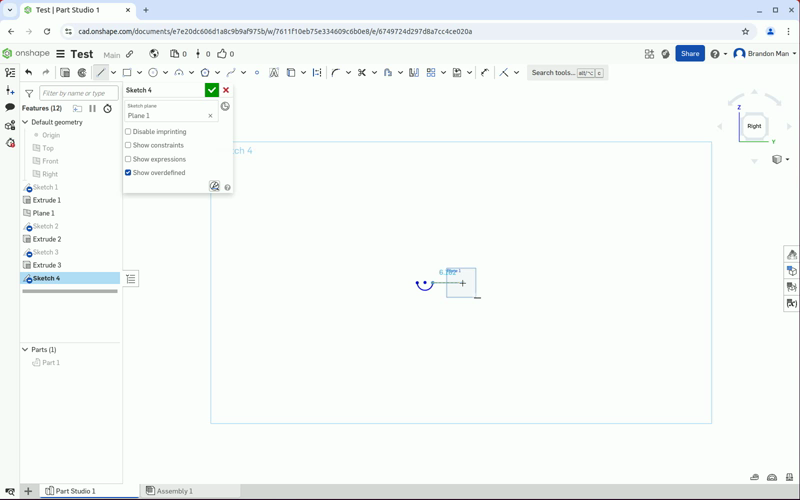
key_down(shift)
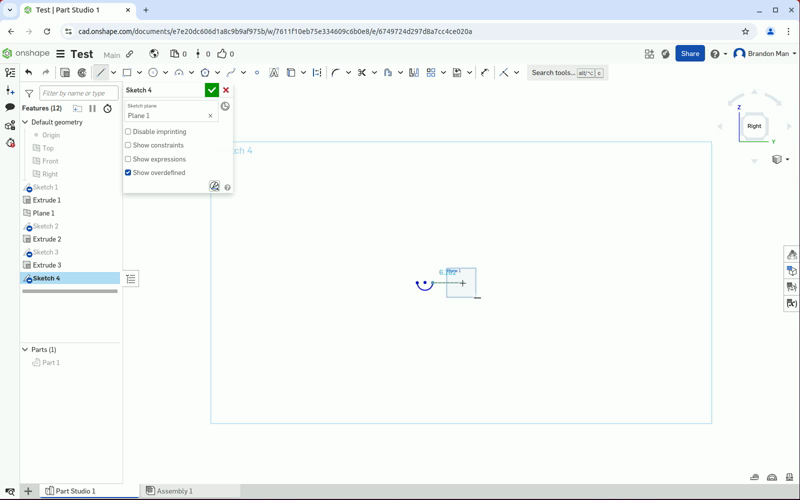
mouse_move(417, 282)
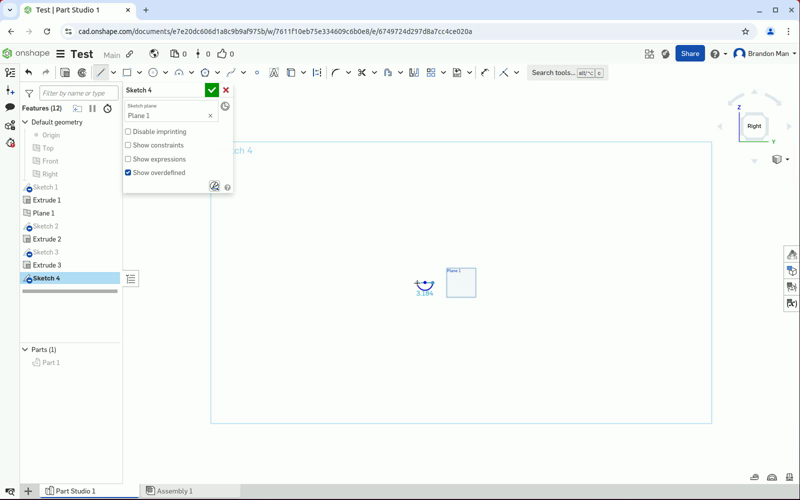
key_up(shift)
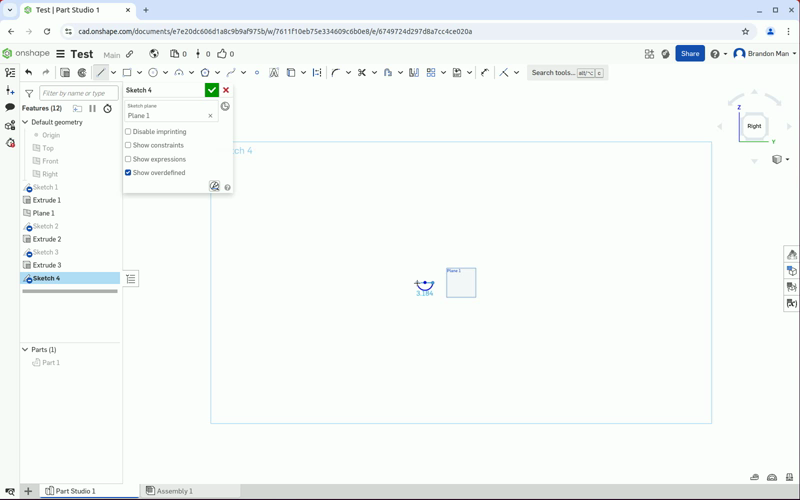
click(417, 282)
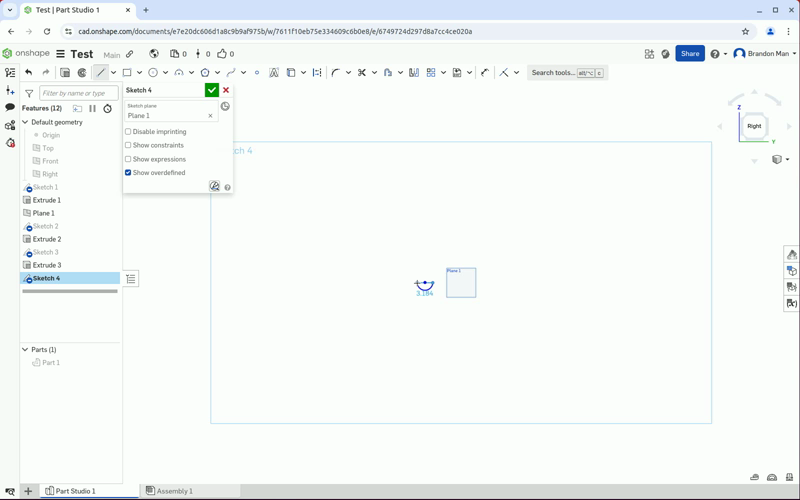
key(esc)
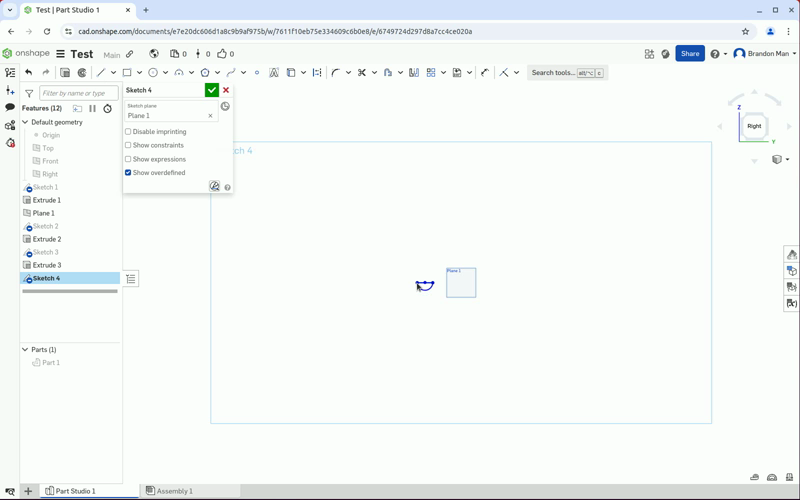
mouse_move(426, 283)
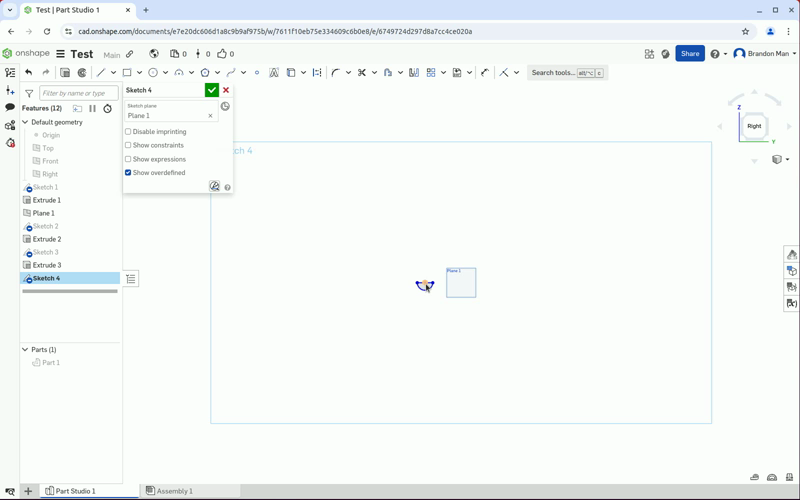
scroll(6)
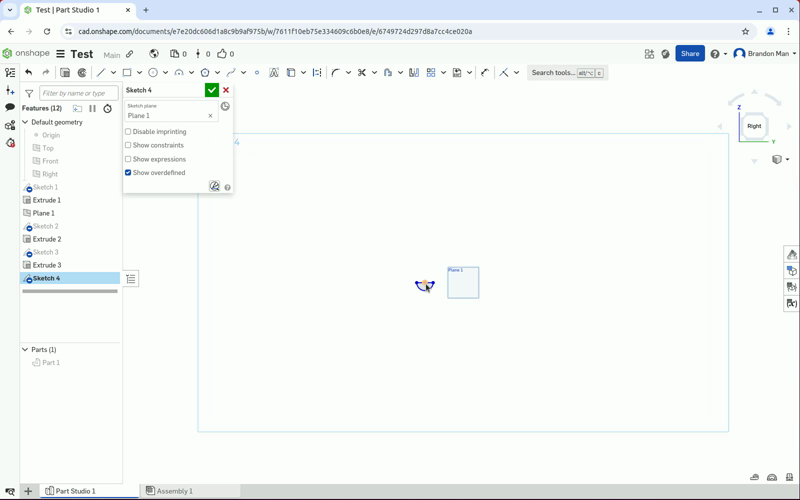
scroll(6)
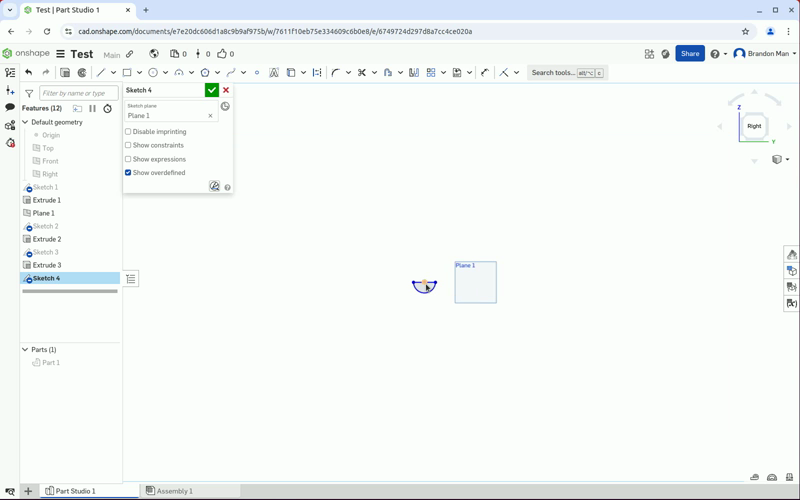
scroll(6)
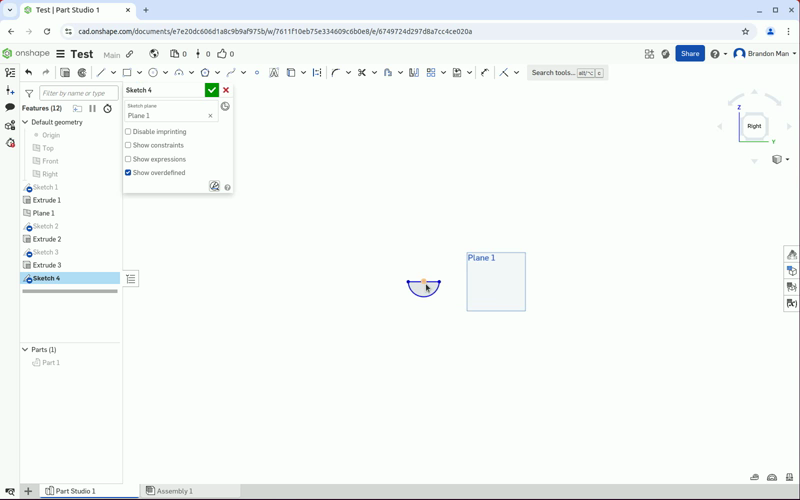
scroll(6)
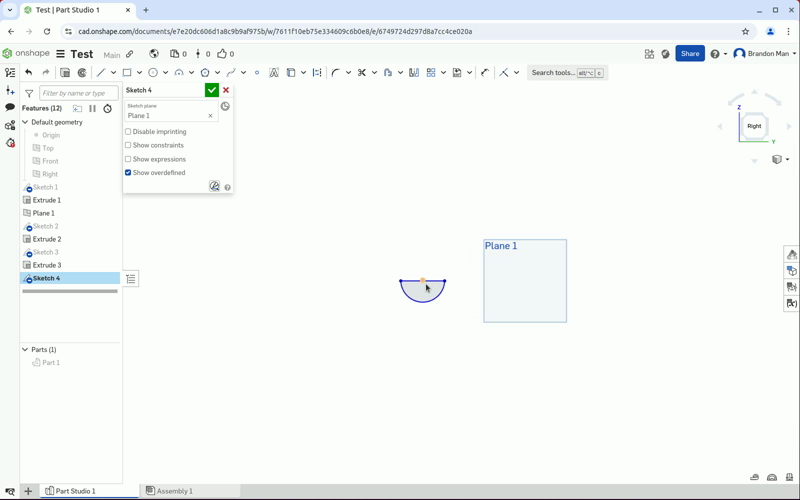
scroll(6)
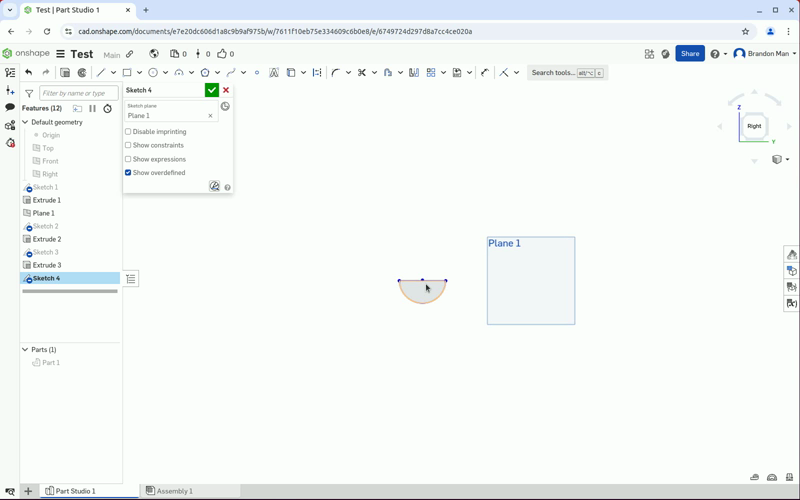
scroll(6)
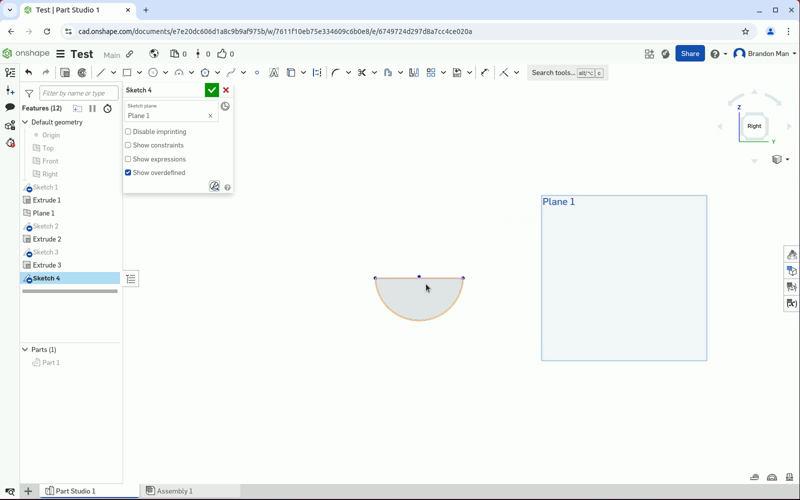
scroll(6)
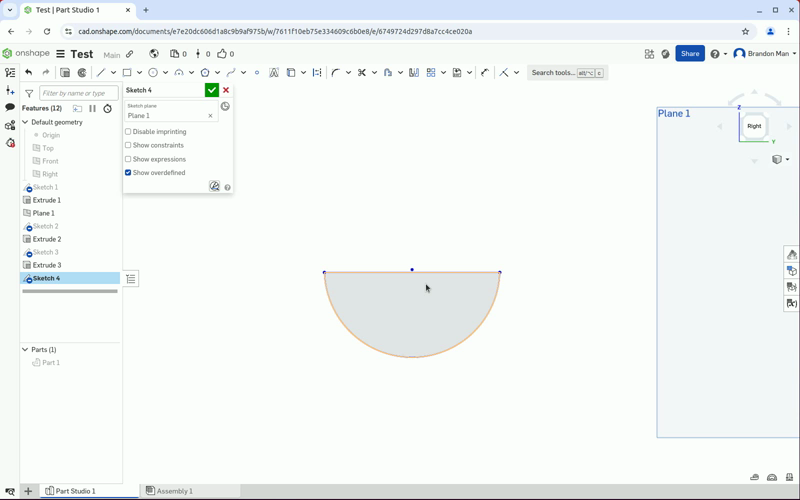
click(426, 283)
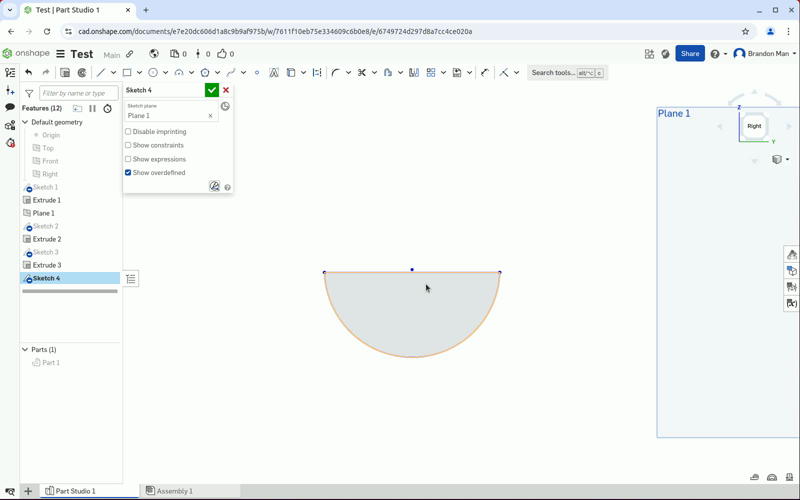
scroll(-6)
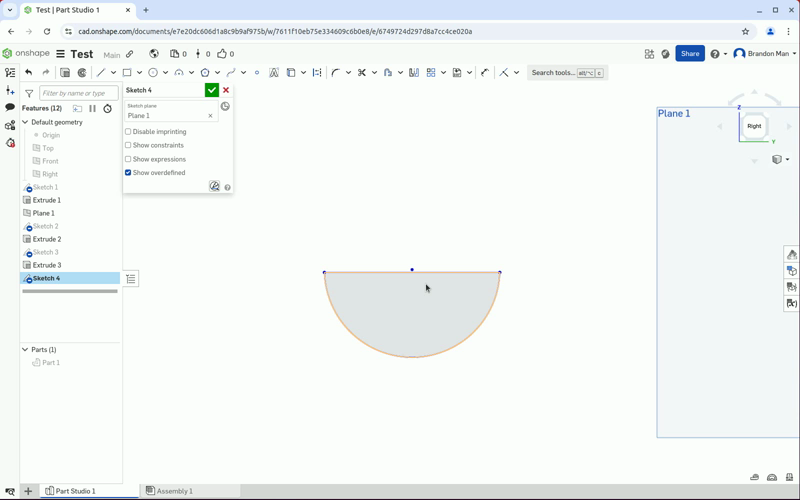
scroll(-6)
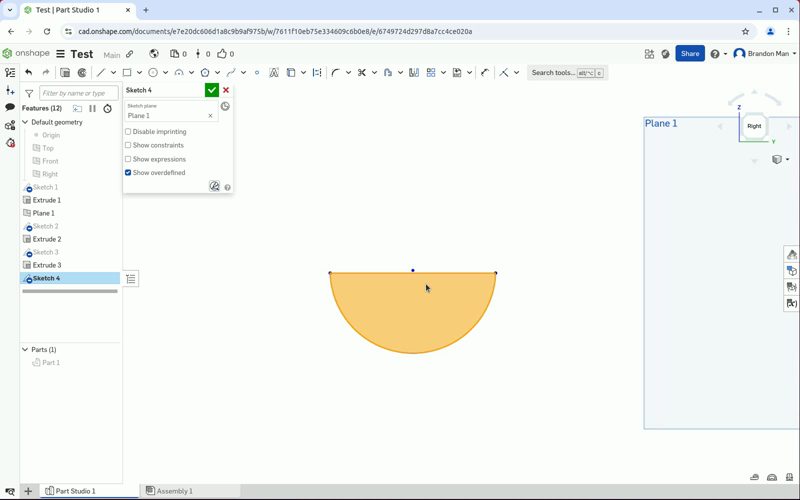
scroll(-6)
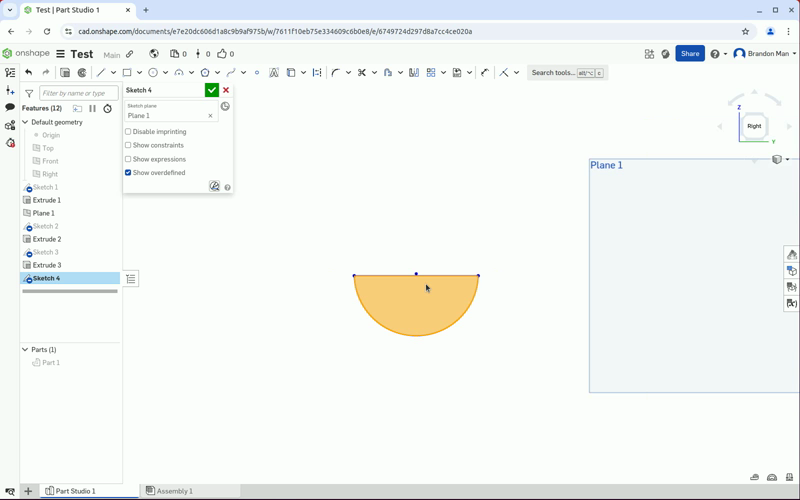
scroll(-6)
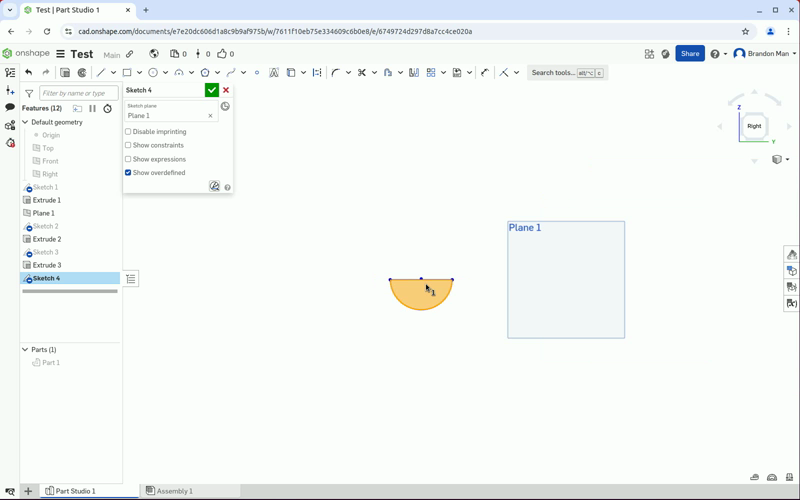
scroll(-6)
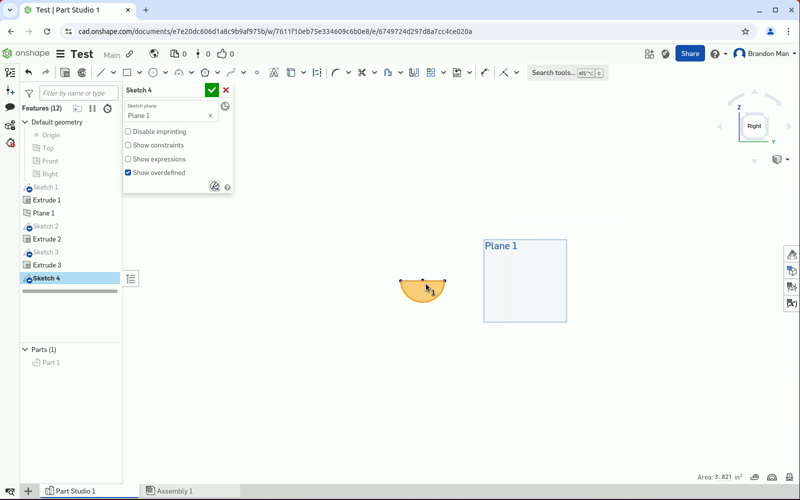
scroll(-6)
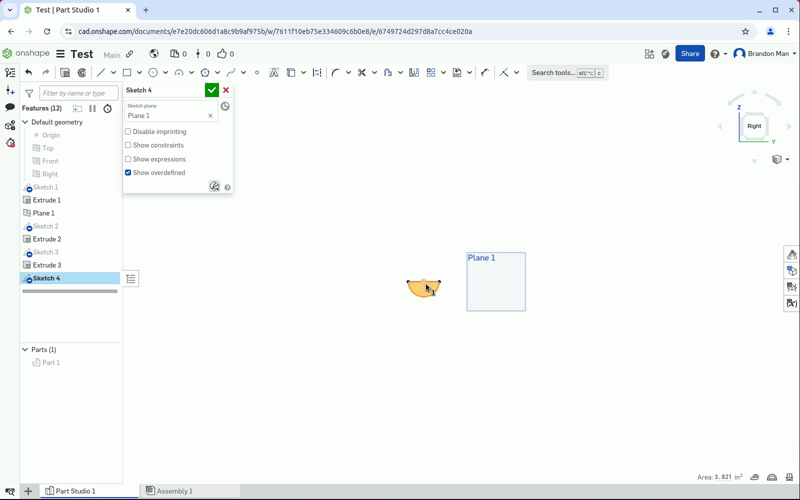
scroll(-6)
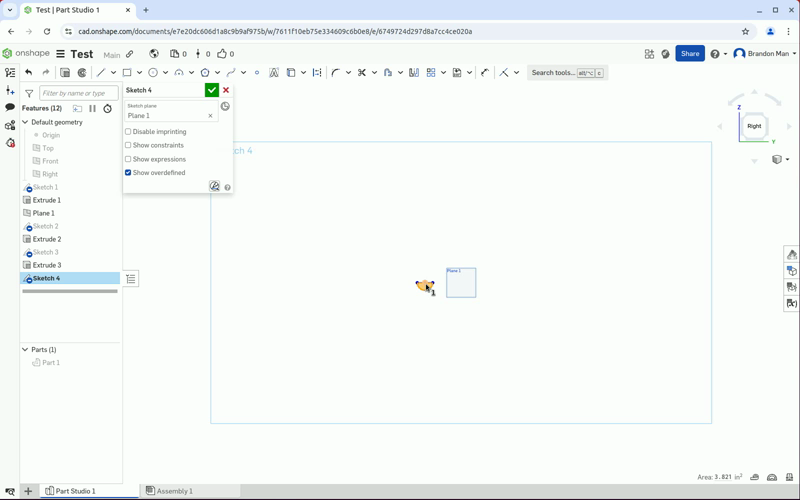
mouse_move(73, 352)
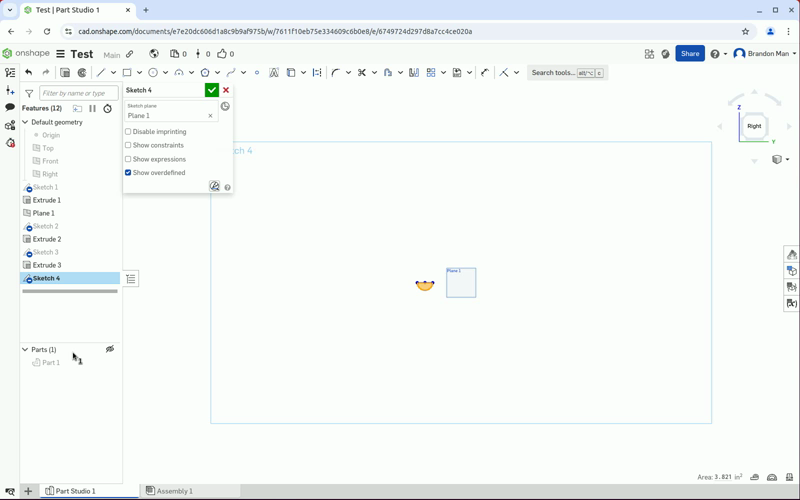
key(shift+y)
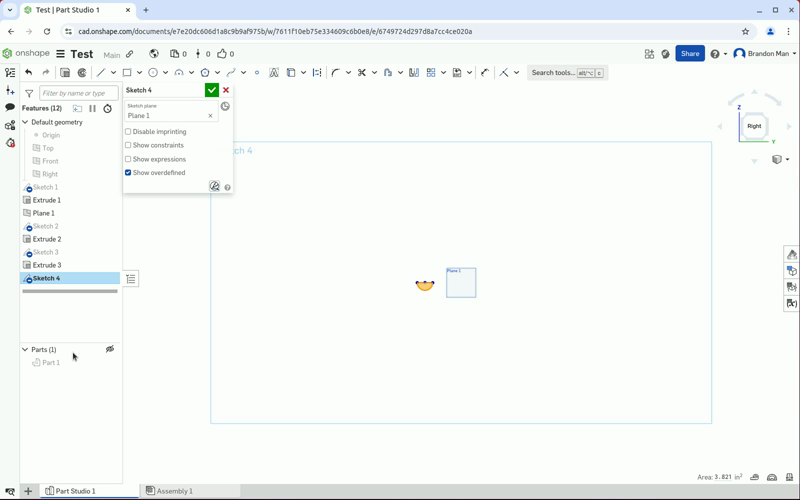
key(shift+e)
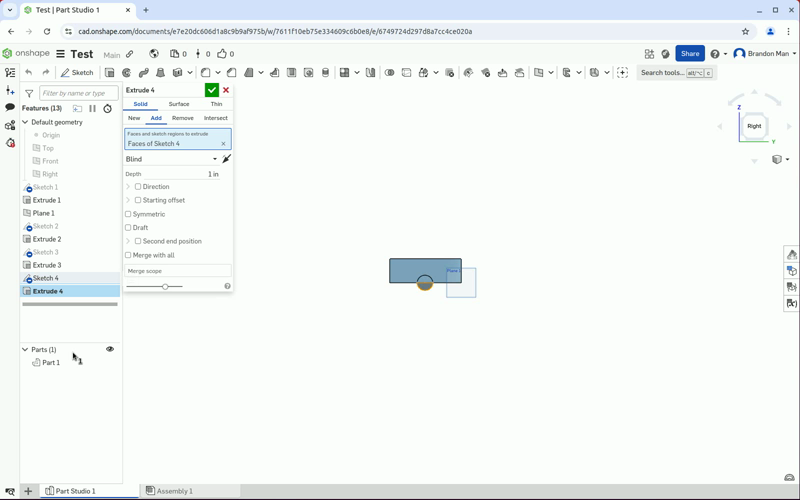
mouse_move(143, 106)
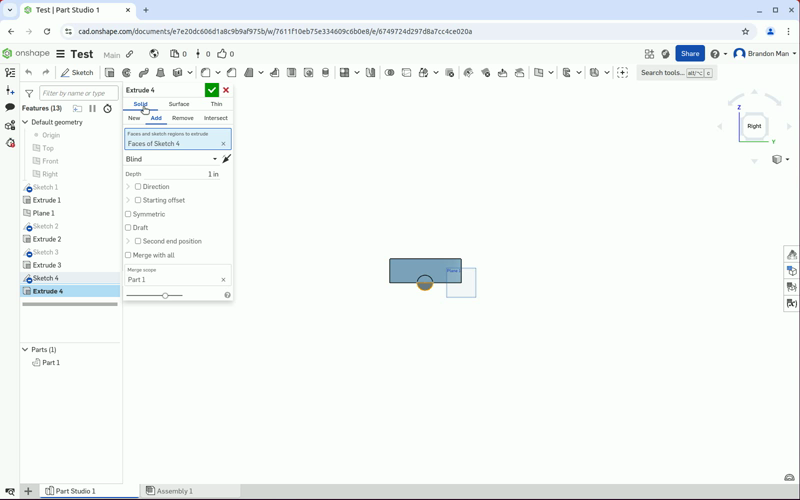
click(143, 106)
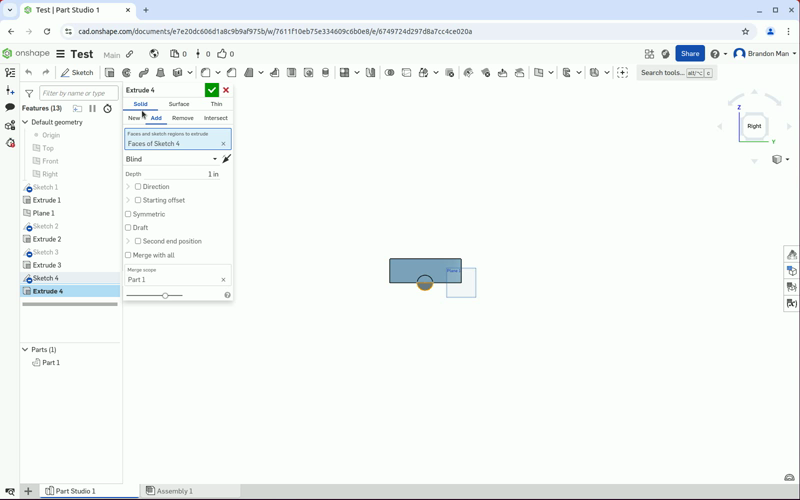
mouse_move(137, 120)
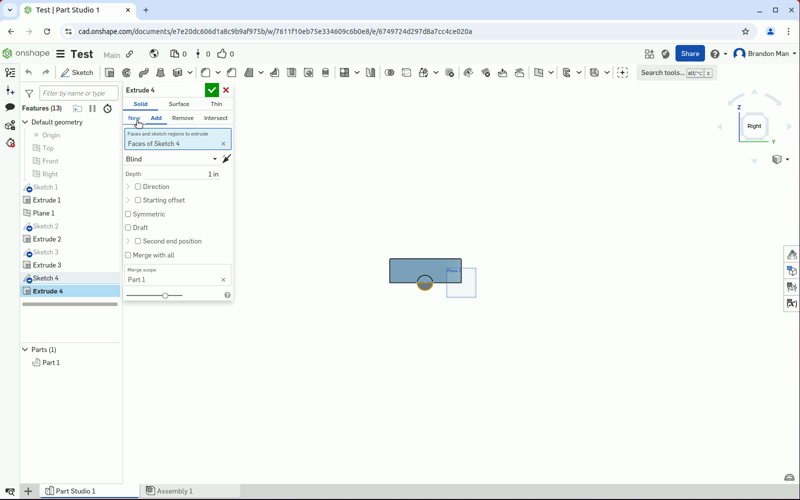
click(137, 120)
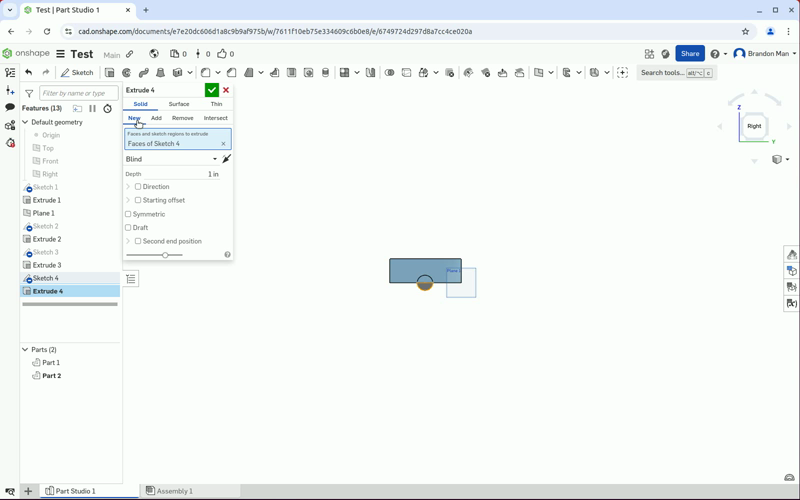
key(tab, 4)
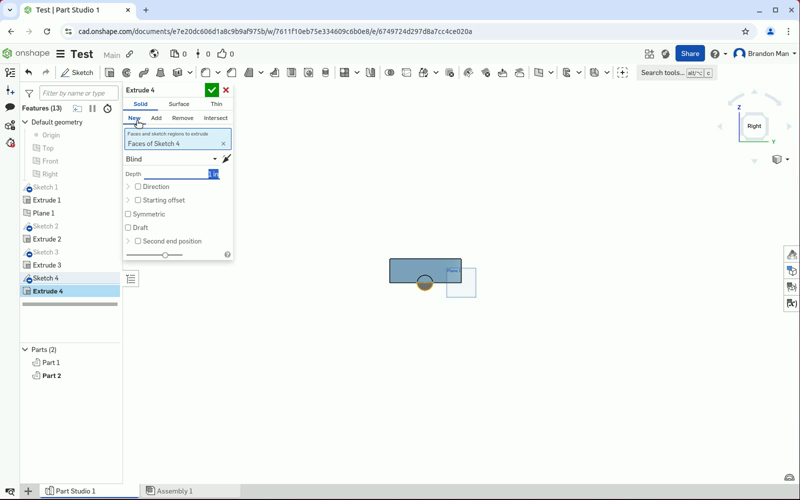
text(0.963)
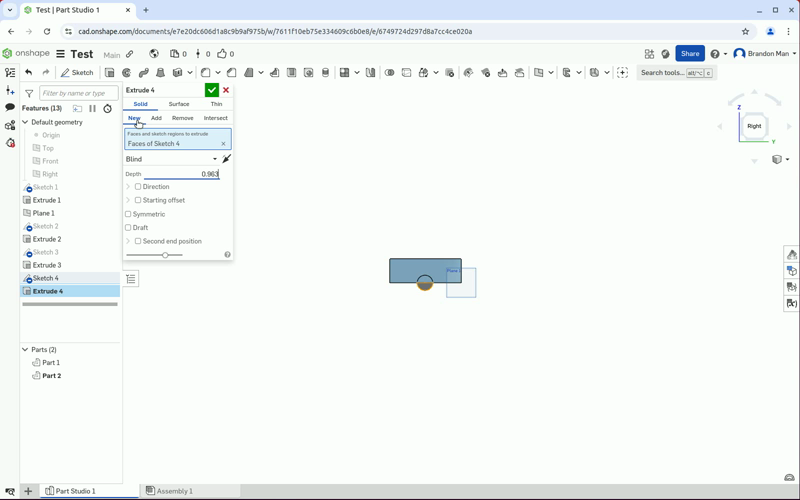
key(enter)
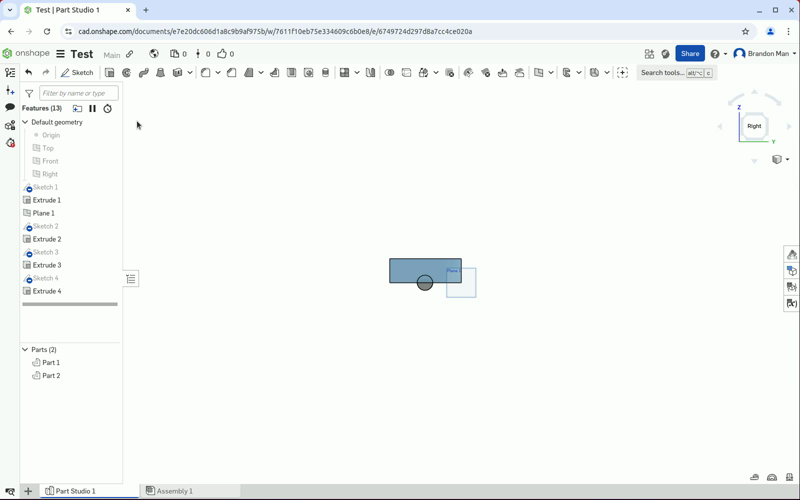
key(shift+h)
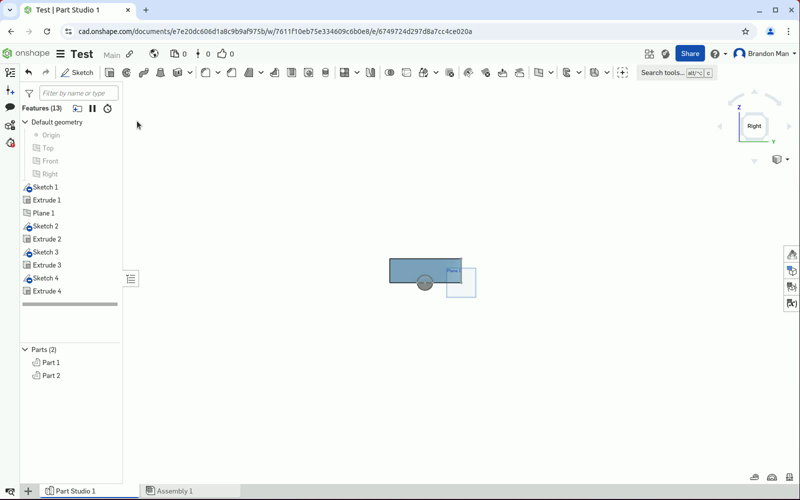
key(shift+h)
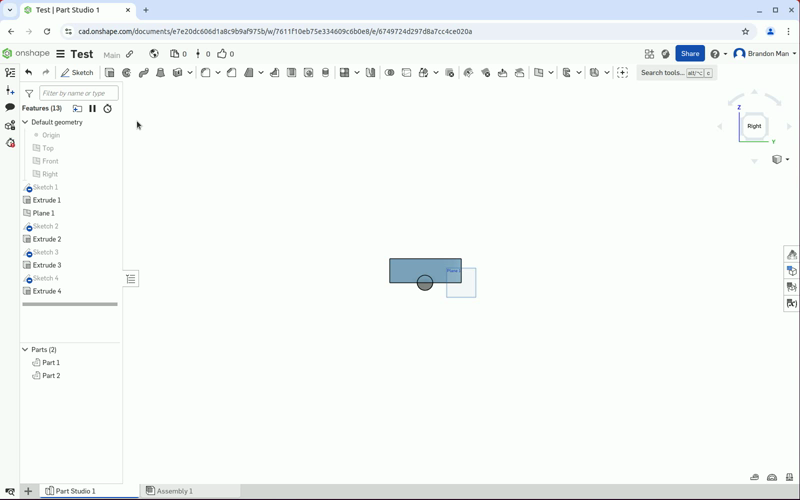
mouse_move(73, 189)
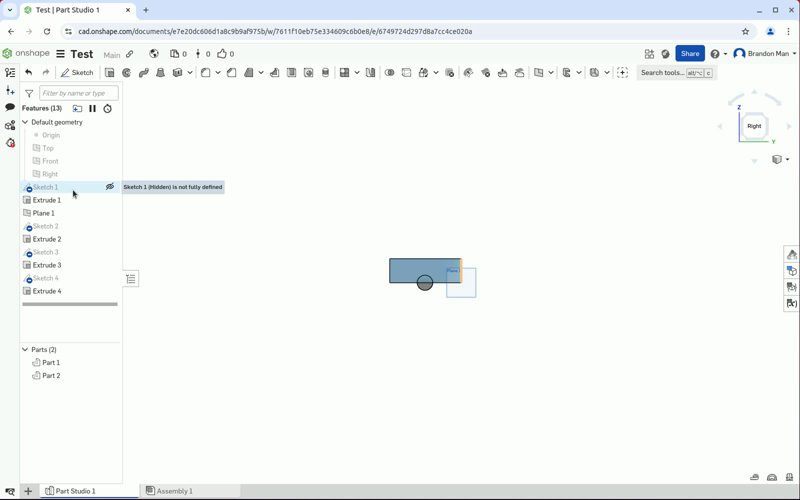
click(73, 189)
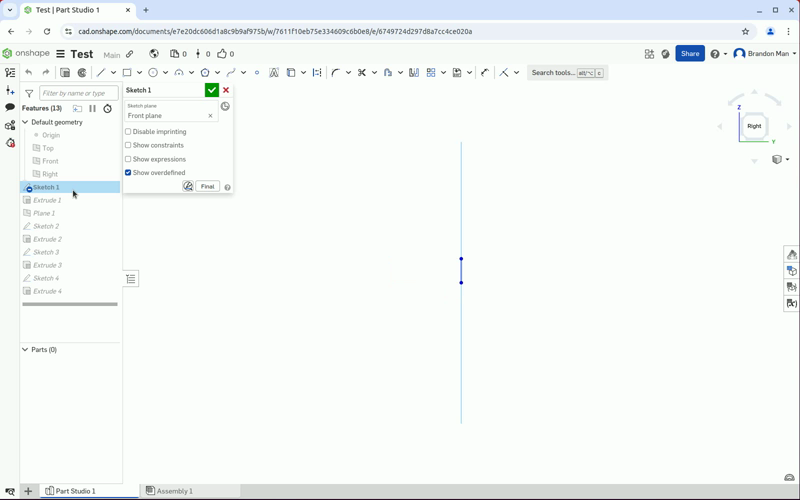
mouse_move(229, 92)
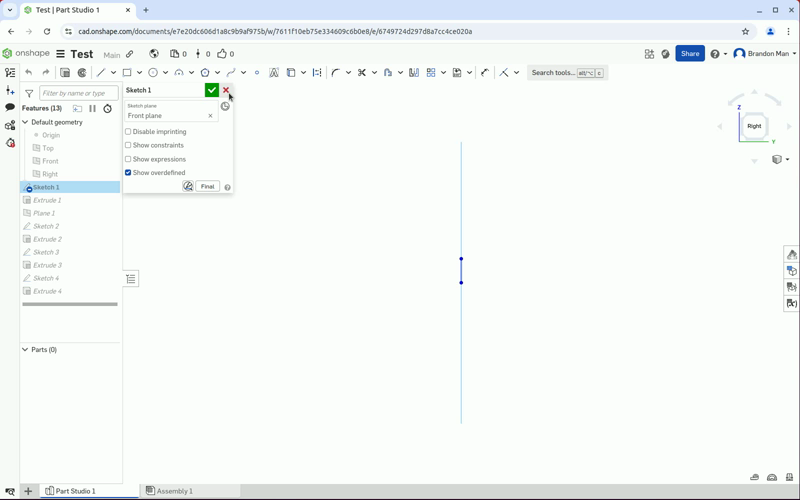
click(229, 92)
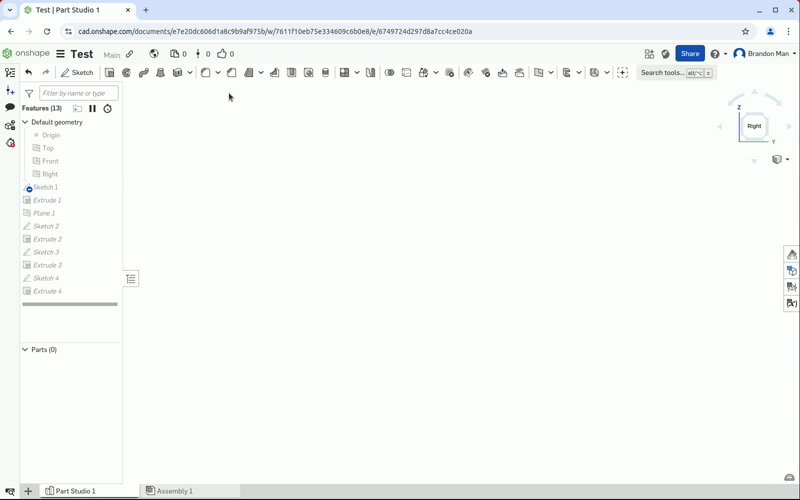
key(shift+s)
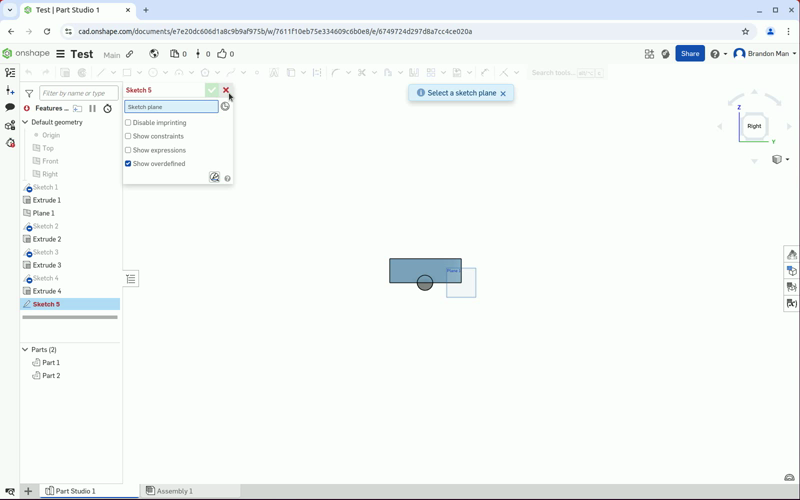
mouse_move(73, 215)
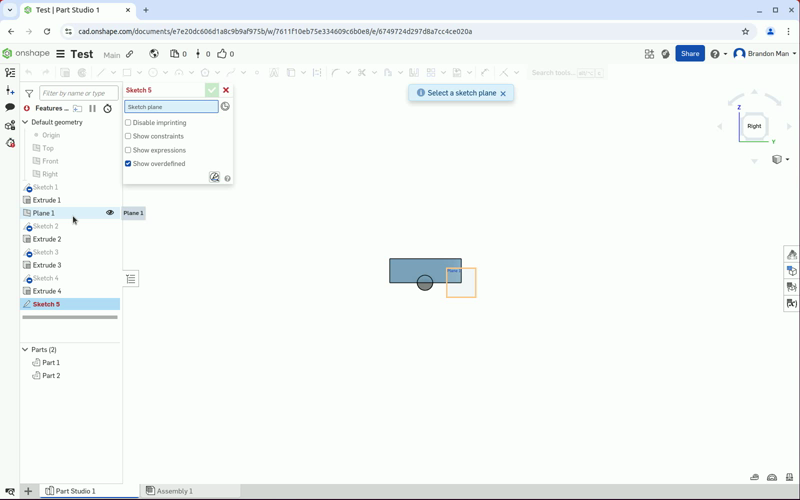
click(73, 215)
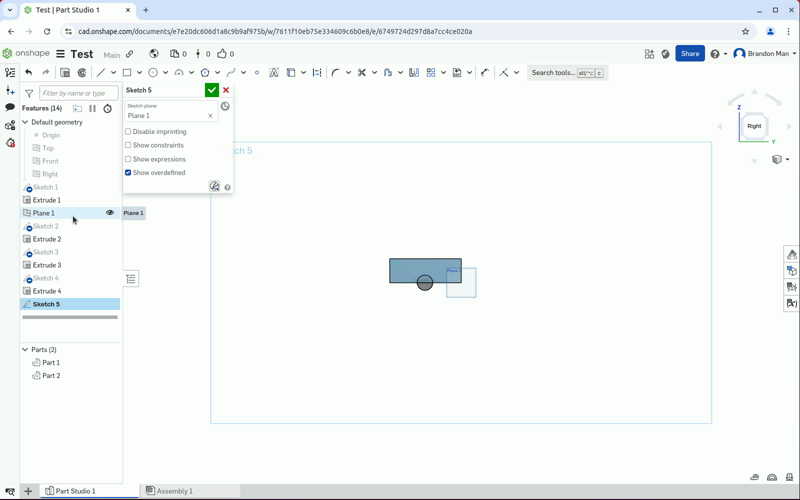
mouse_move(73, 352)
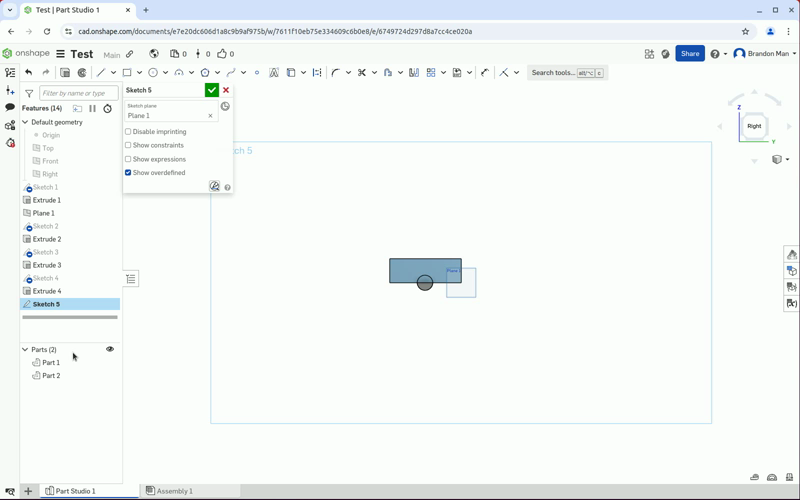
key(y)
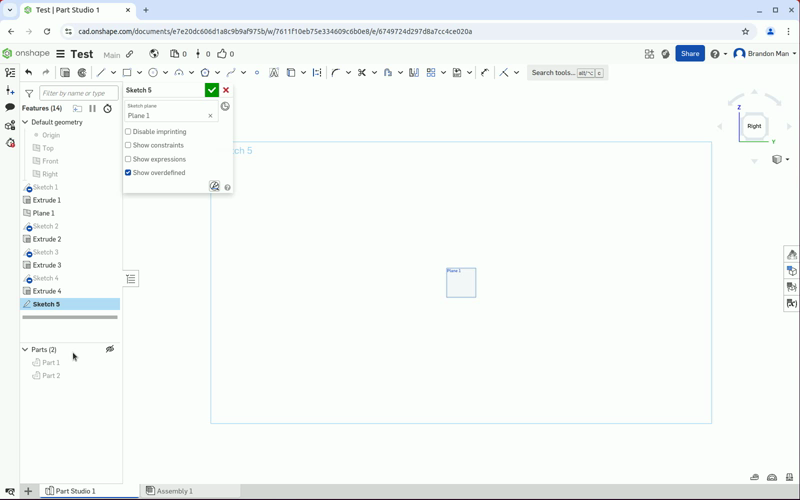
key(l)
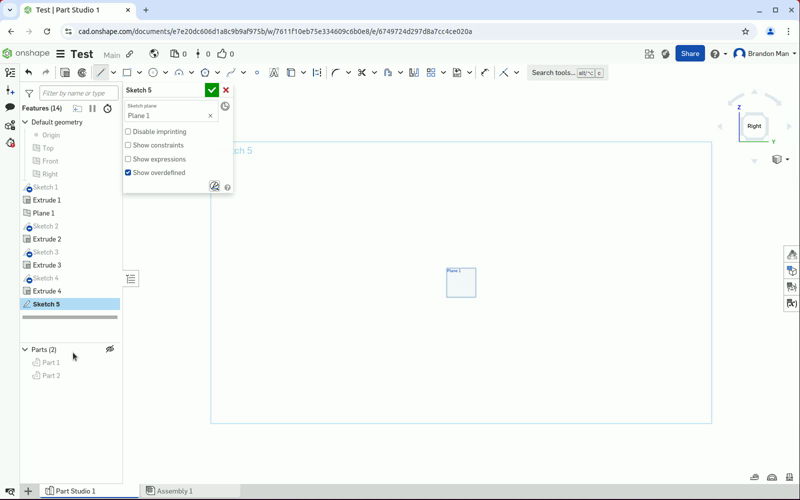
key_down(shift)
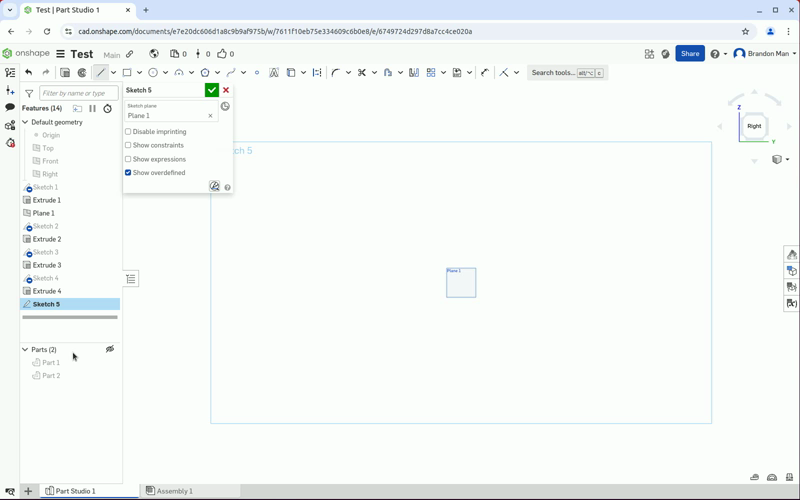
mouse_move(417, 282)
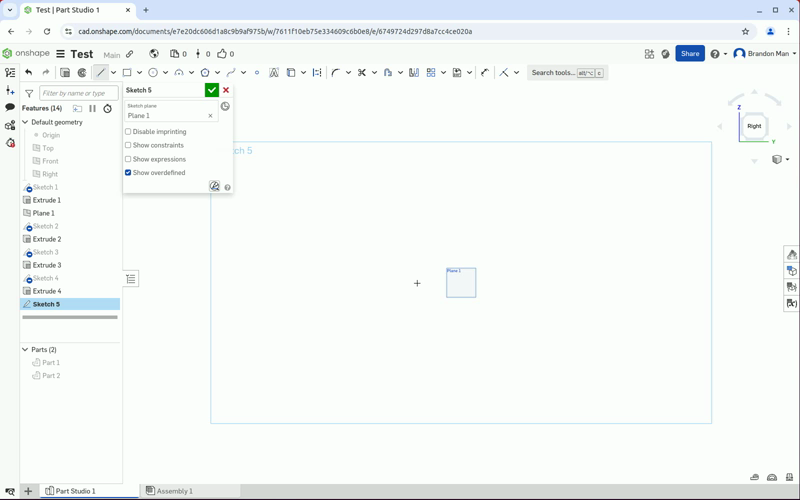
click(417, 282)
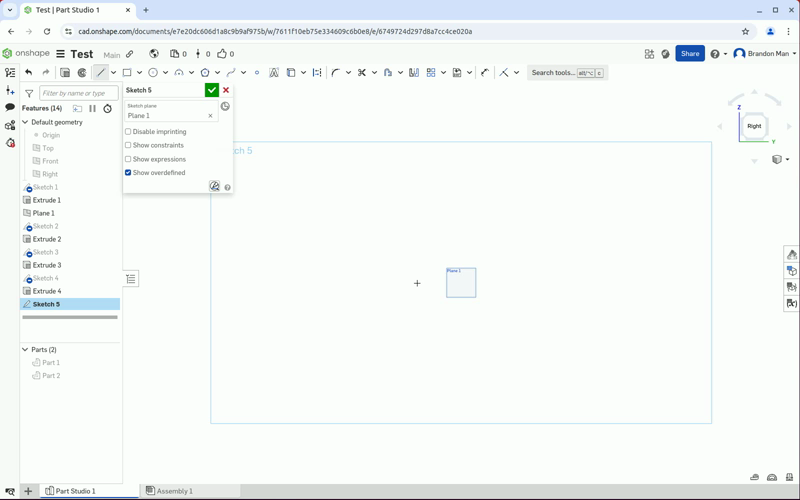
key_up(shift)
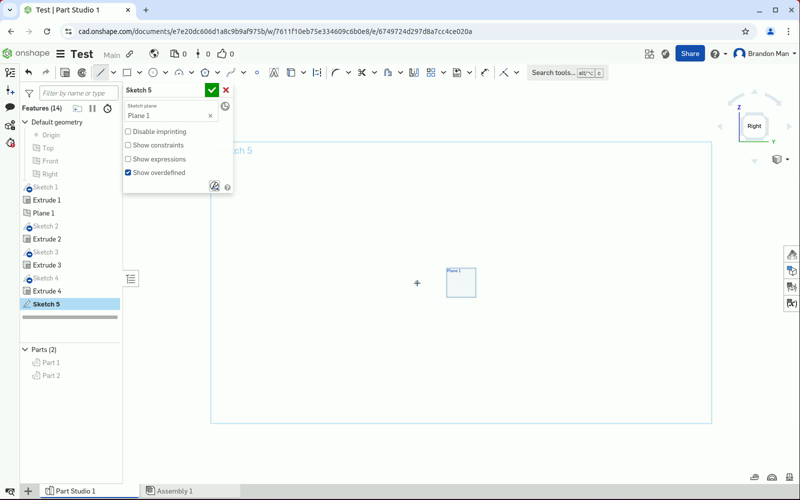
key_down(shift)
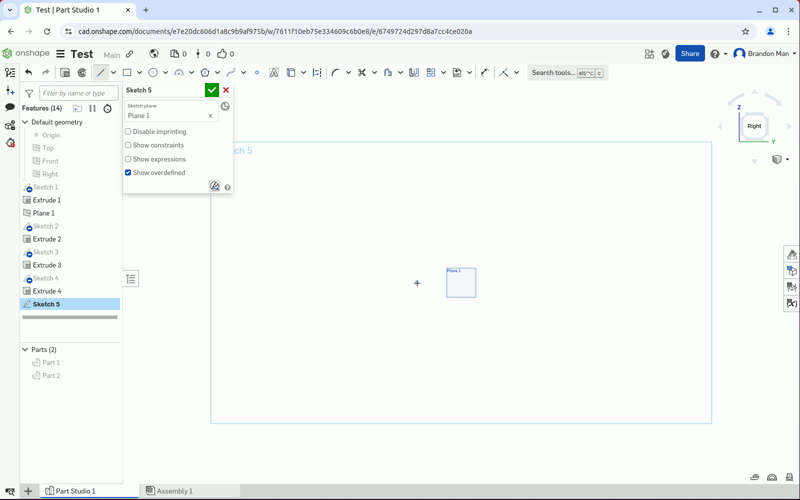
mouse_move(447, 282)
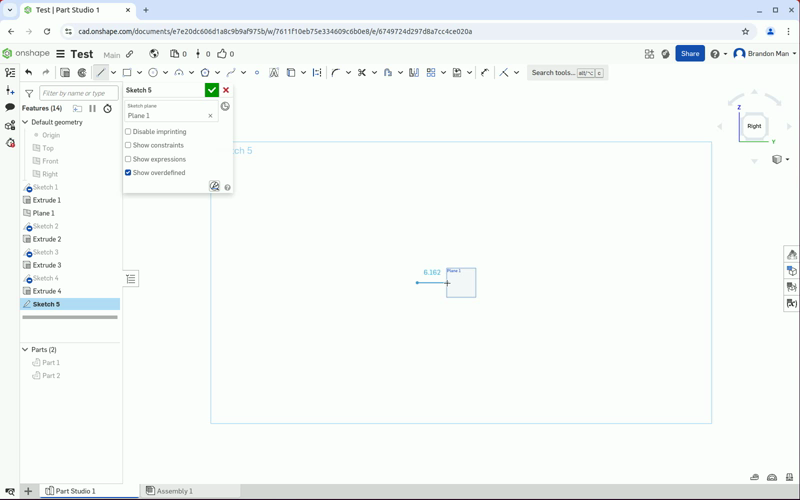
mouse_move(432, 282)
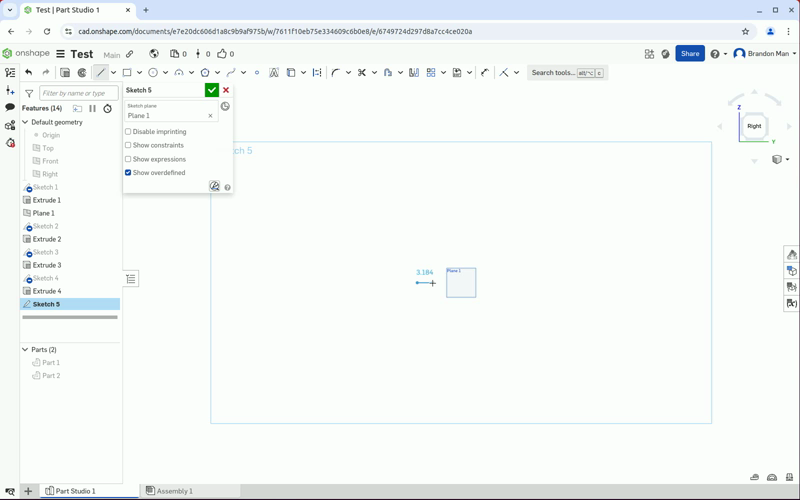
click(432, 282)
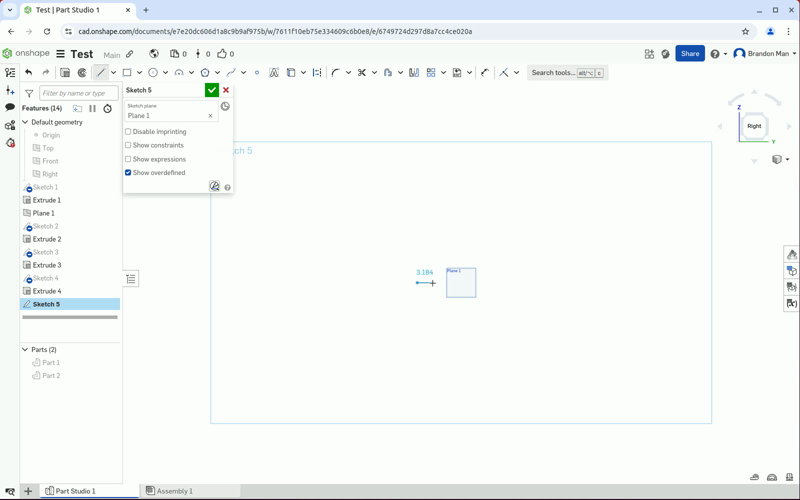
key_up(shift)
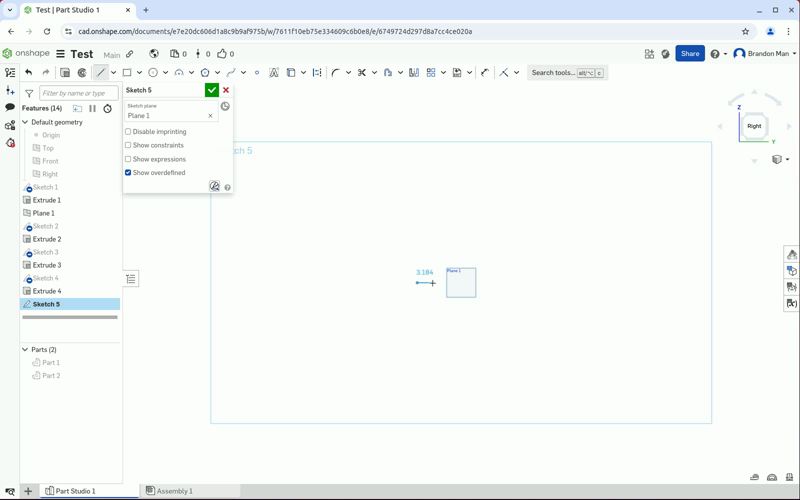
key(esc)
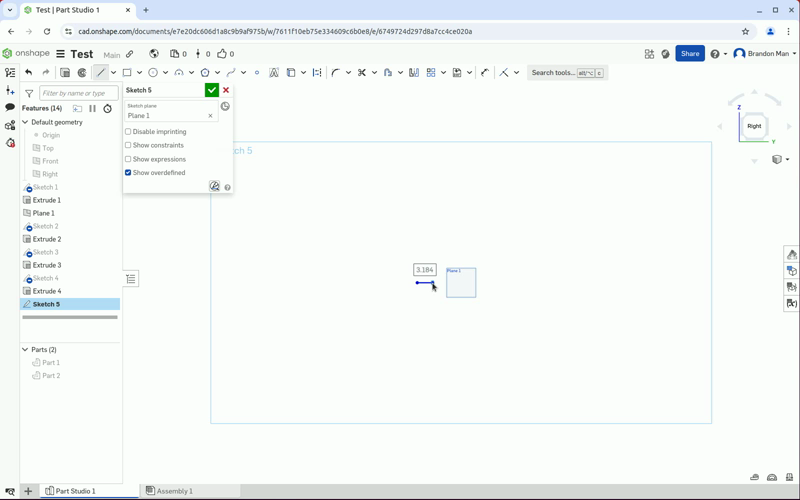
key(a)
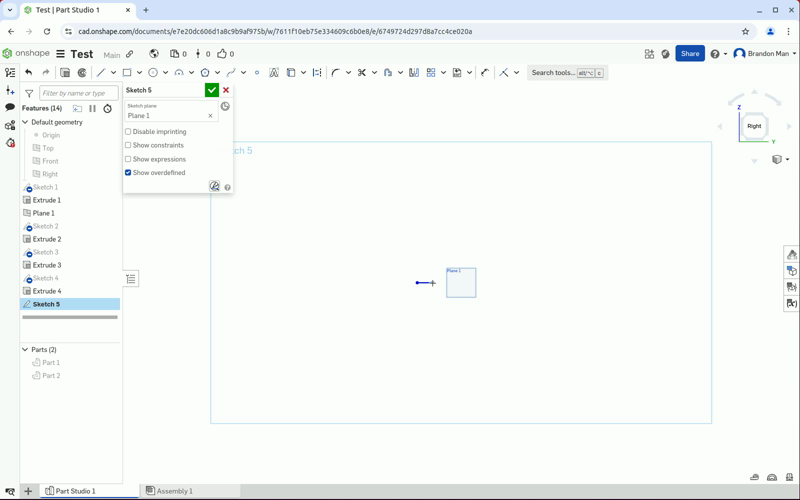
mouse_move(432, 282)
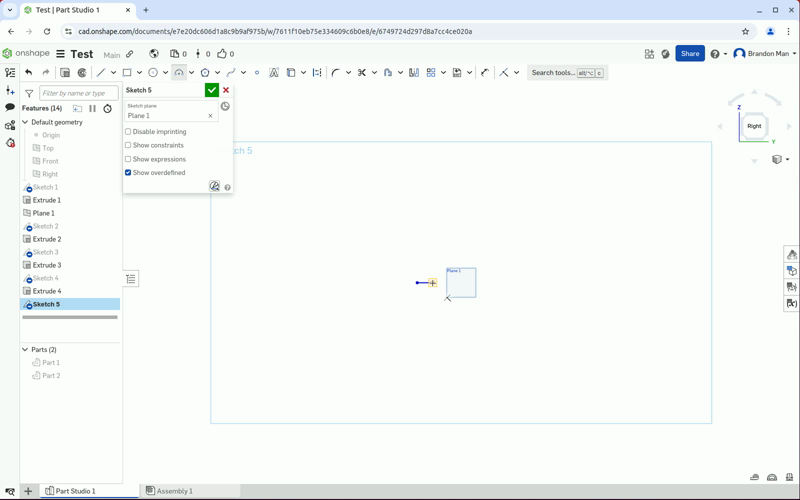
click(432, 282)
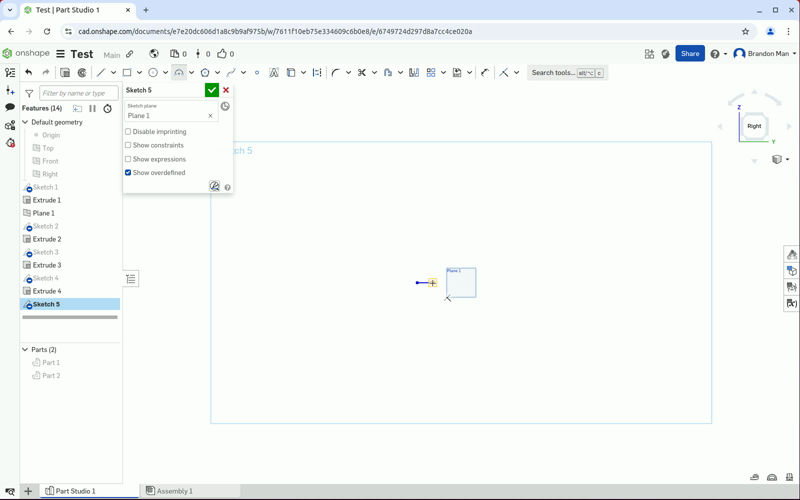
mouse_move(417, 282)
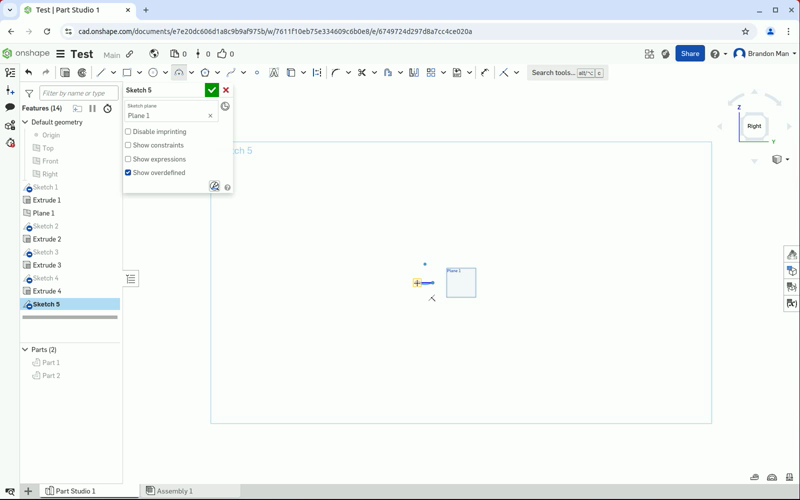
click(417, 282)
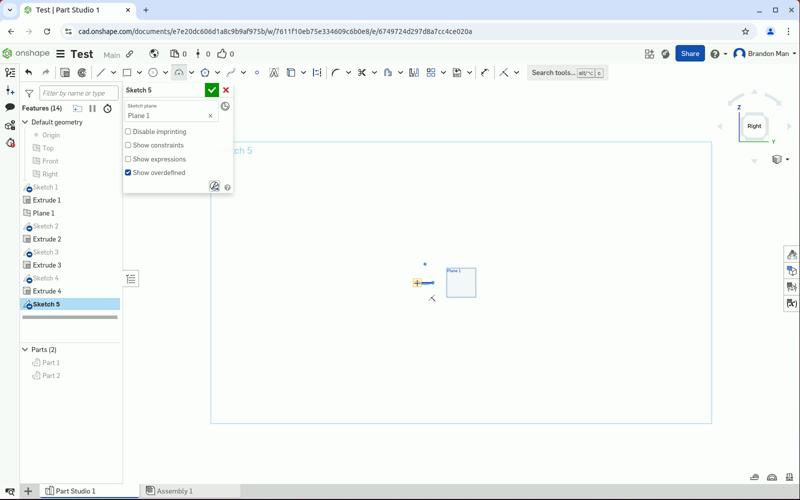
key_down(shift)
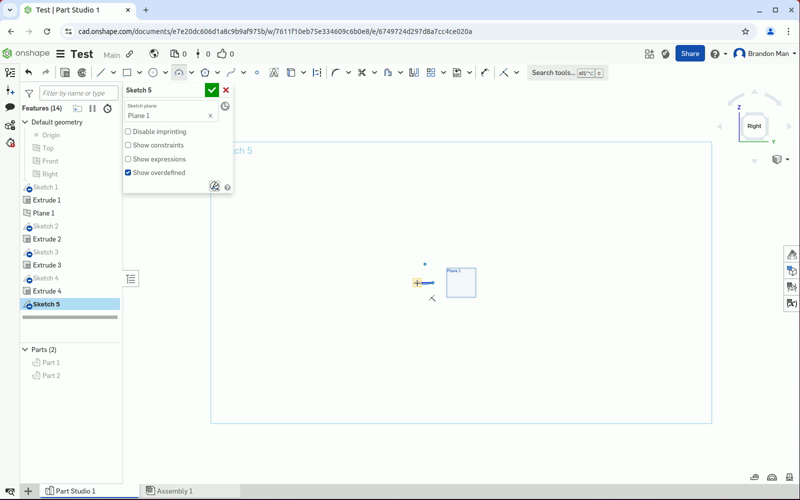
mouse_move(425, 275)
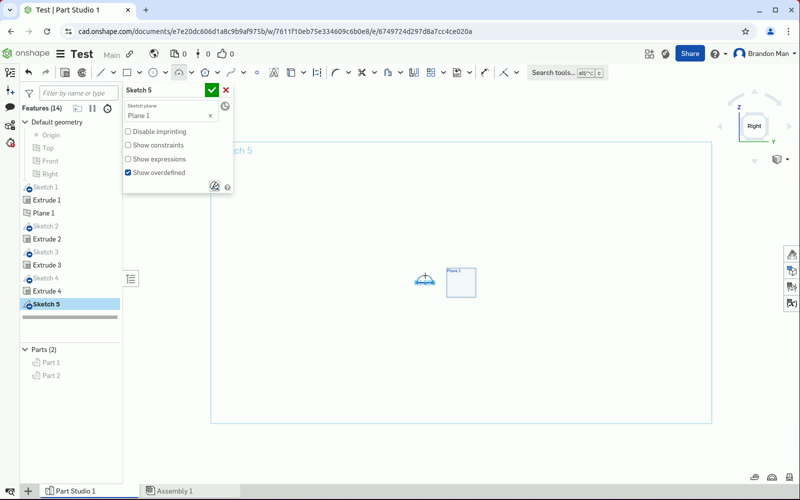
click(425, 275)
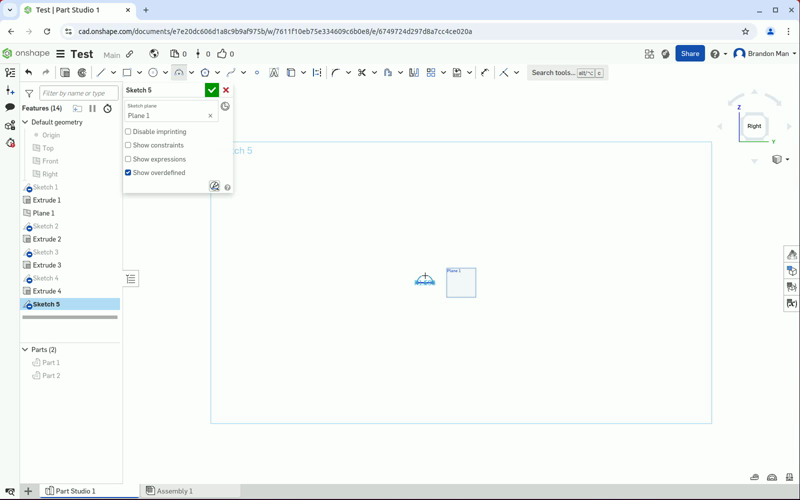
key_up(shift)
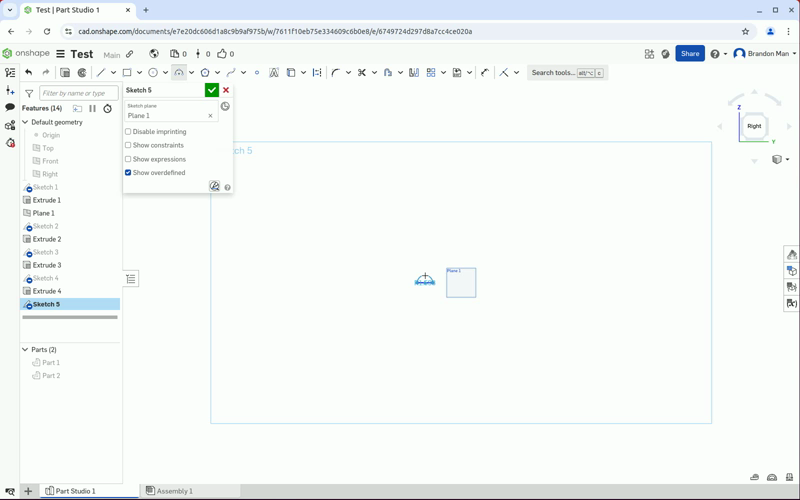
key(esc)
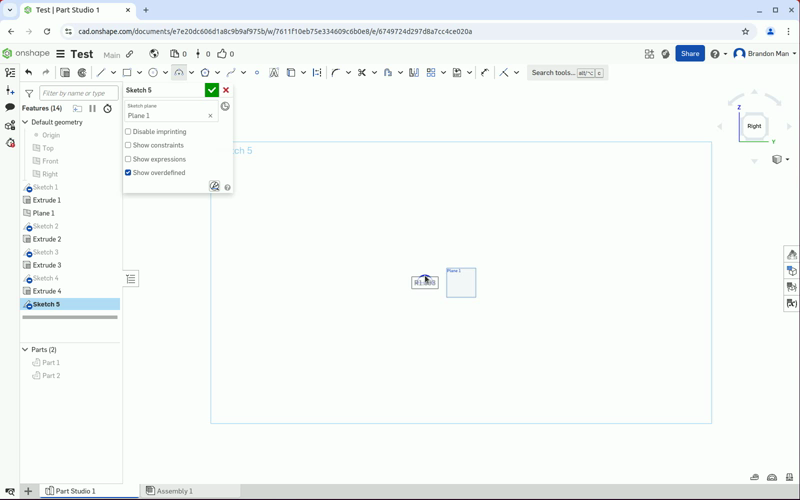
mouse_move(425, 279)
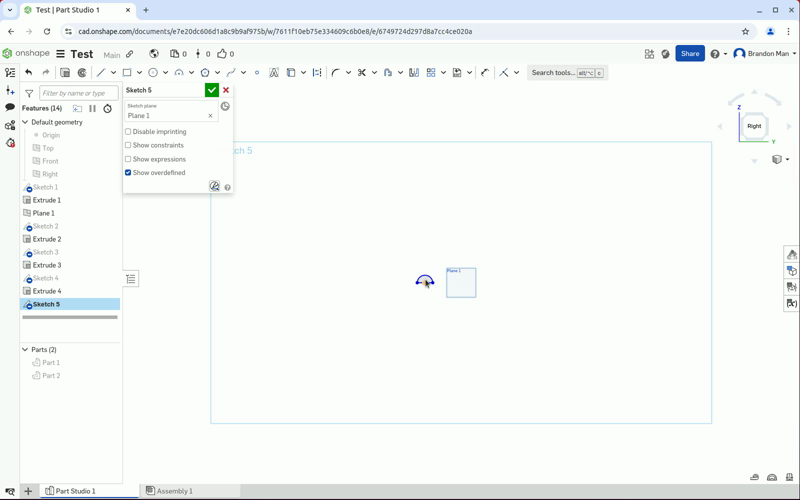
scroll(6)
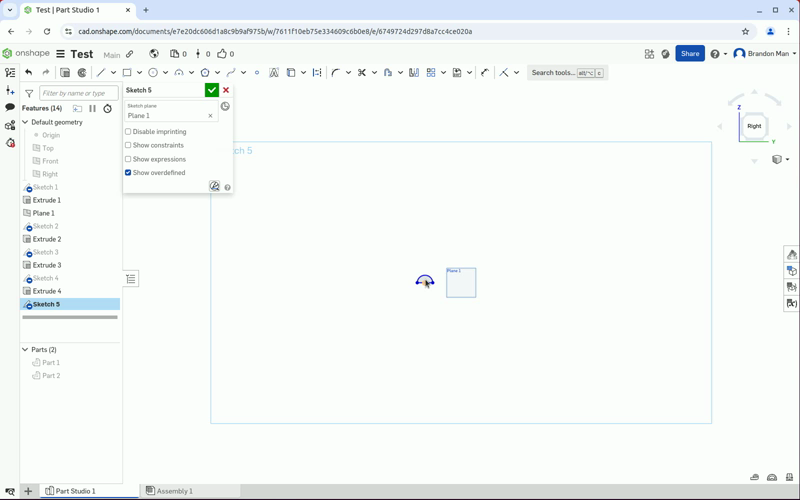
scroll(6)
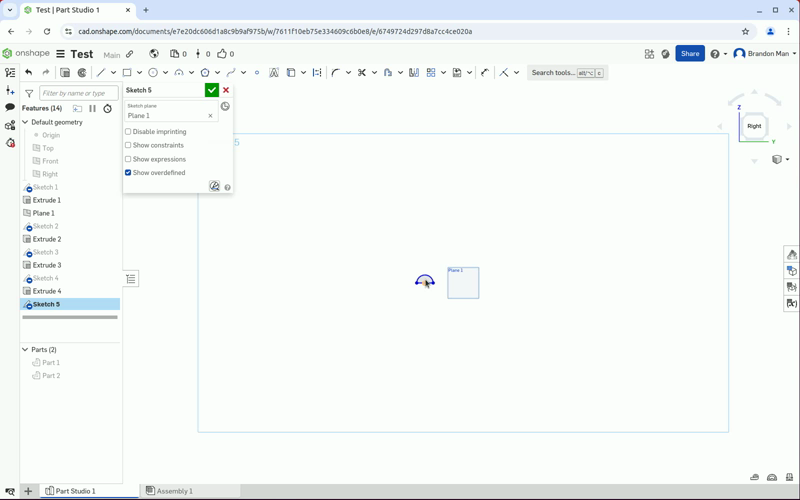
scroll(6)
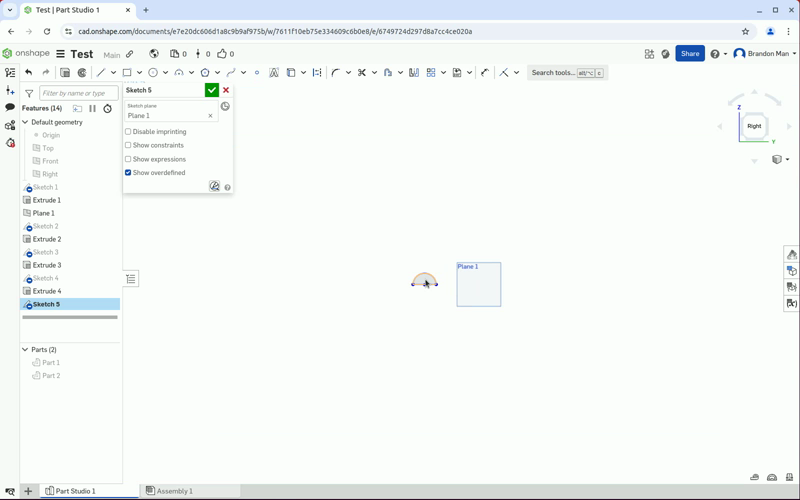
scroll(6)
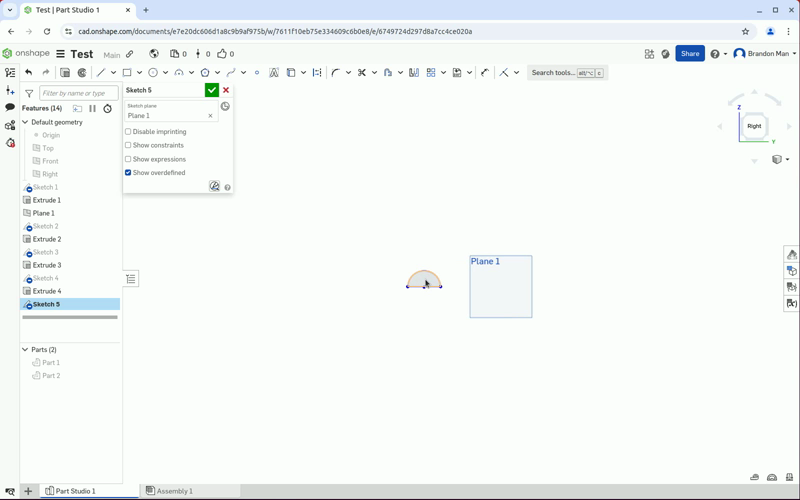
scroll(6)
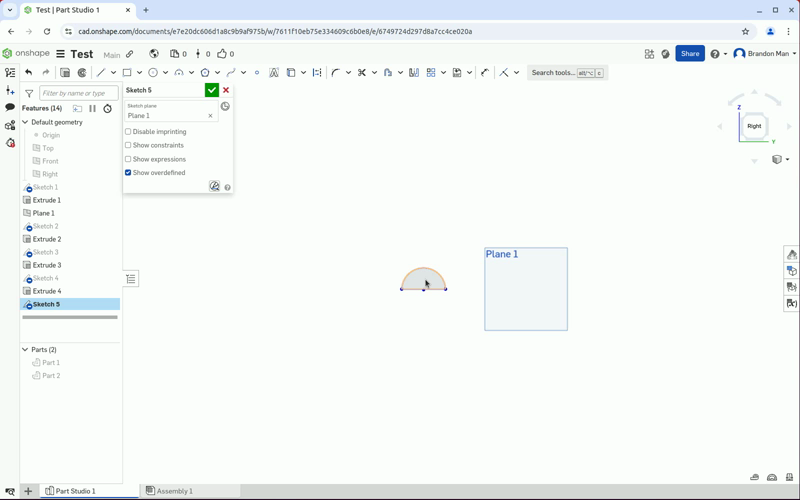
scroll(6)
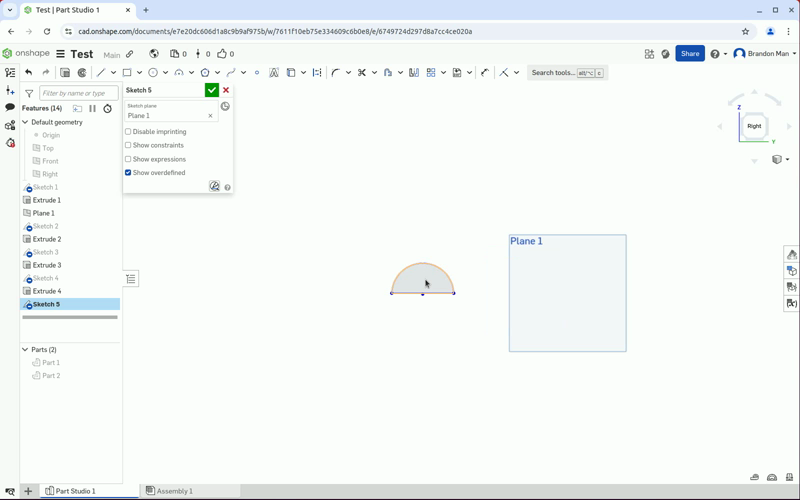
scroll(6)
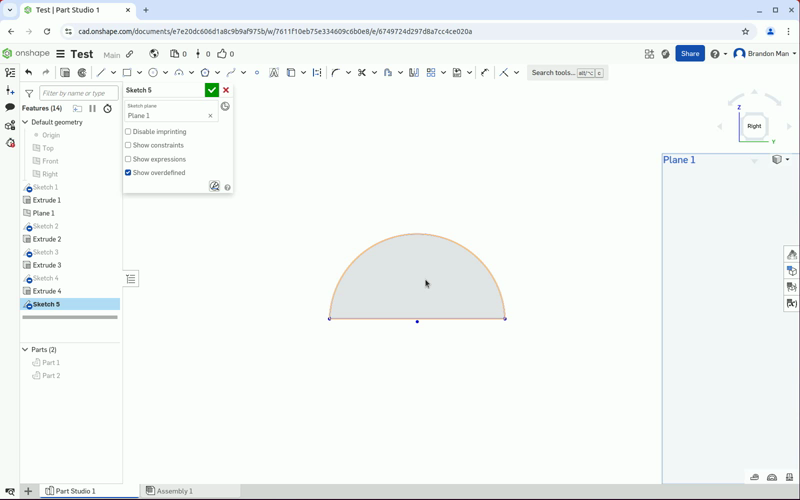
click(425, 279)
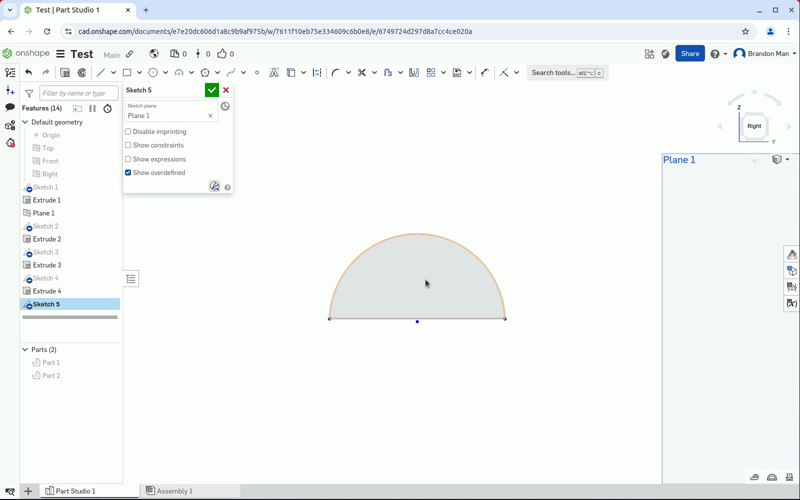
scroll(-6)
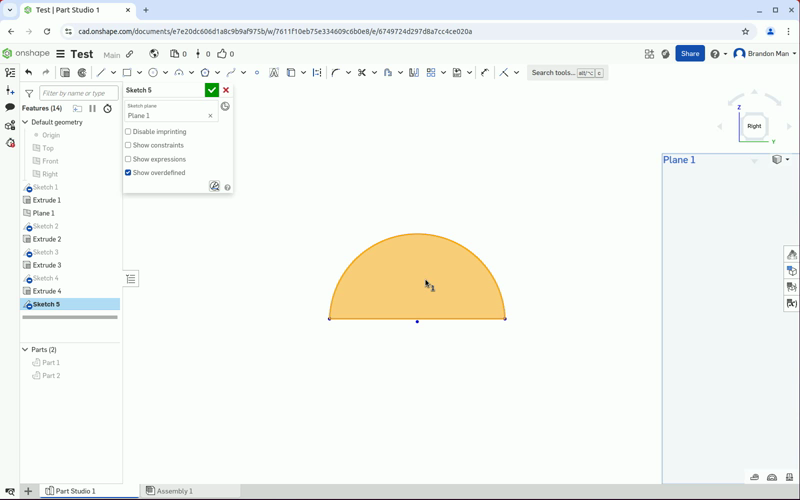
scroll(-6)
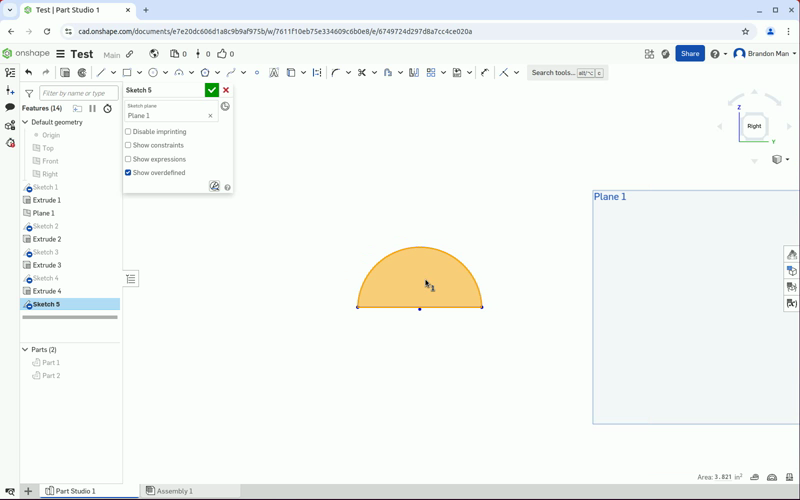
scroll(-6)
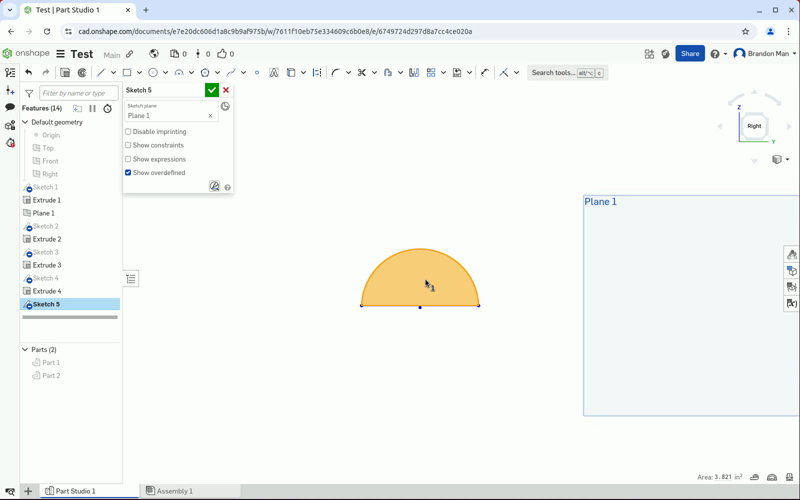
scroll(-6)
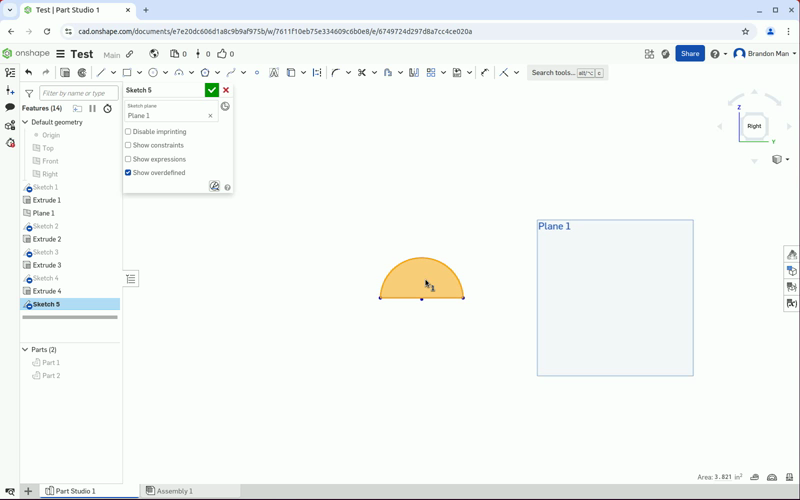
scroll(-6)
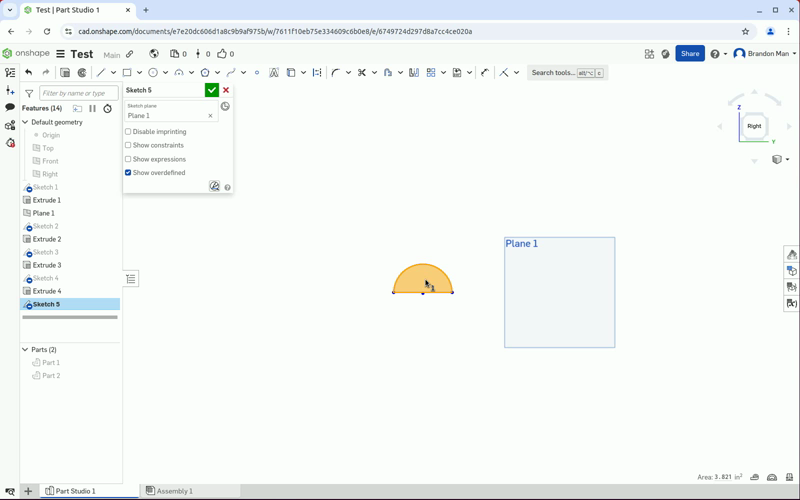
scroll(-6)
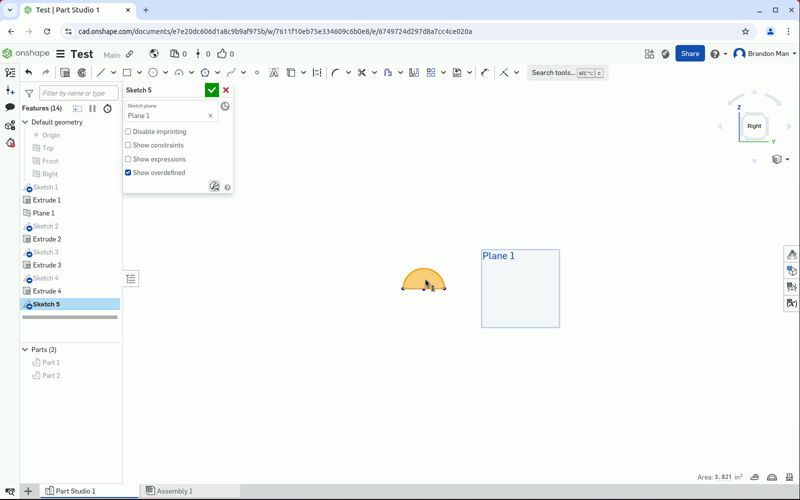
scroll(-6)
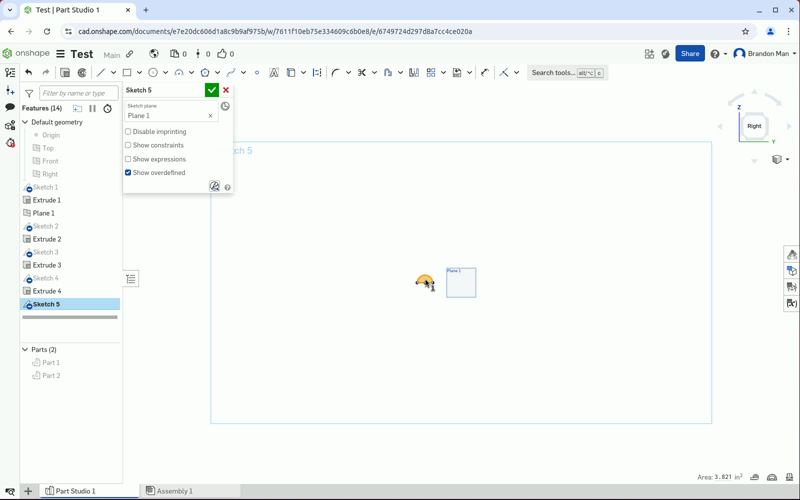
mouse_move(73, 352)
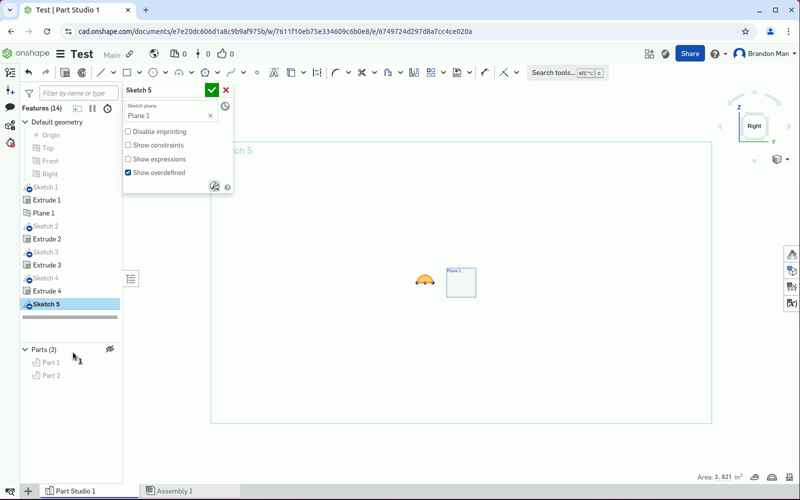
key(shift+y)
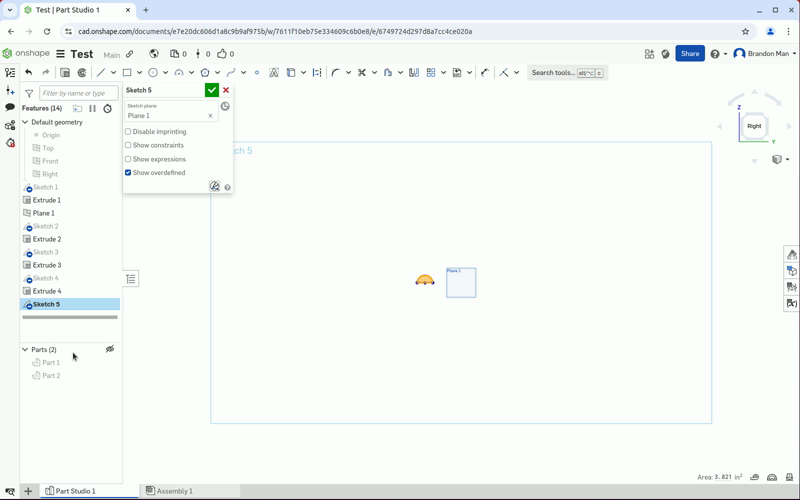
key(shift+e)
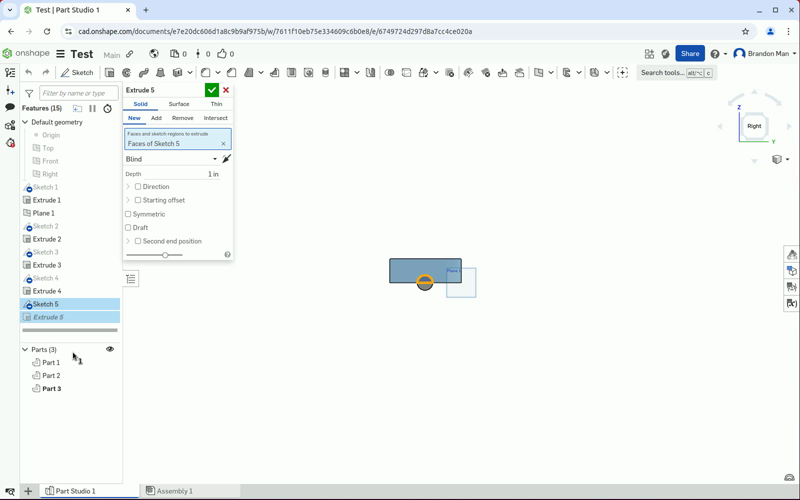
mouse_move(143, 106)
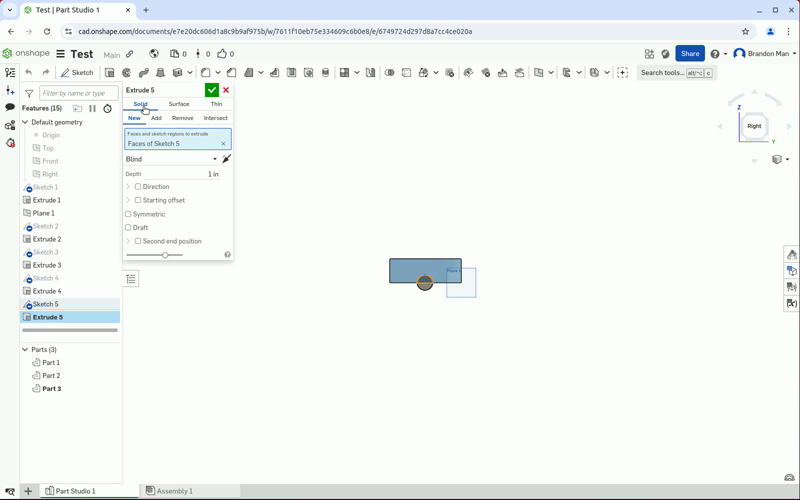
click(143, 106)
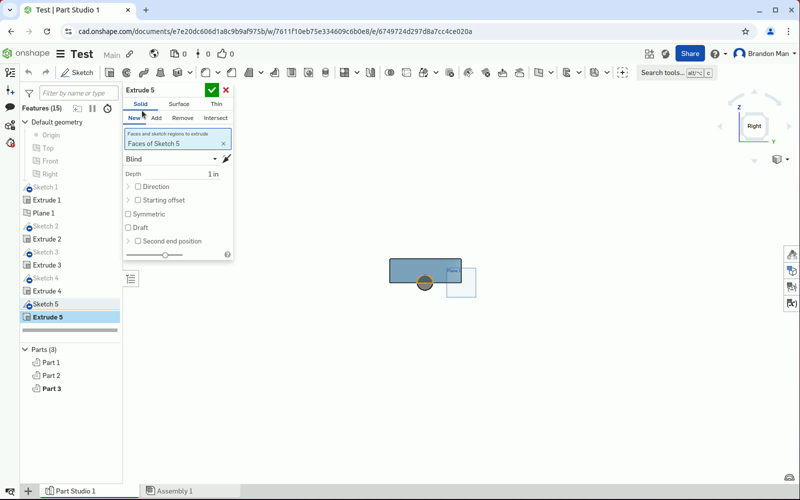
mouse_move(137, 120)
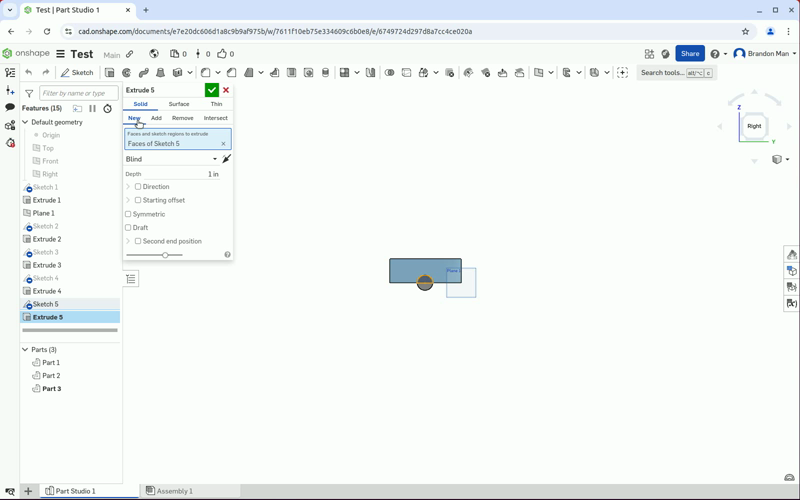
click(137, 120)
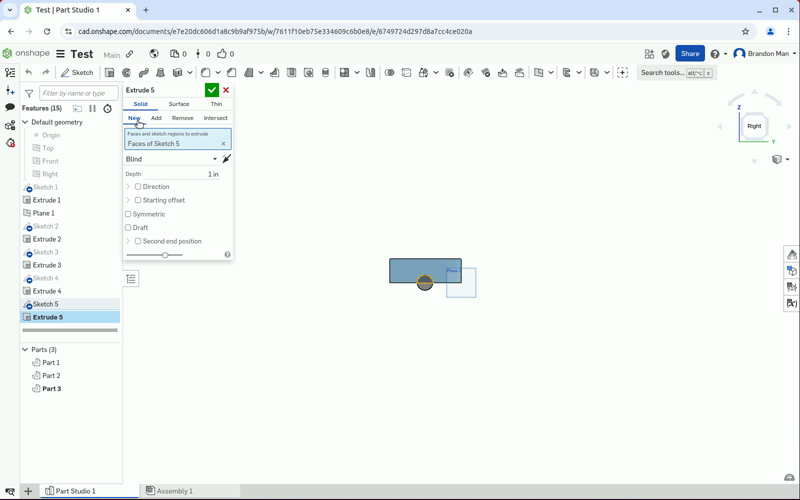
key(tab, 4)
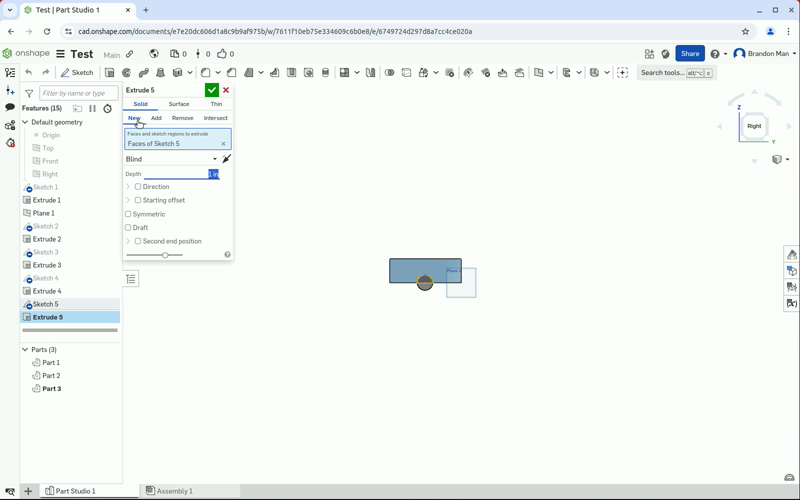
text(0.963)
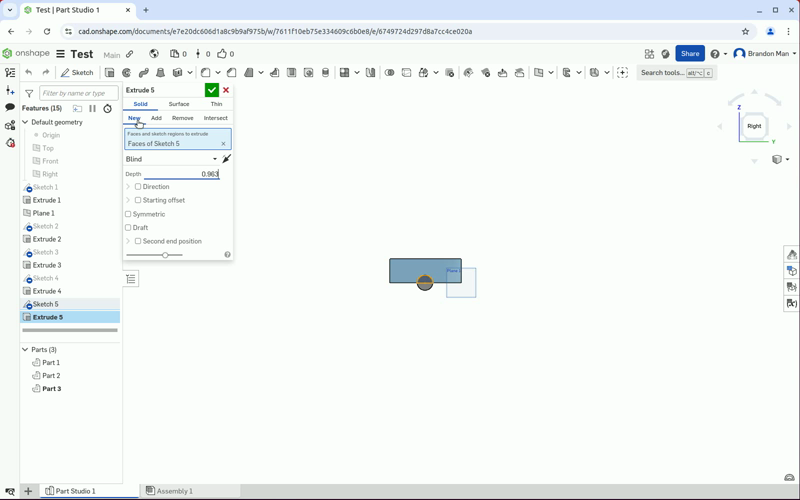
key(enter)
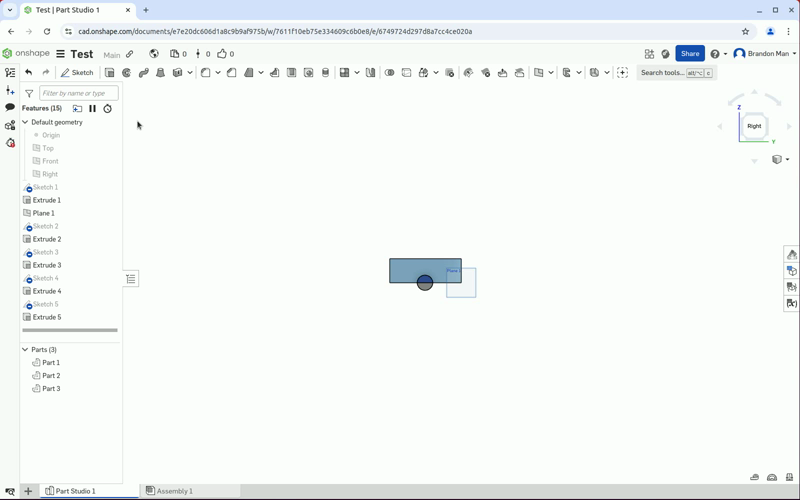
key(shift+h)
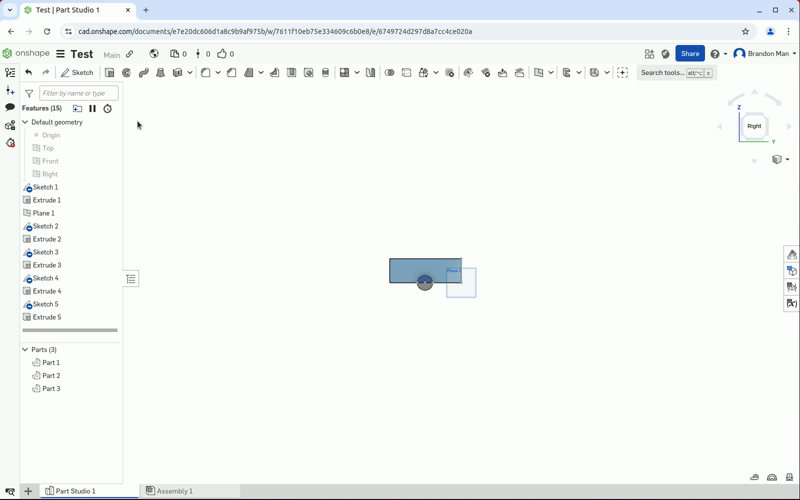
key(shift+h)
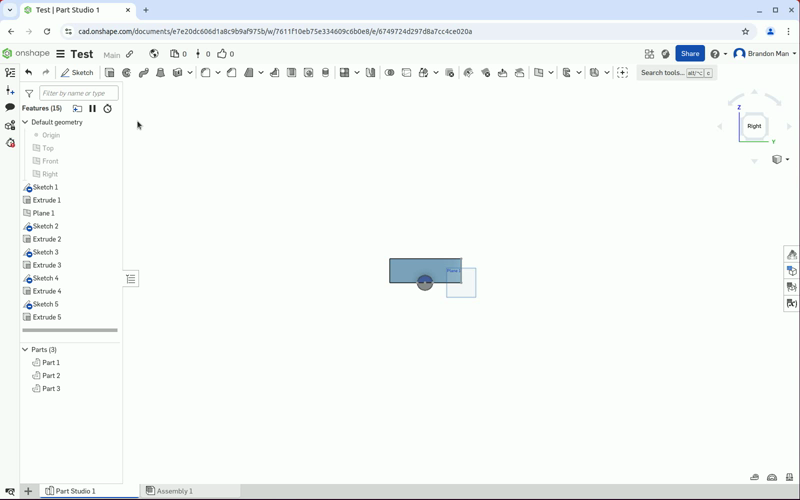
key(shift+7)
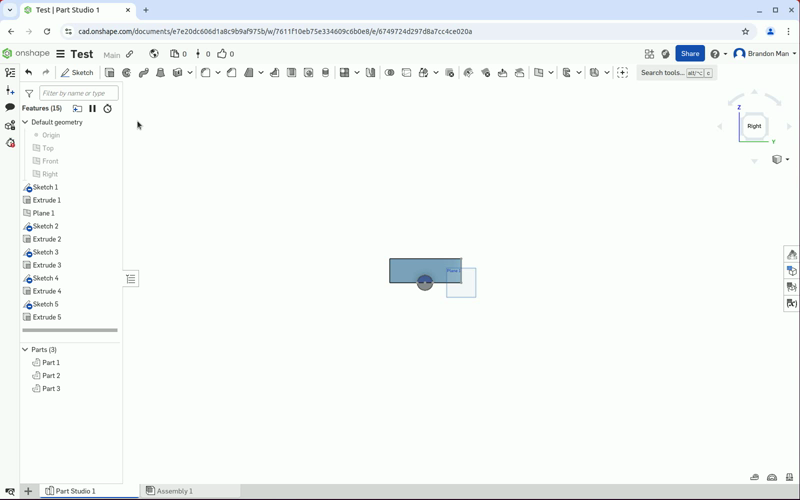
key(right, 2)
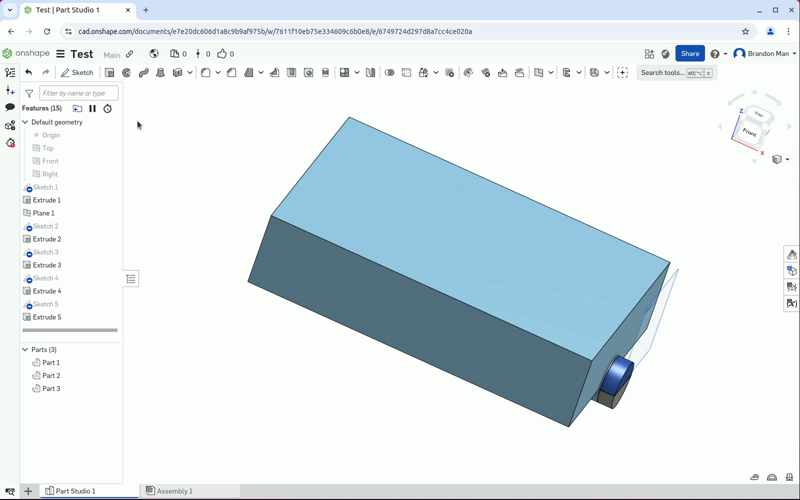
key(down, 2)
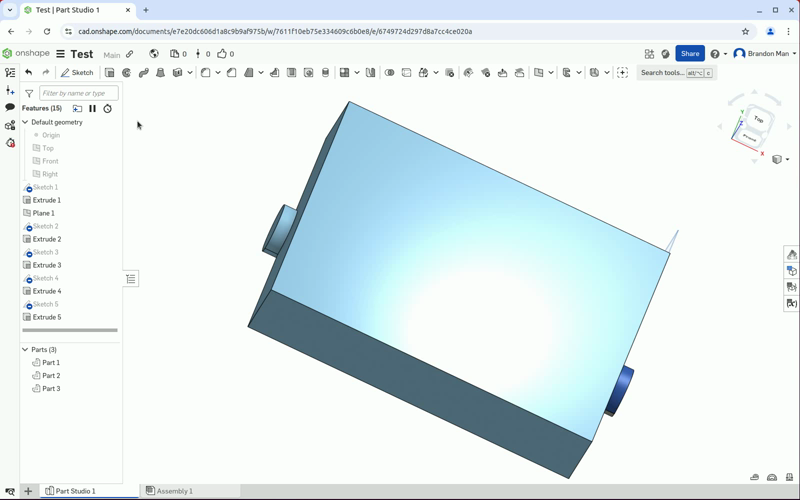
key(up, 2)
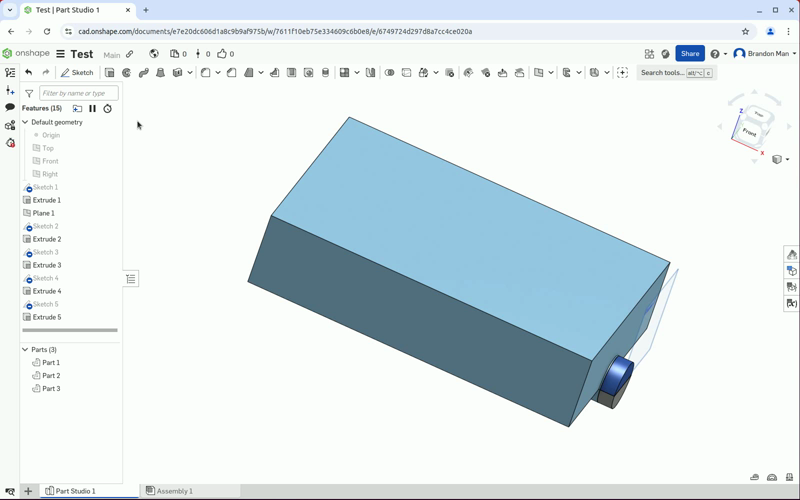
key(left, 2)
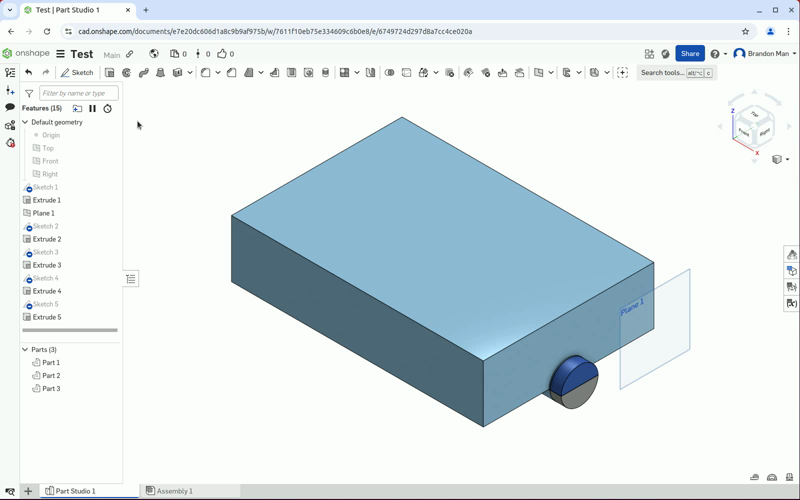
mouse_move(73, 189)
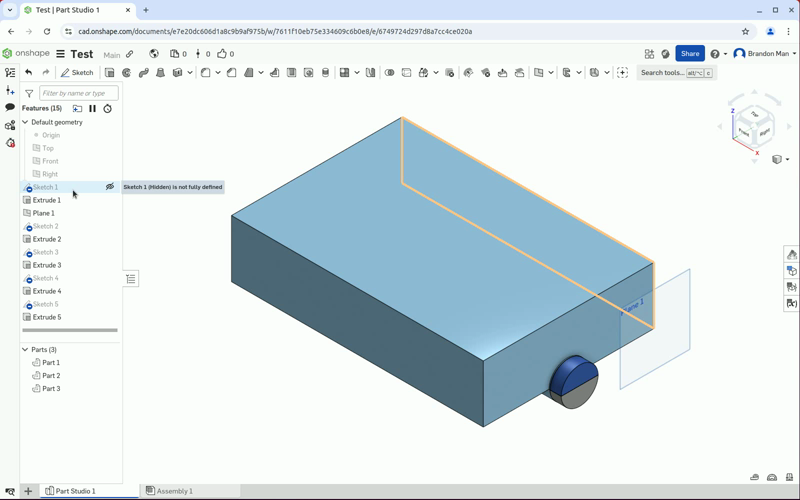
click(73, 189)